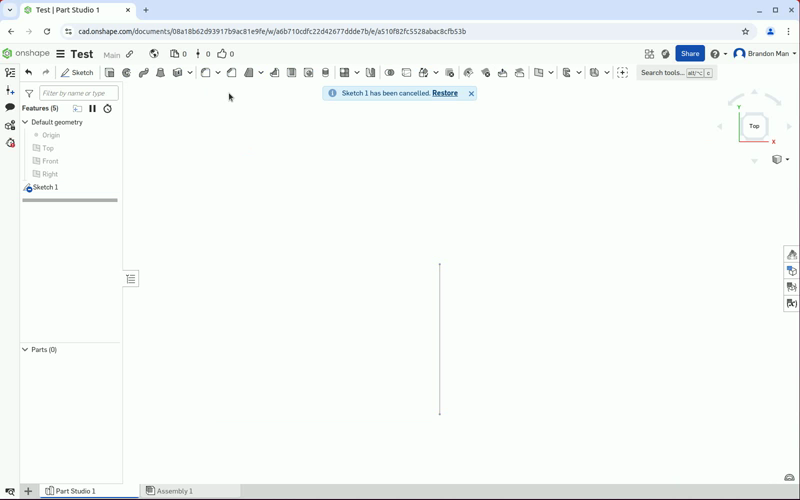
key(shift+h)
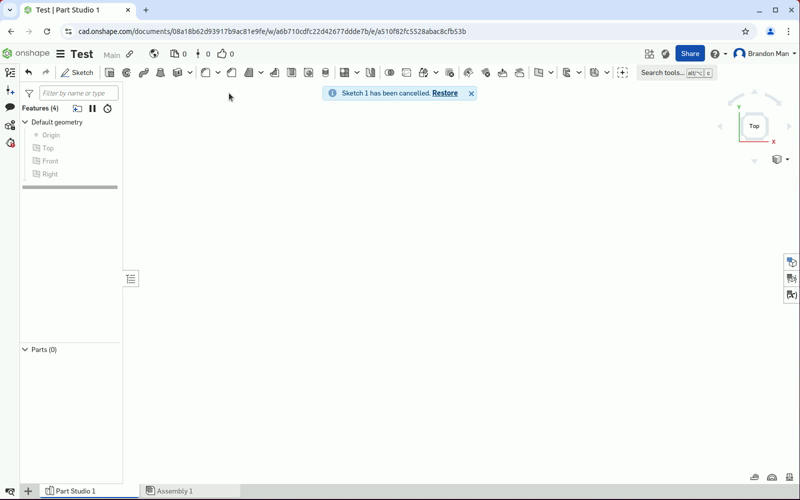
mouse_move(73, 352)
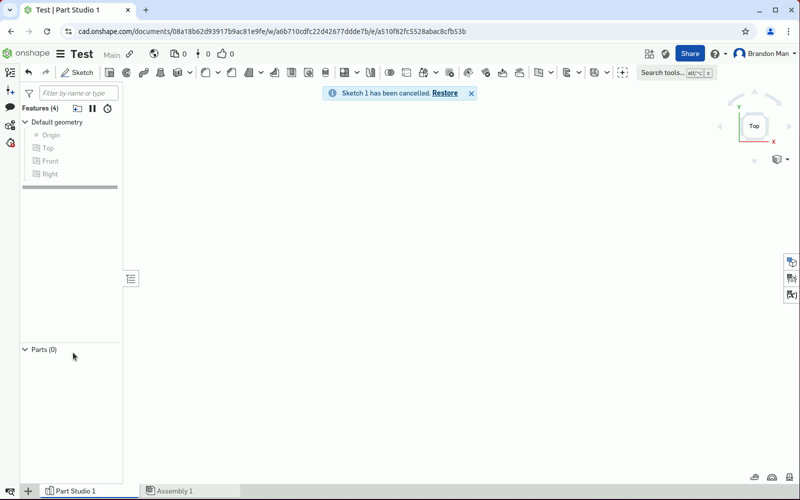
key(y)
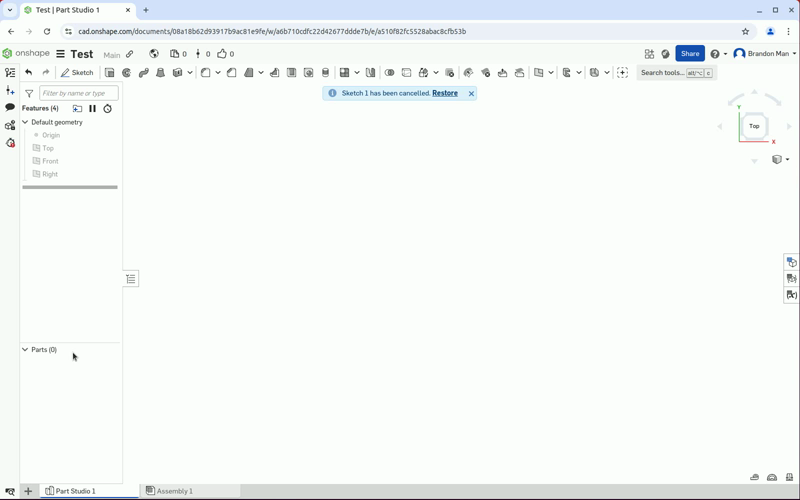
key(shift+p)
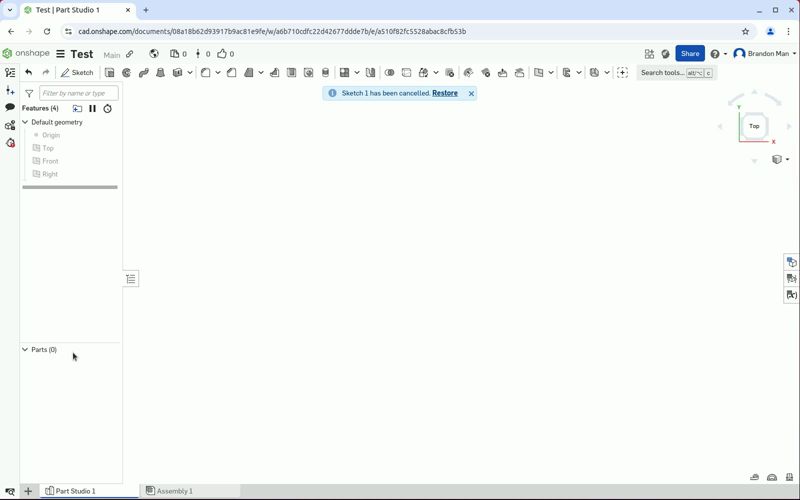
key(space)
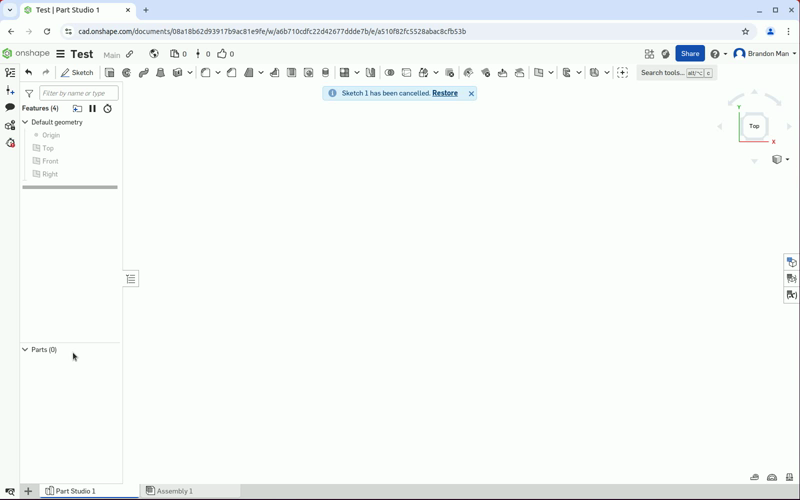
key_down(shift)
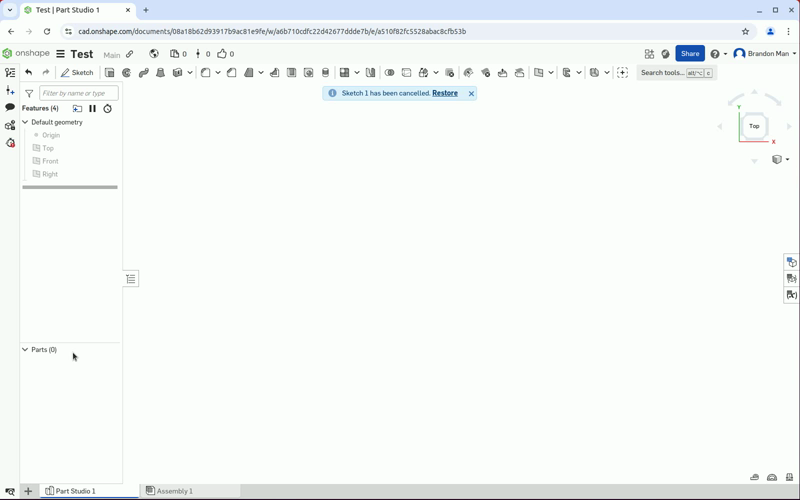
key(up)
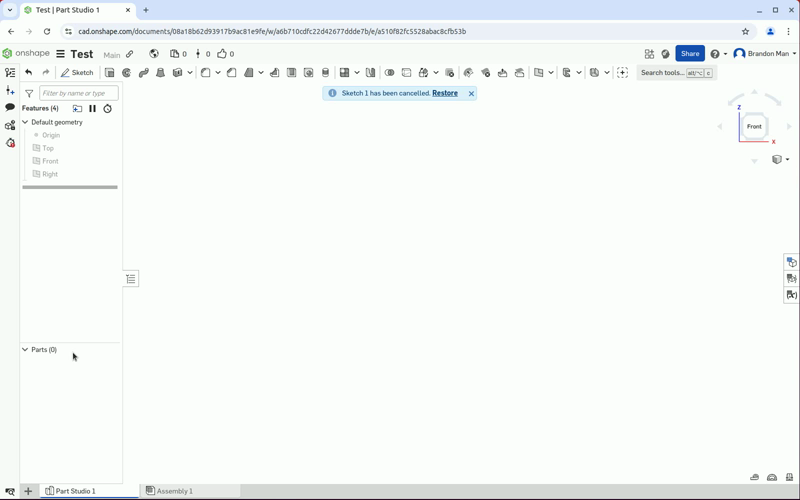
key_up(shift)
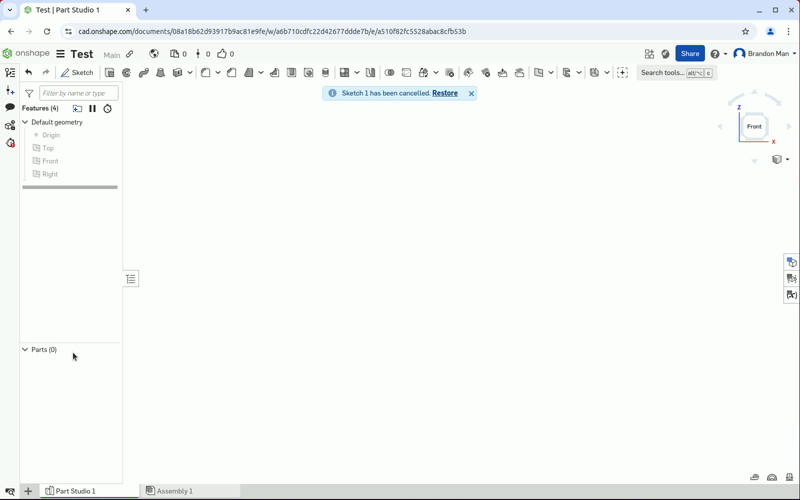
mouse_move(73, 352)
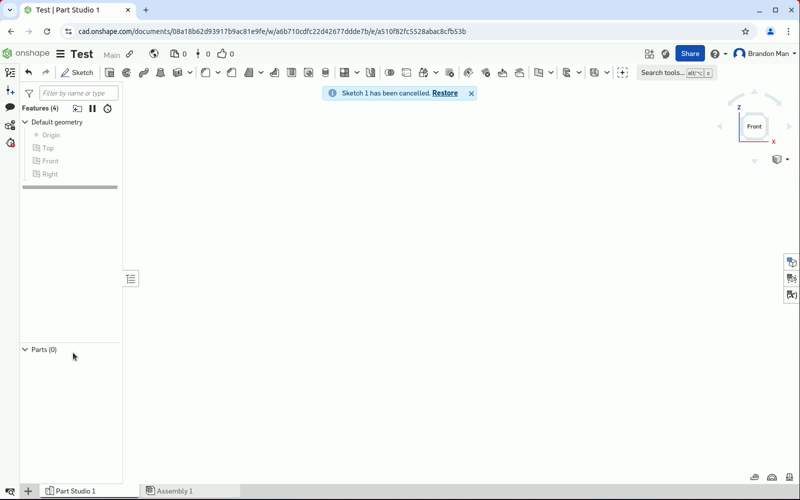
key(shift+y)
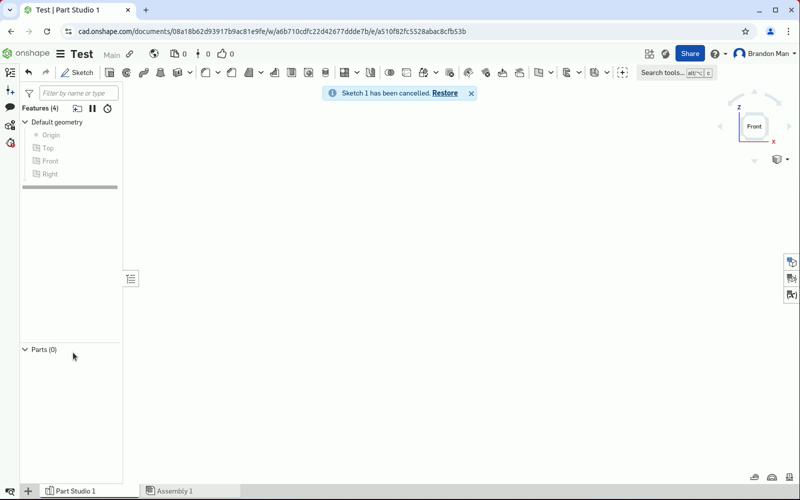
key(shift+s)
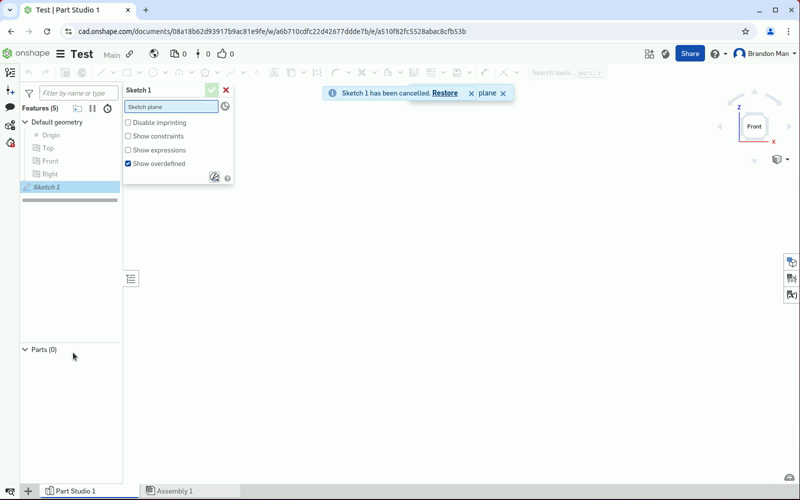
mouse_move(73, 163)
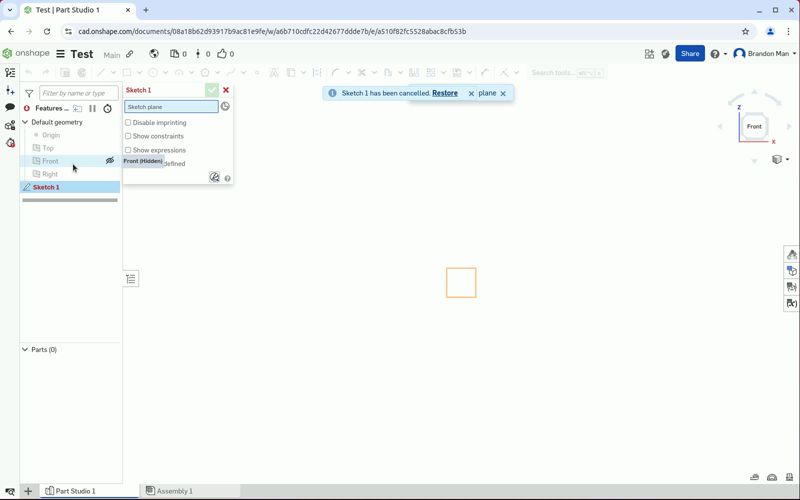
click(73, 163)
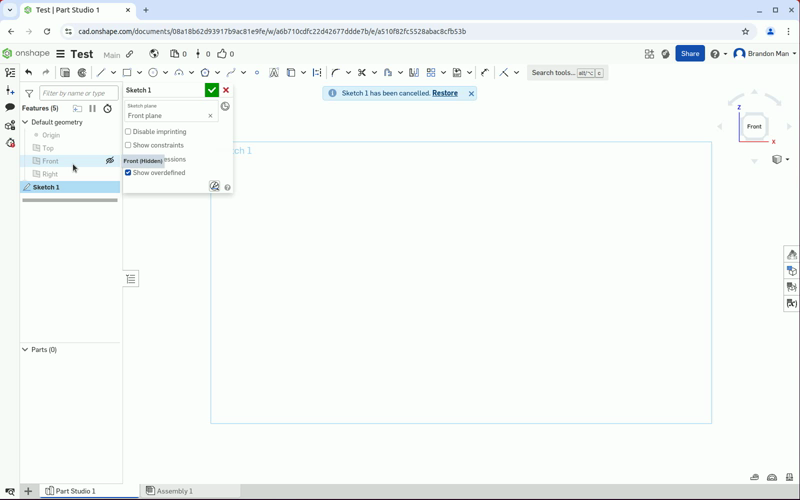
mouse_move(73, 352)
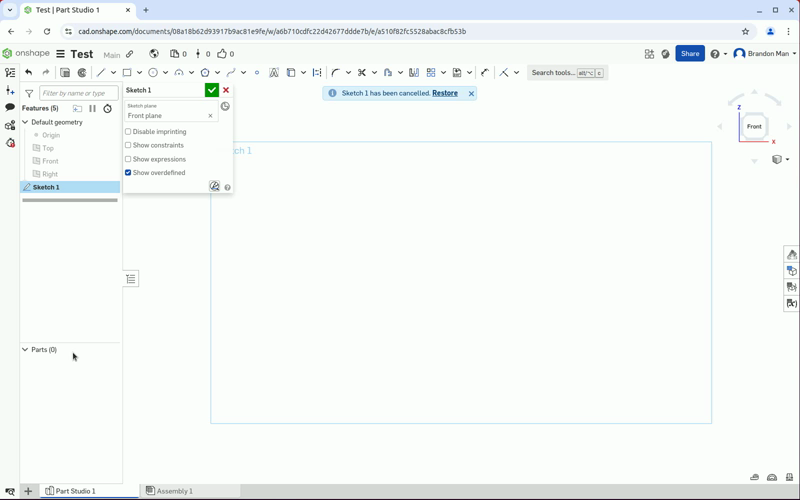
key(y)
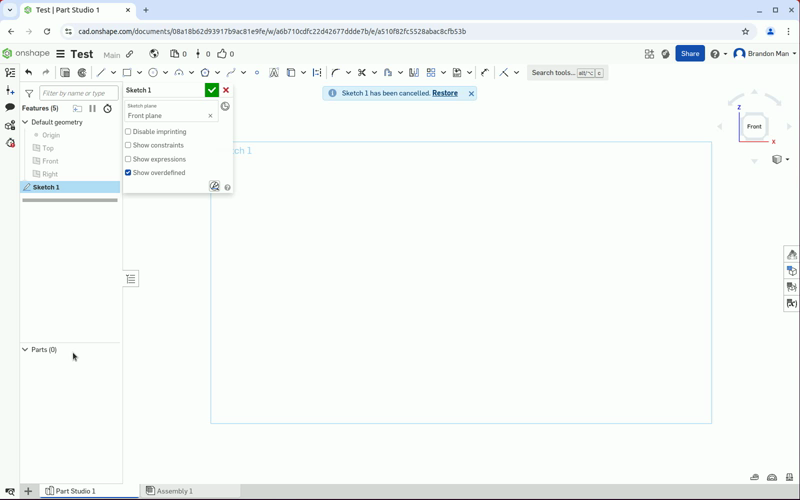
key(l)
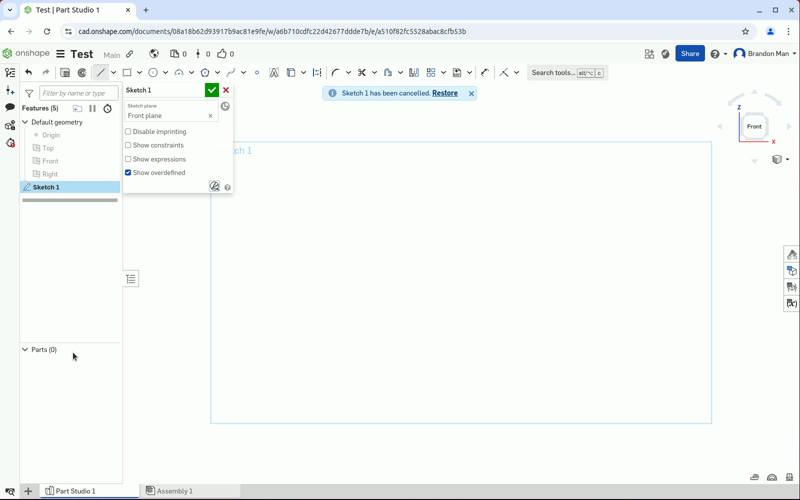
key_down(shift)
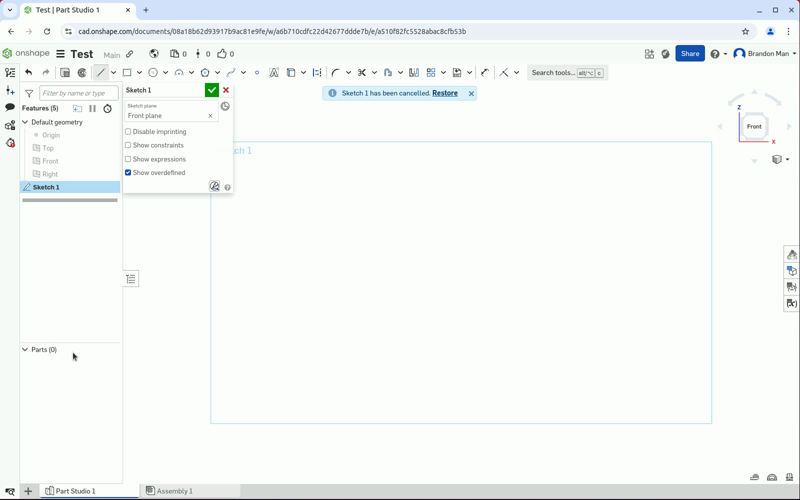
mouse_move(385, 395)
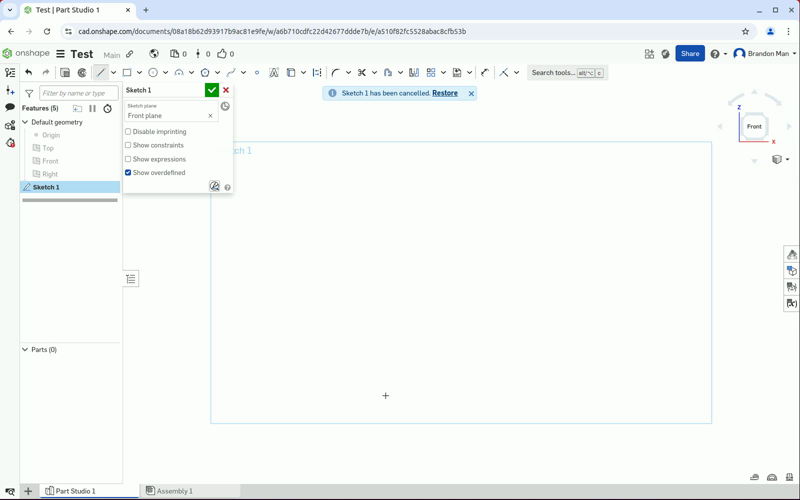
click(385, 395)
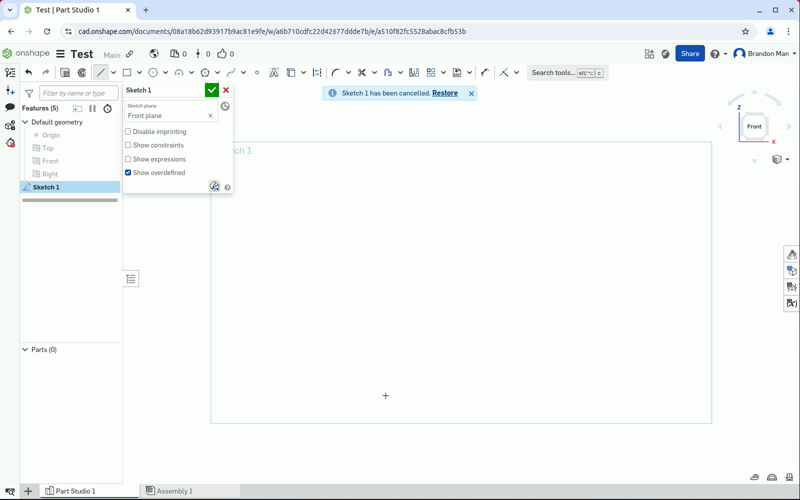
key_up(shift)
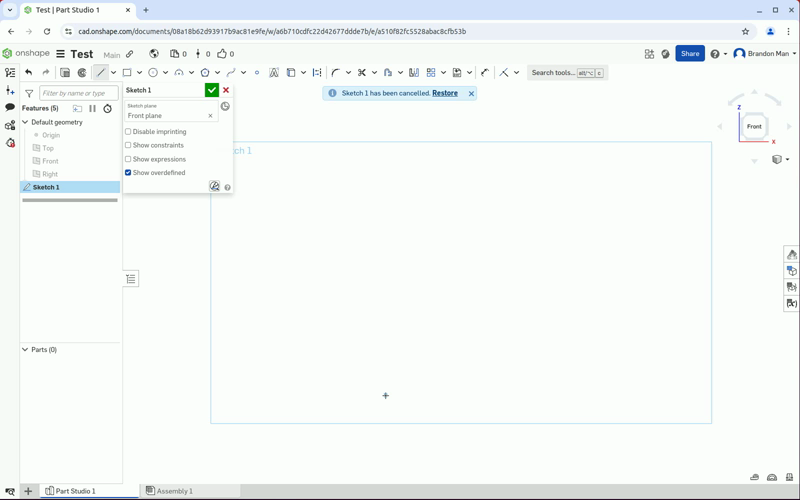
key_down(shift)
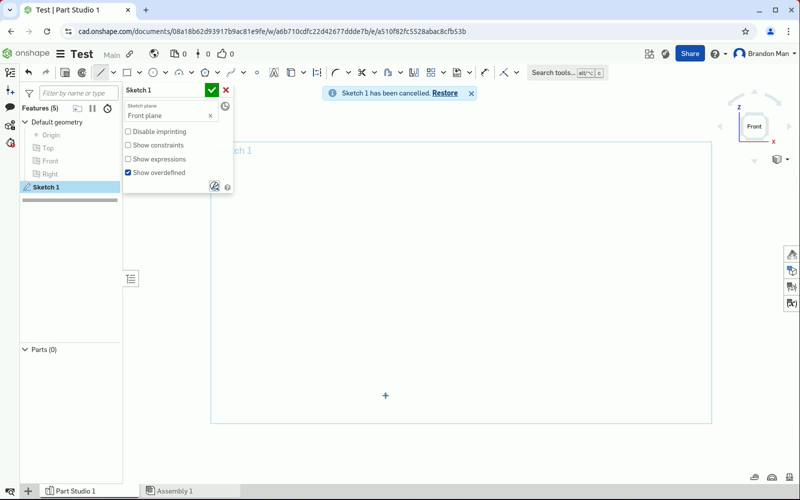
mouse_move(534, 395)
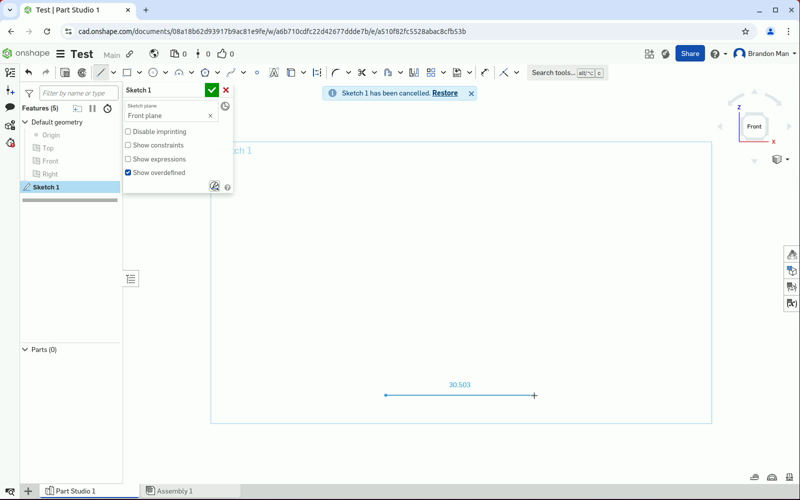
click(534, 395)
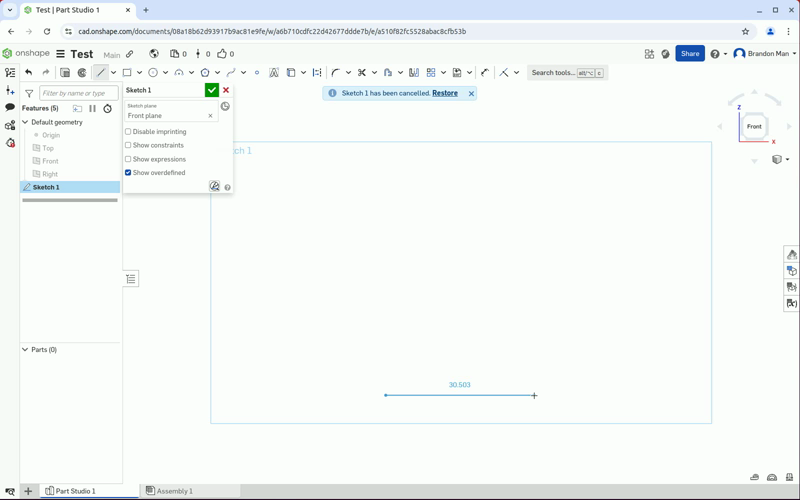
key_up(shift)
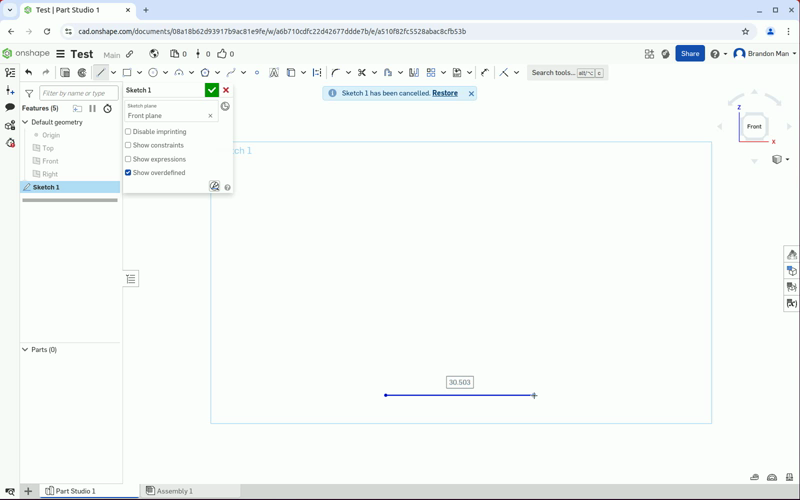
key_down(shift)
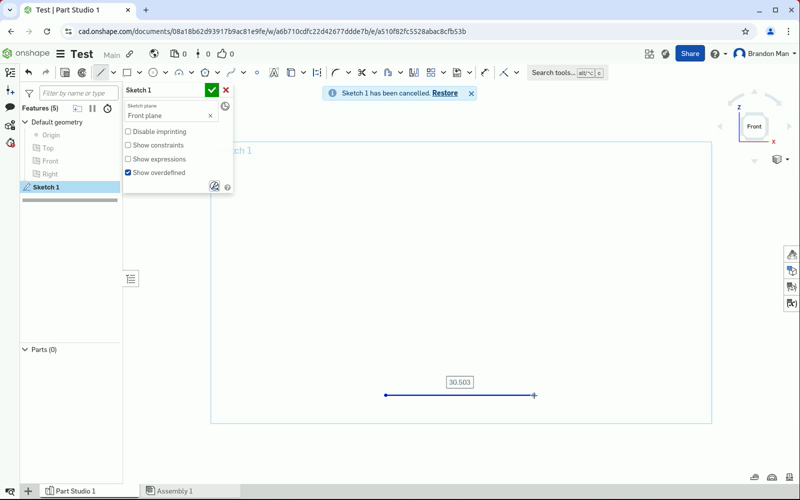
mouse_move(534, 171)
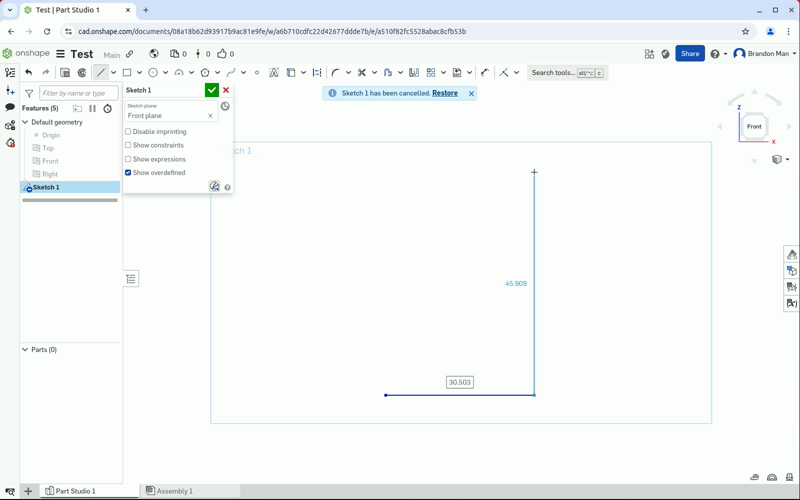
click(534, 171)
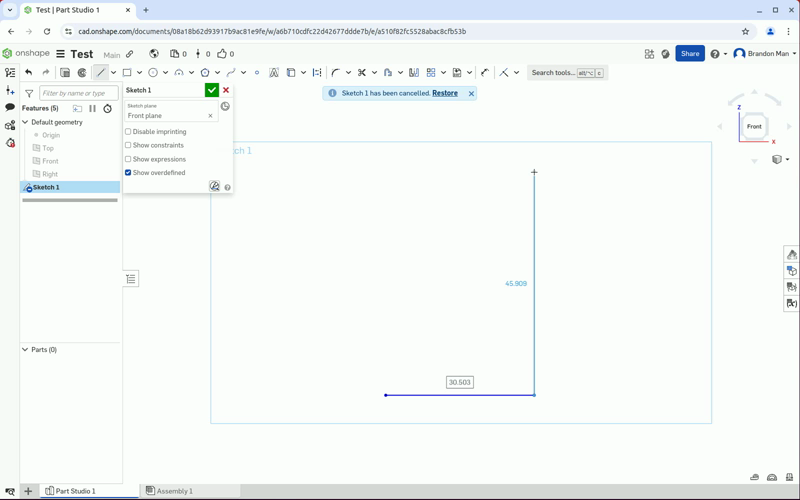
key_up(shift)
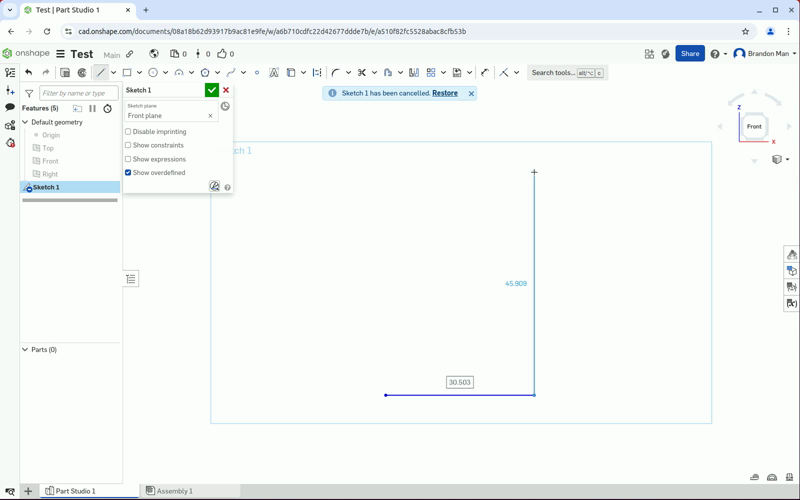
key_down(shift)
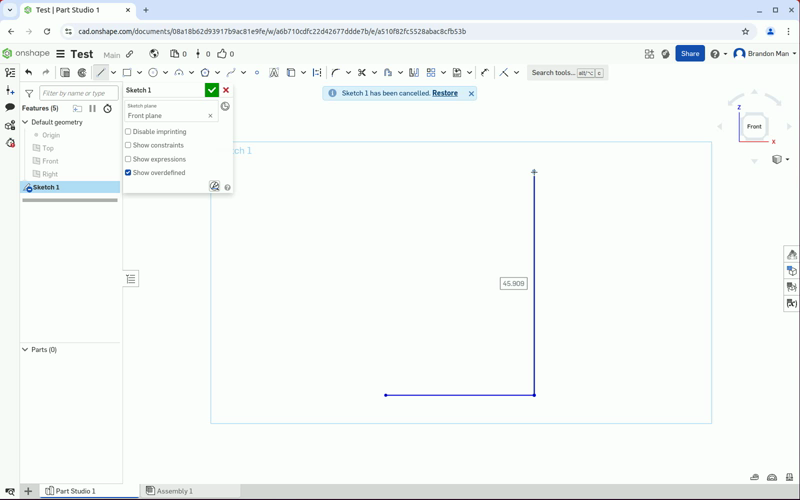
mouse_move(385, 171)
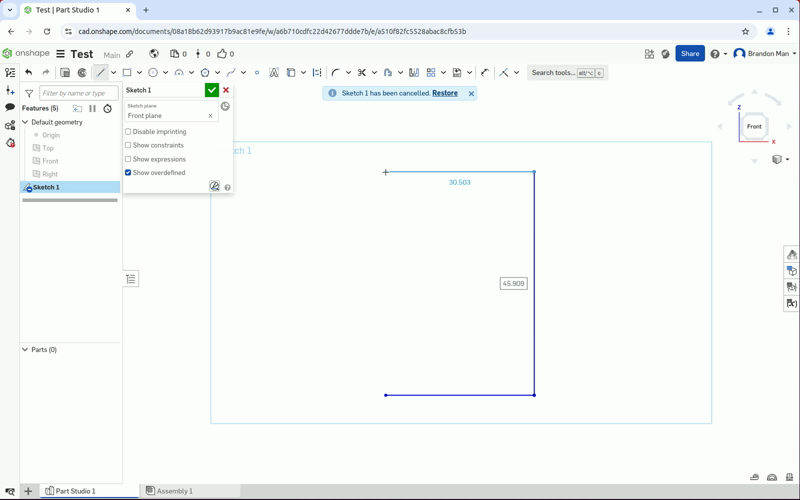
click(385, 171)
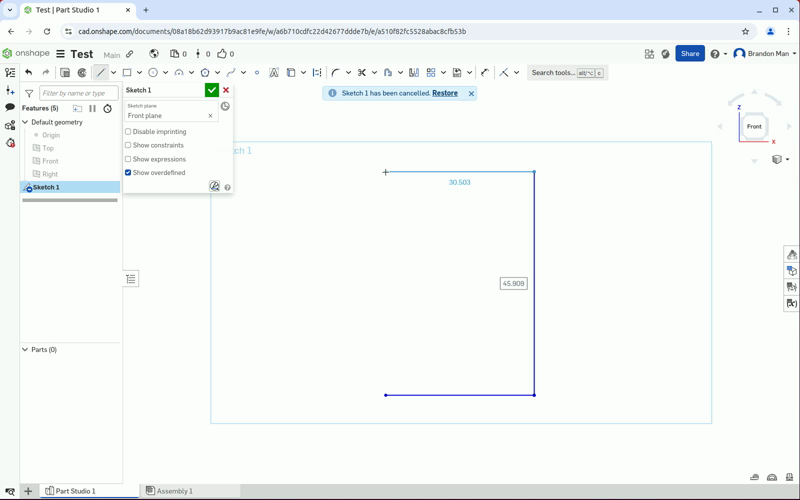
key_up(shift)
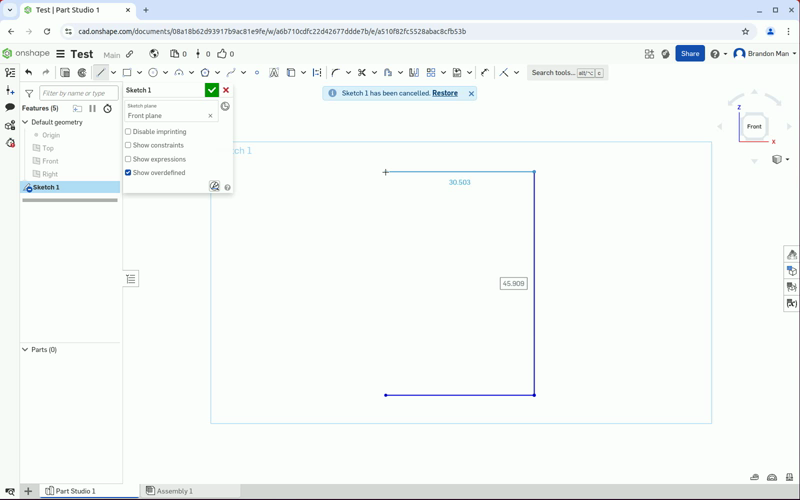
key_down(shift)
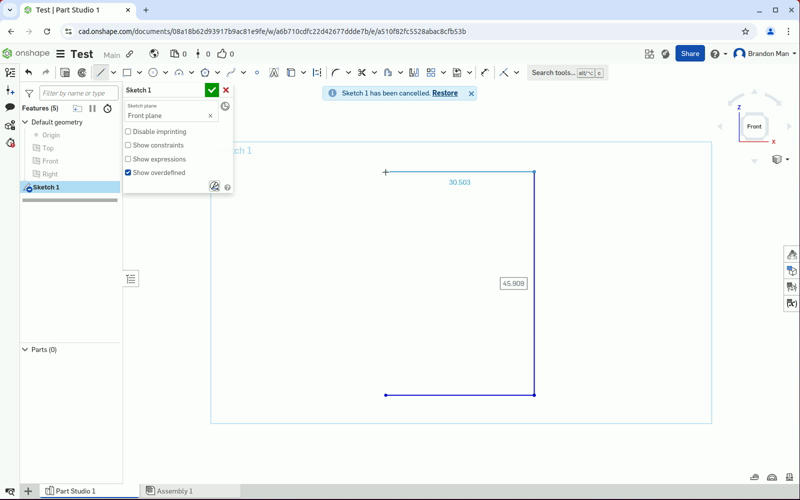
mouse_move(385, 395)
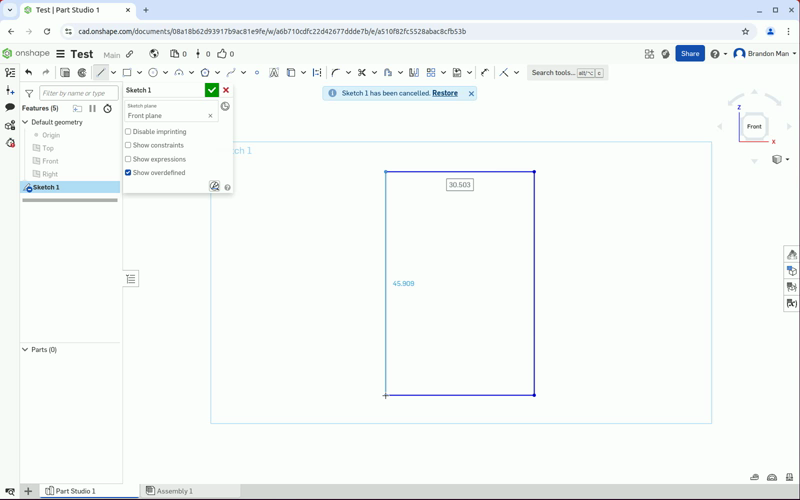
key_up(shift)
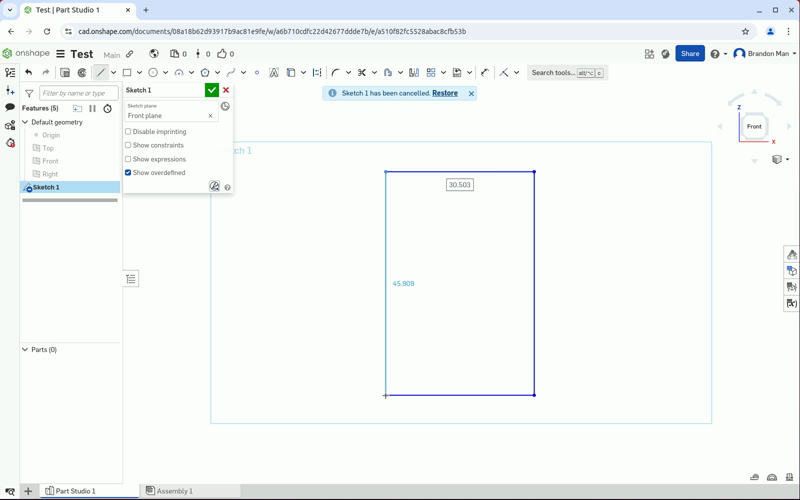
click(385, 395)
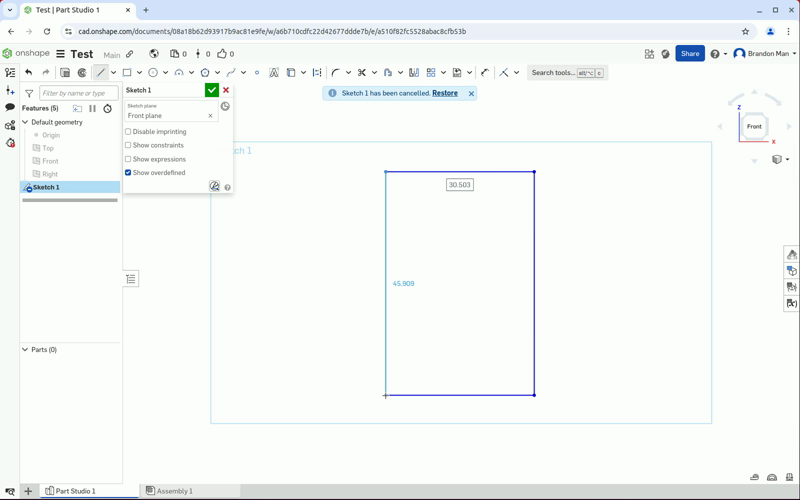
key(esc)
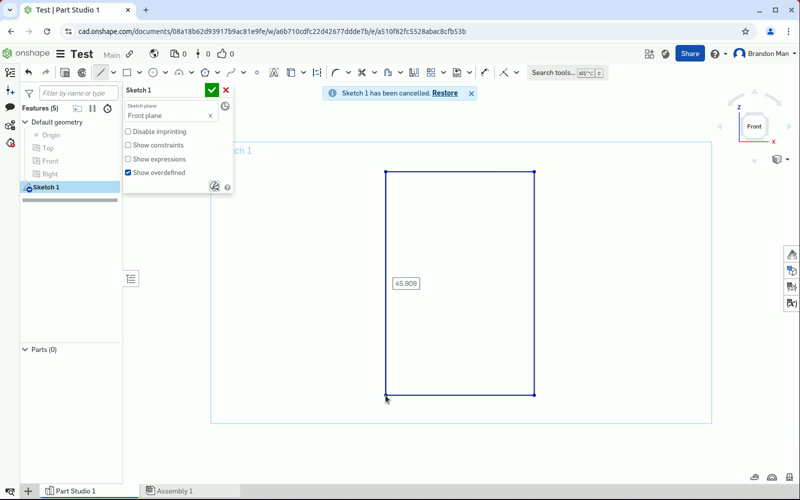
key(l)
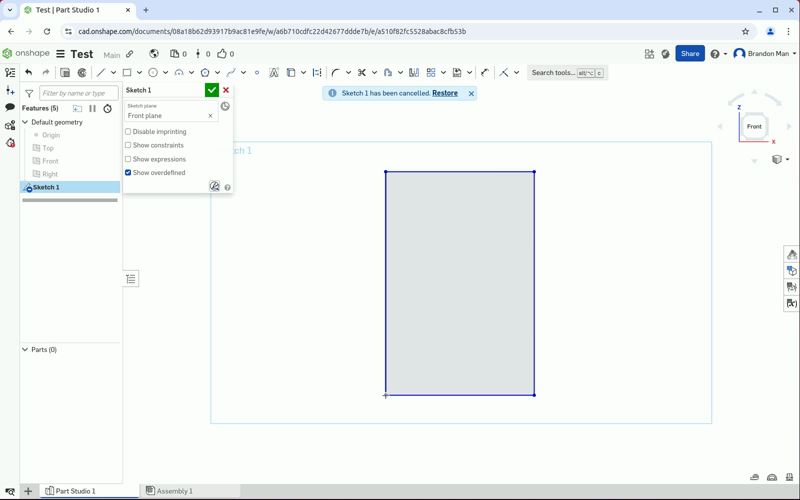
key_down(shift)
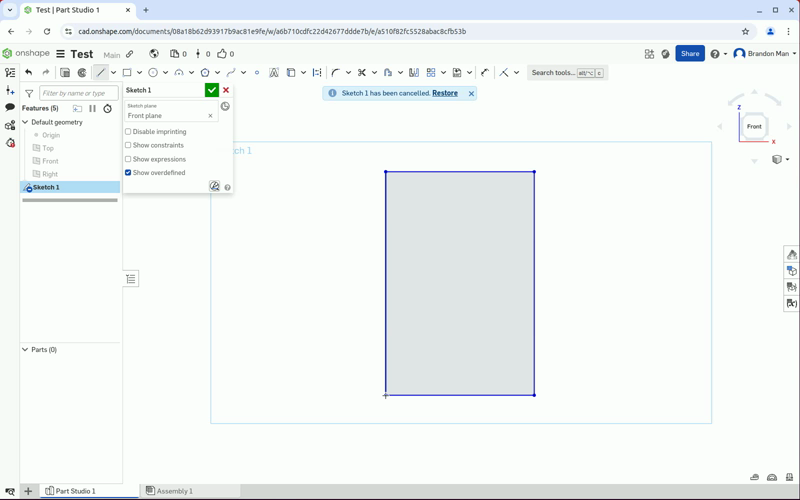
mouse_move(413, 320)
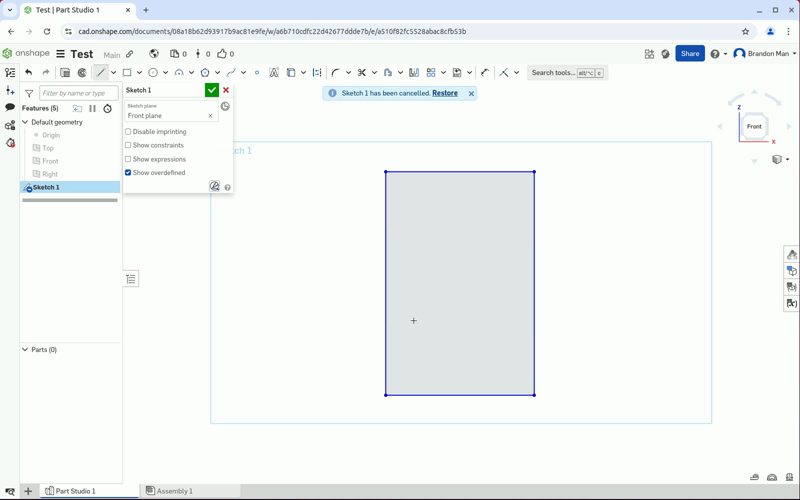
click(413, 320)
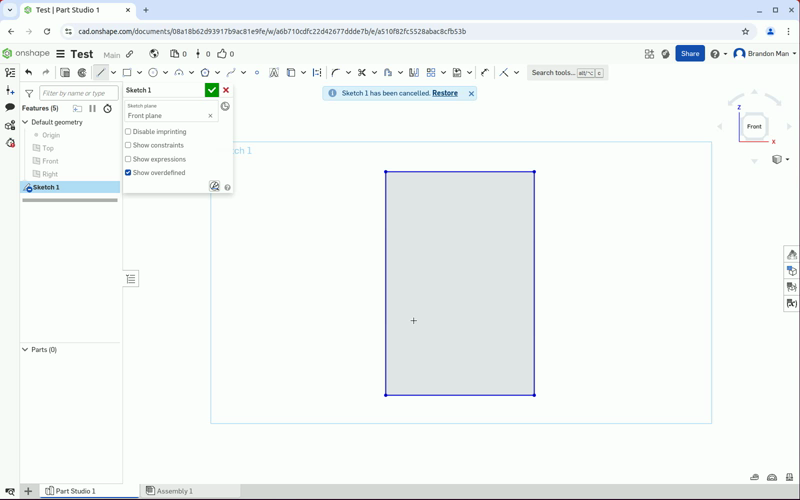
key_up(shift)
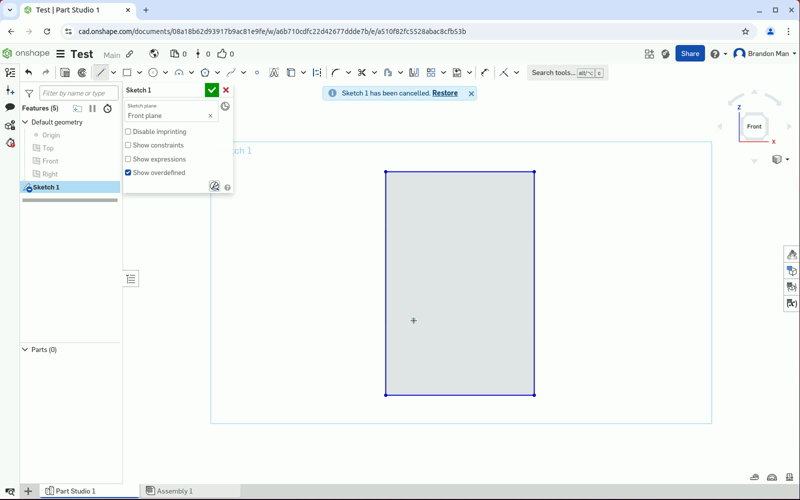
key_down(shift)
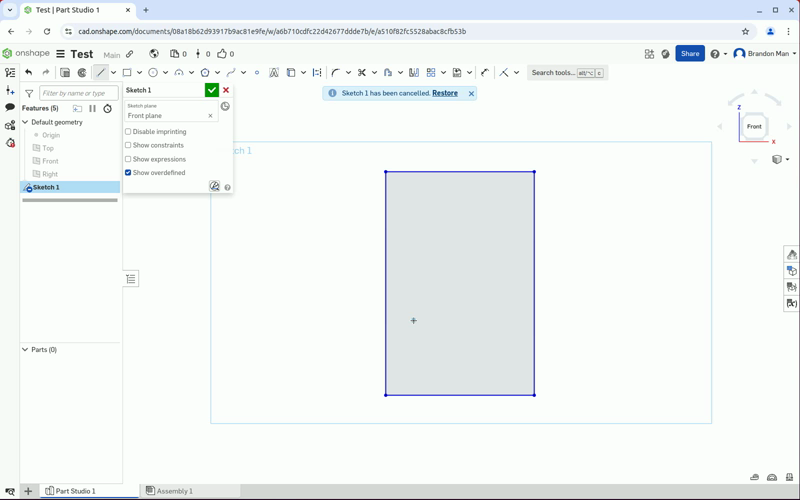
mouse_move(444, 320)
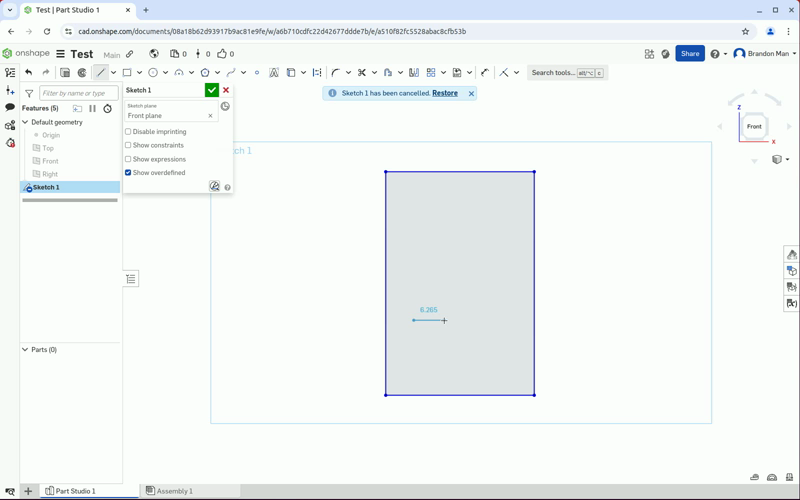
mouse_move(432, 320)
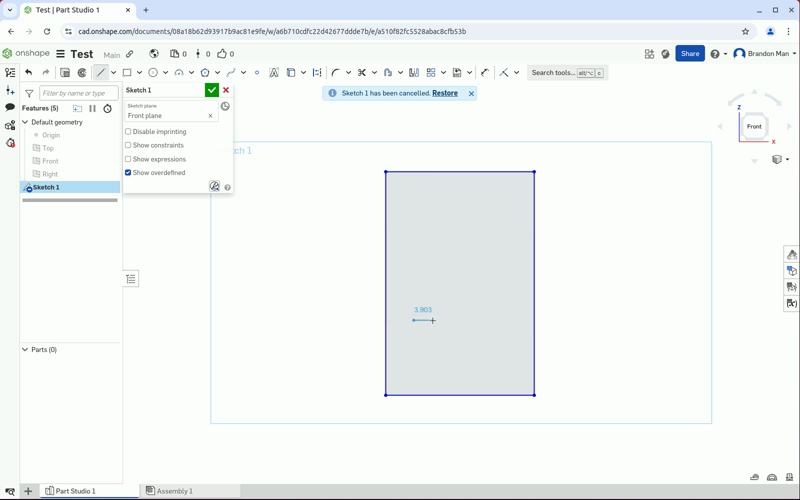
click(432, 320)
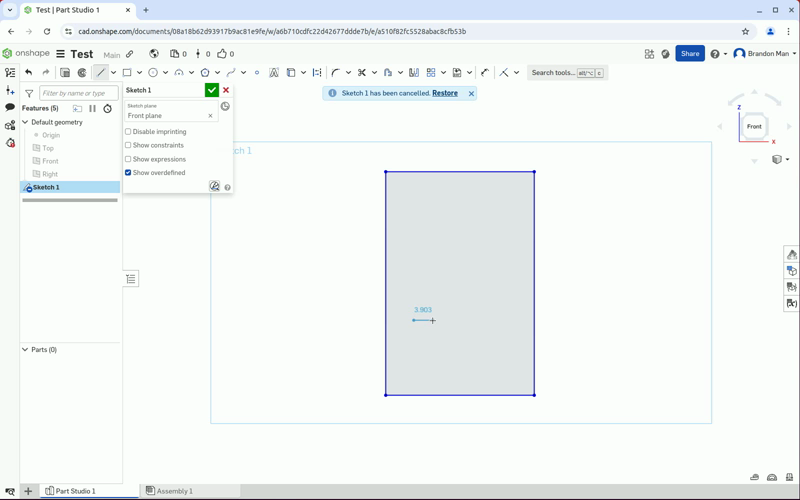
key_up(shift)
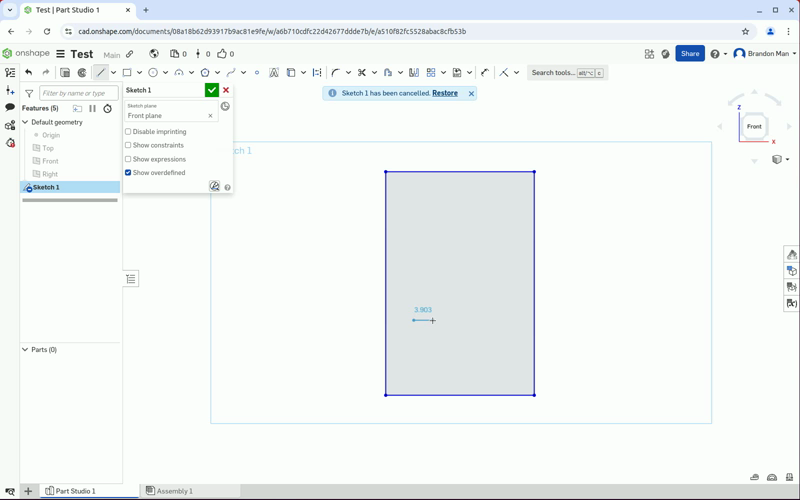
key_down(shift)
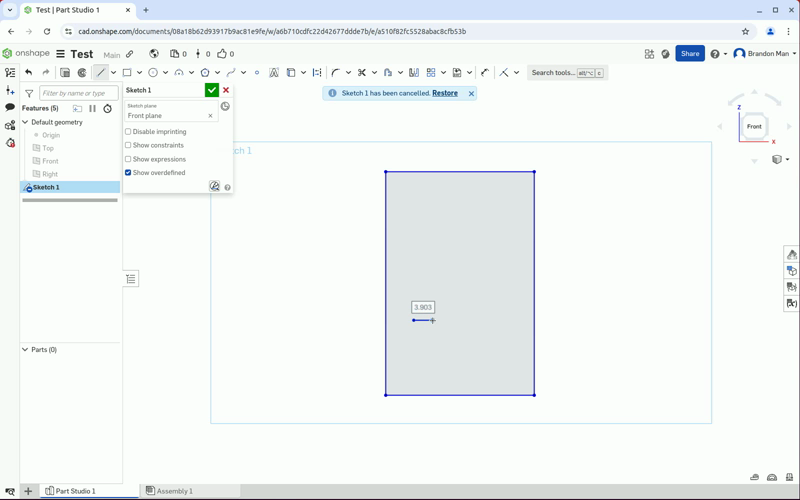
mouse_move(462, 320)
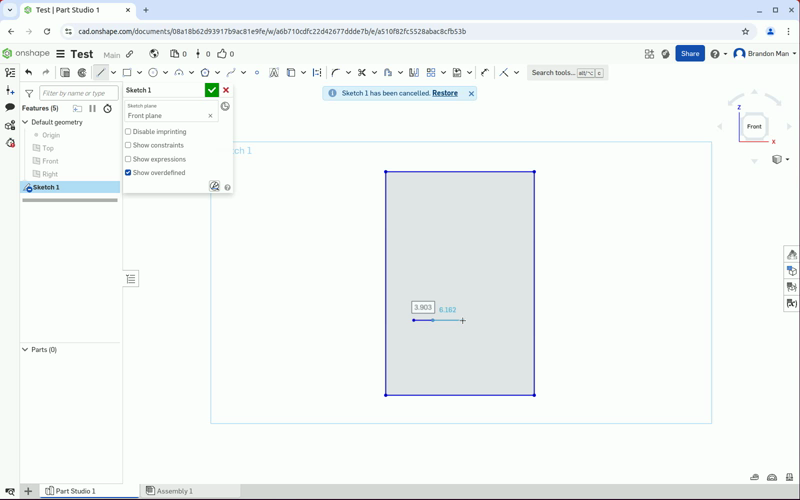
mouse_move(432, 364)
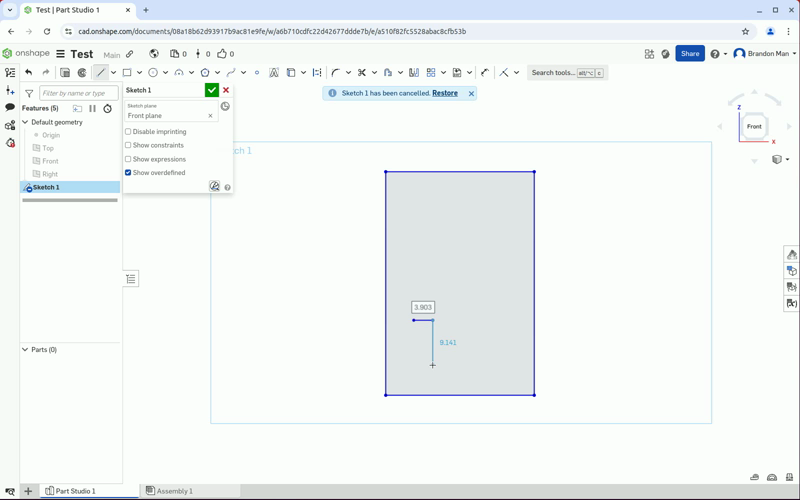
click(432, 364)
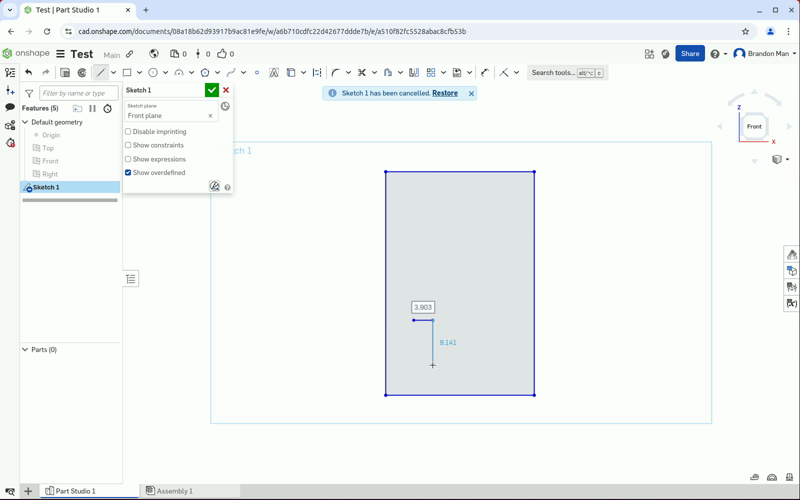
key_up(shift)
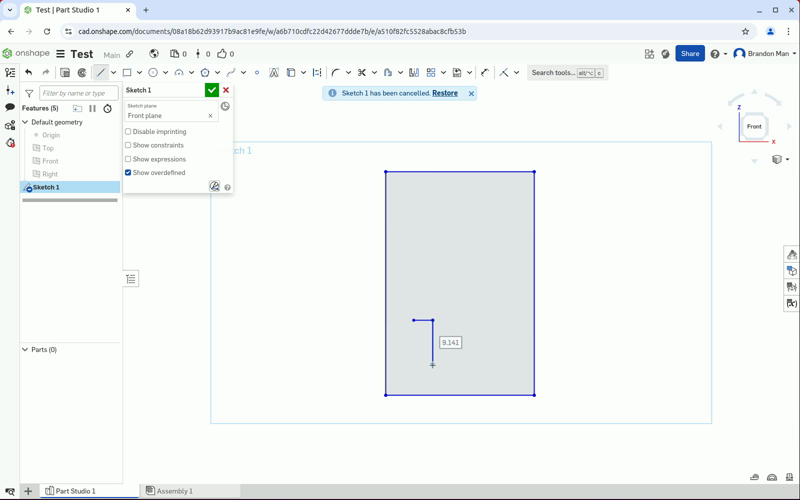
key_down(shift)
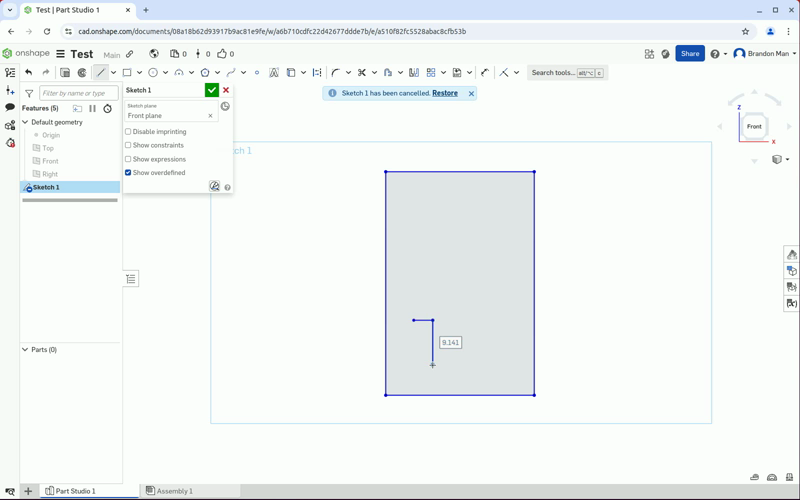
mouse_move(462, 364)
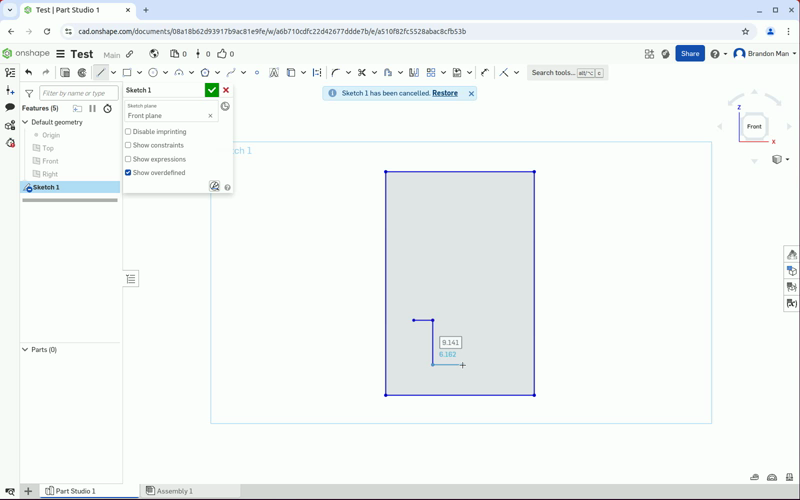
mouse_move(489, 364)
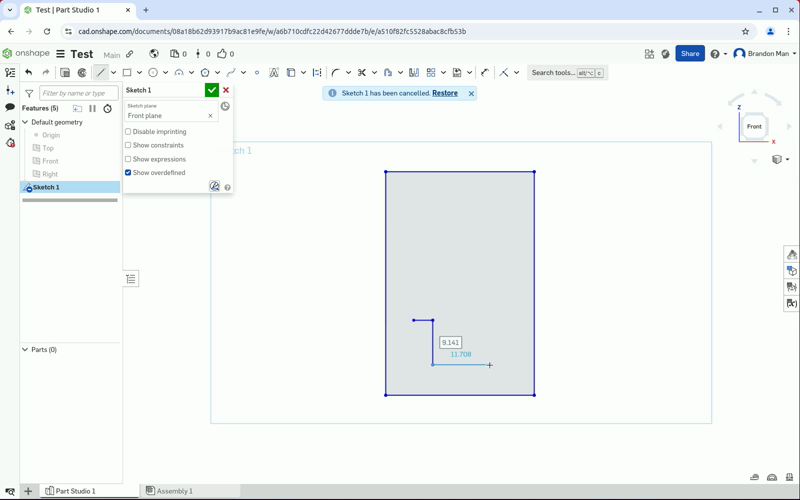
click(489, 364)
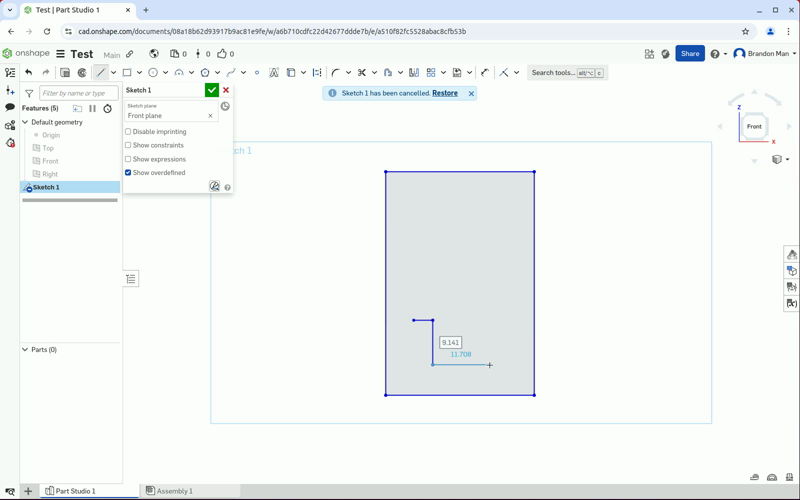
key_up(shift)
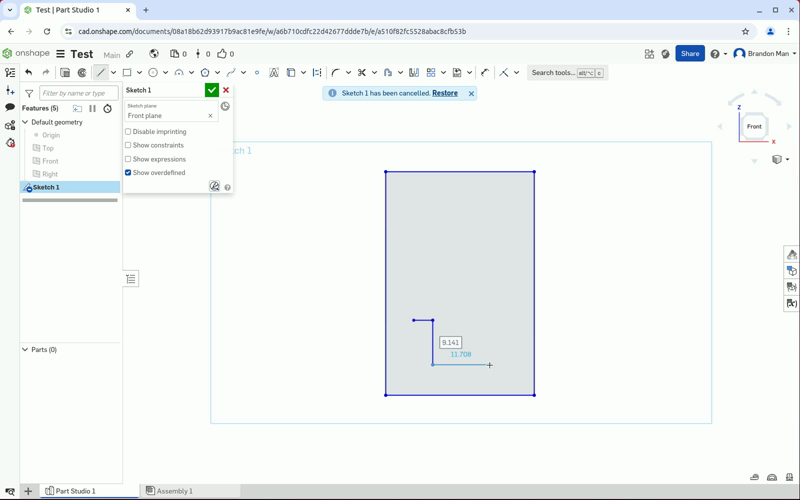
key_down(shift)
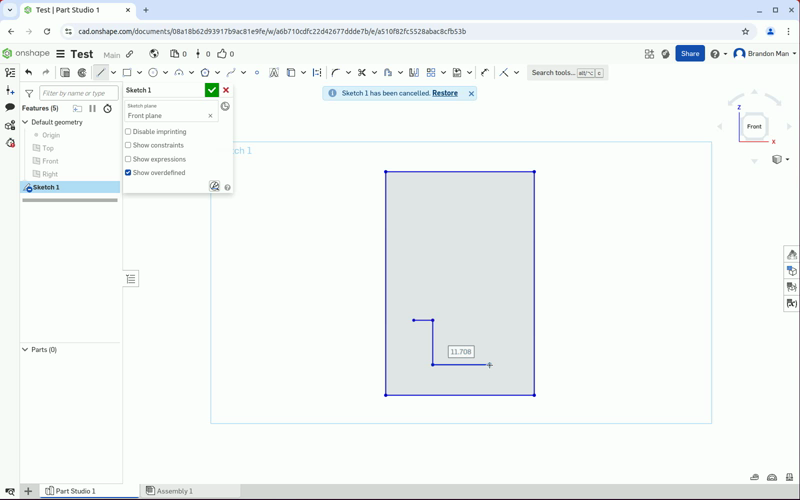
mouse_move(519, 364)
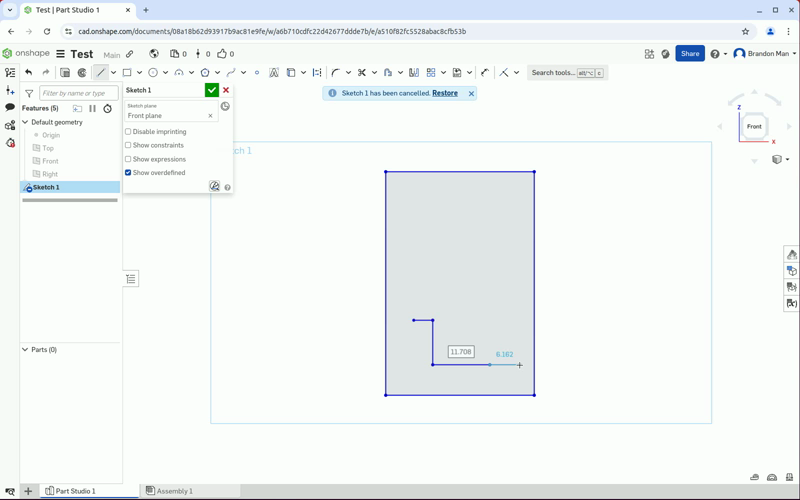
mouse_move(489, 320)
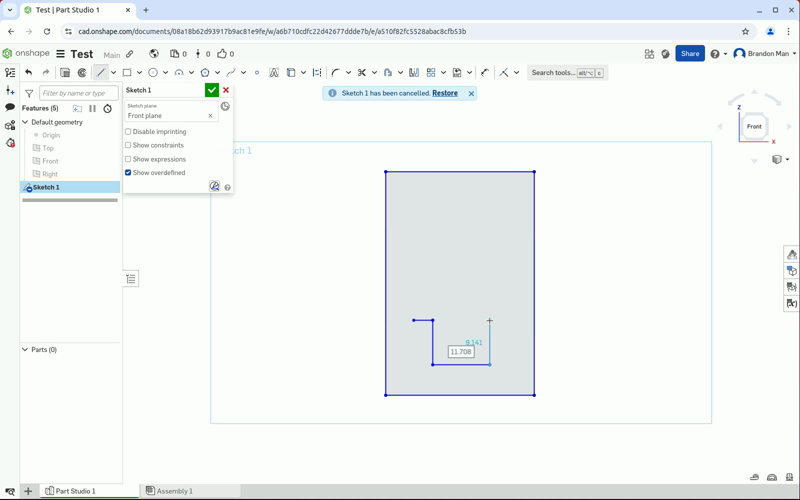
click(489, 320)
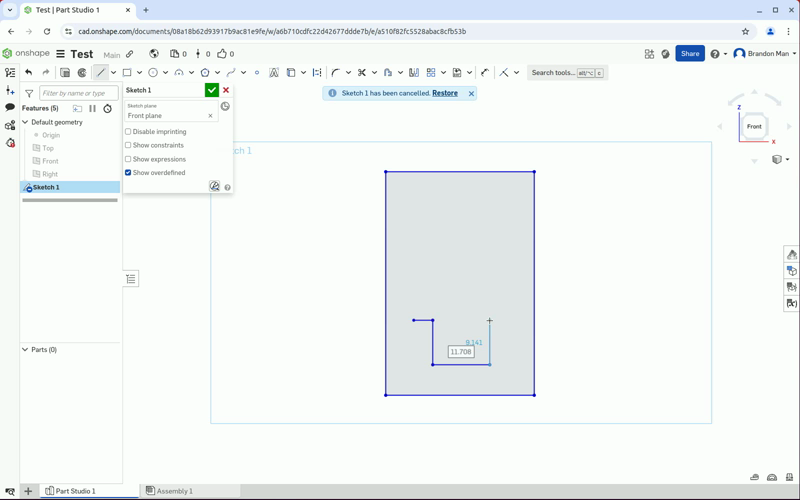
key_up(shift)
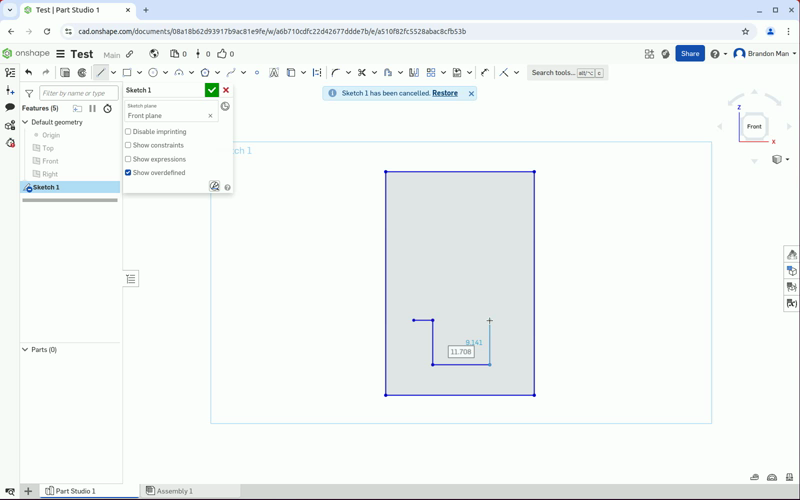
key_down(shift)
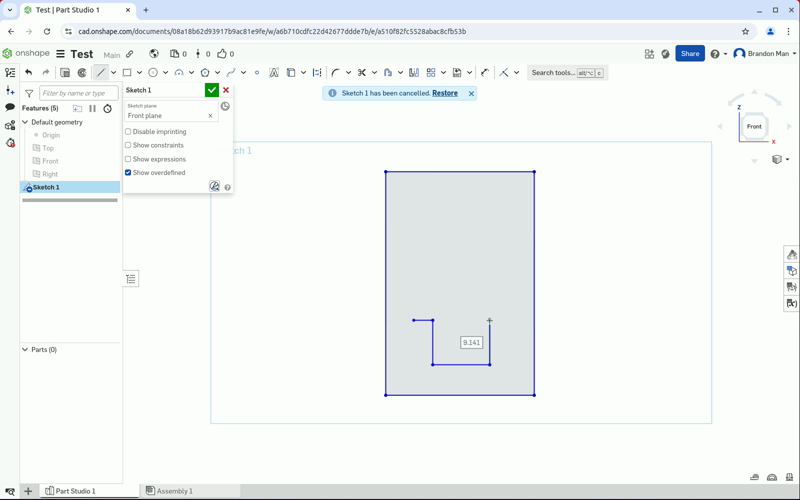
mouse_move(519, 320)
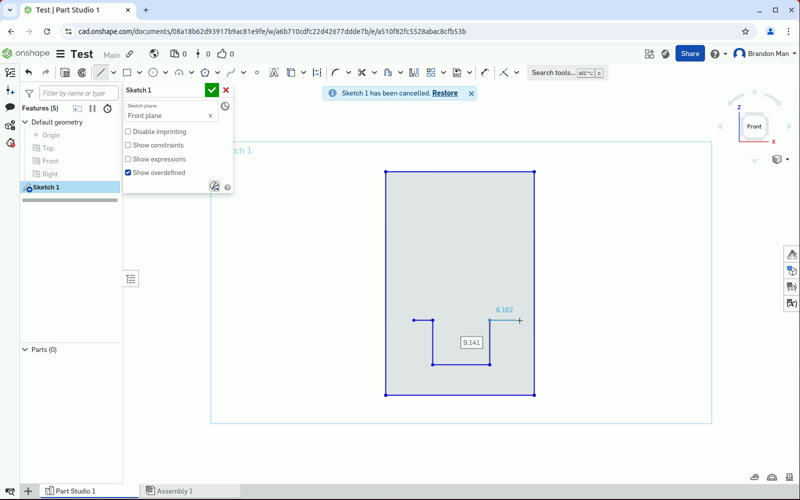
mouse_move(506, 320)
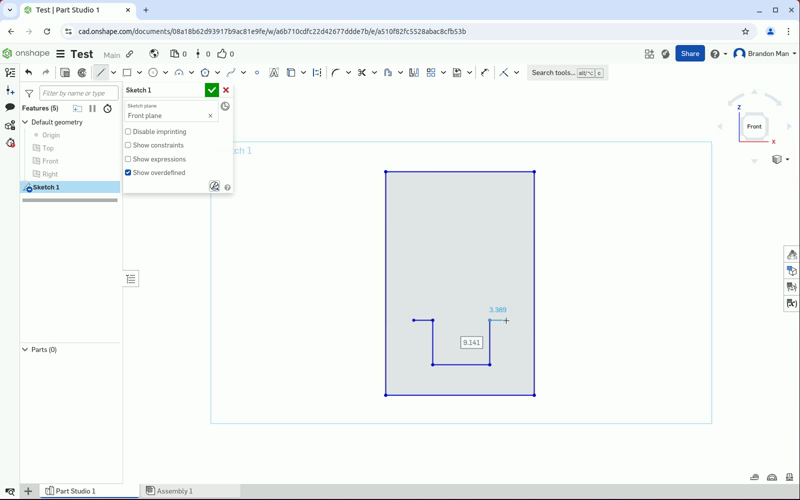
click(506, 320)
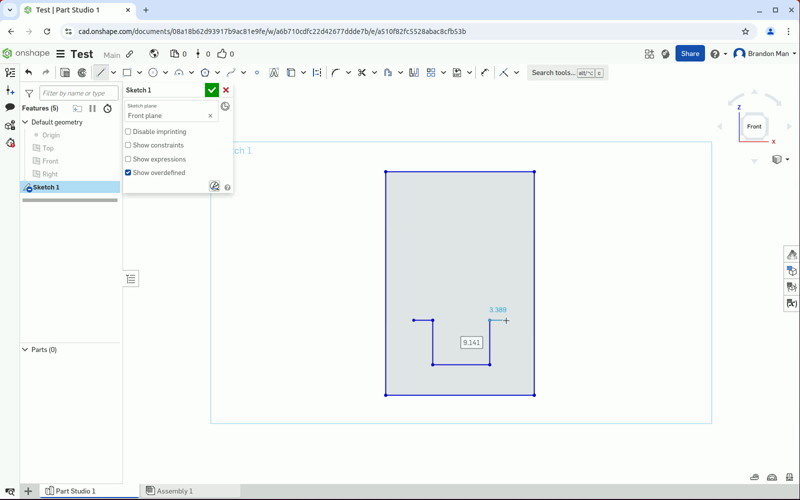
key_up(shift)
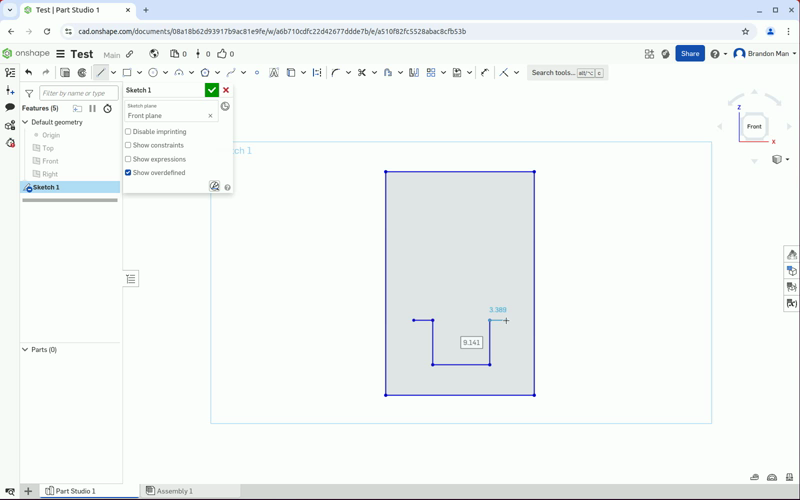
key_down(shift)
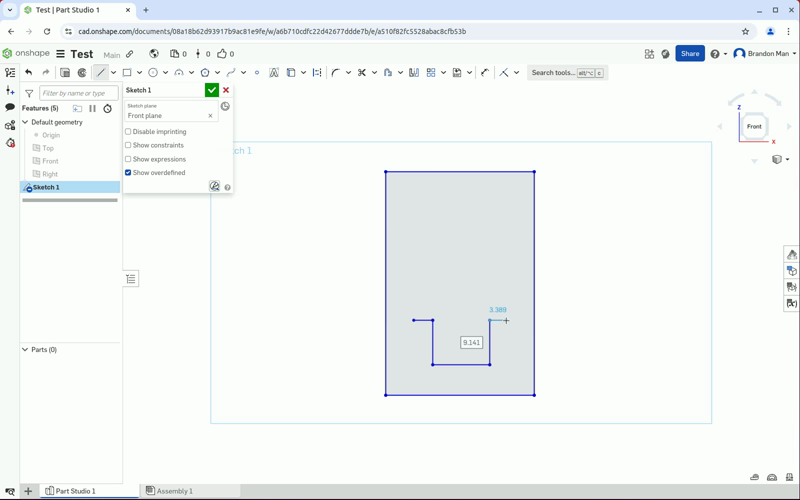
mouse_move(506, 244)
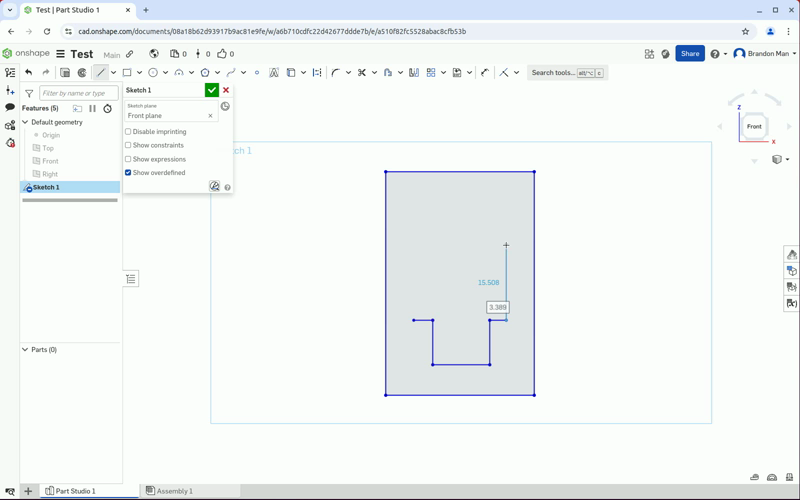
click(506, 244)
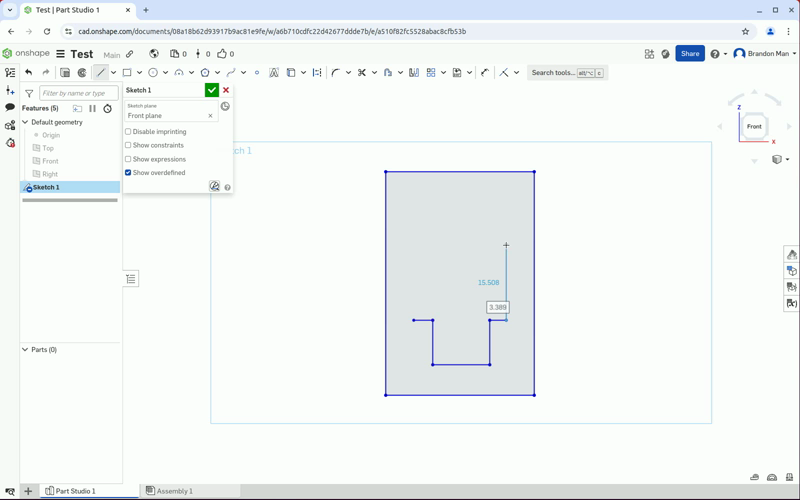
key_up(shift)
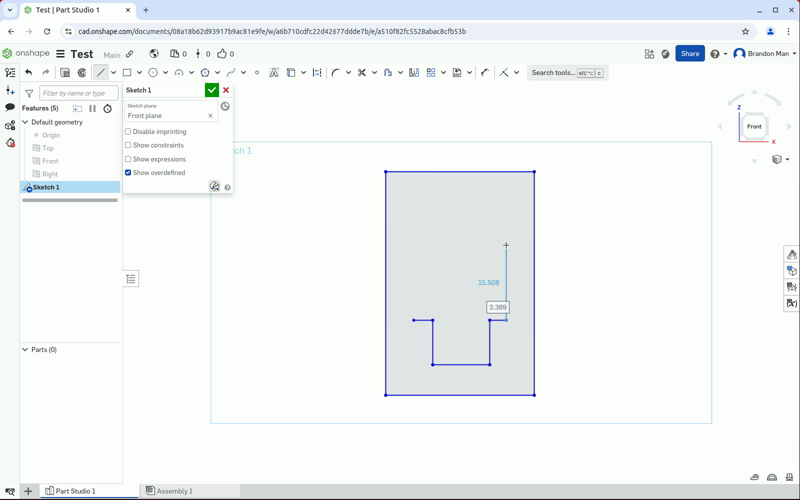
key_down(shift)
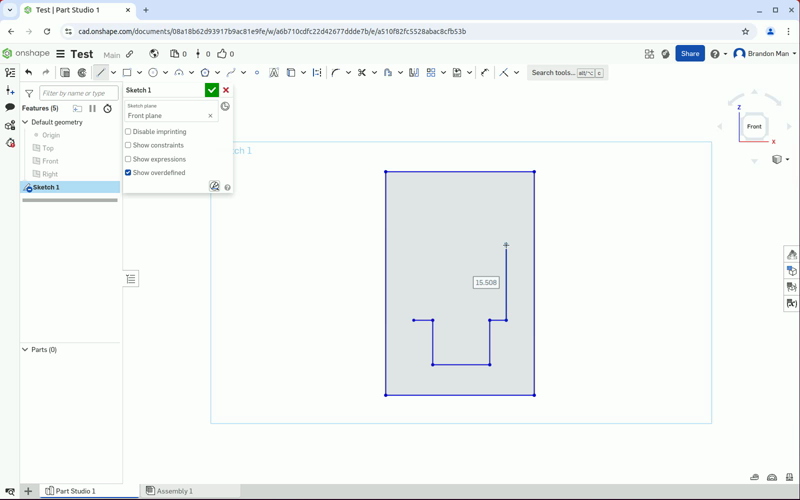
mouse_move(536, 244)
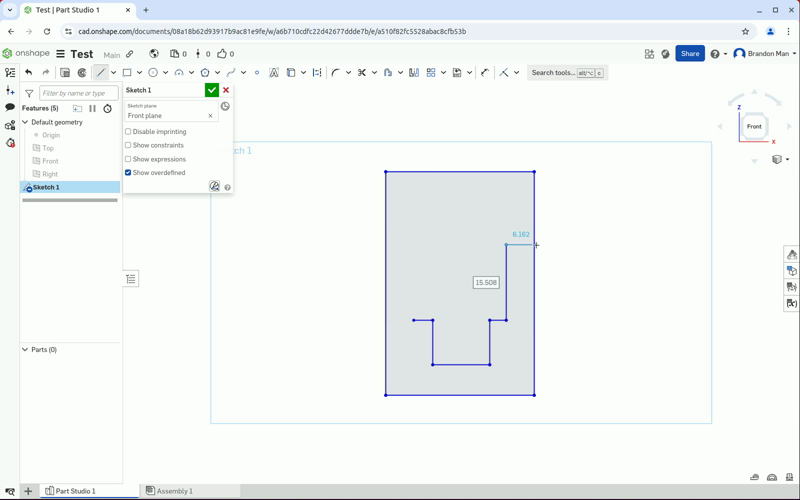
mouse_move(506, 199)
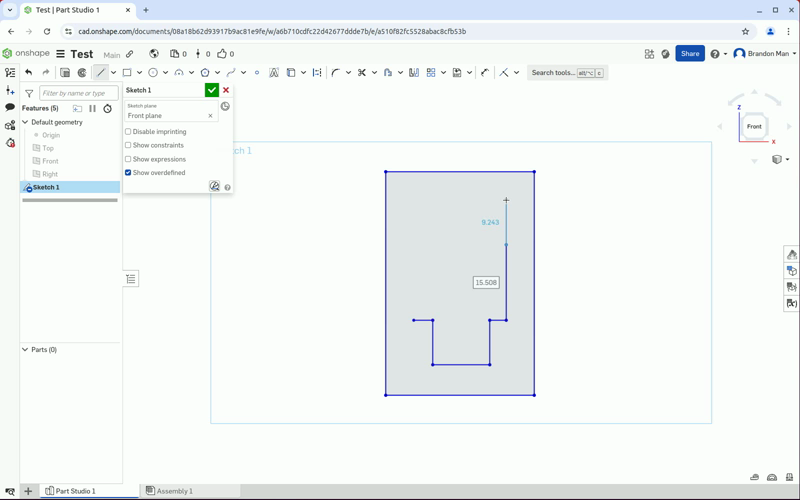
click(506, 199)
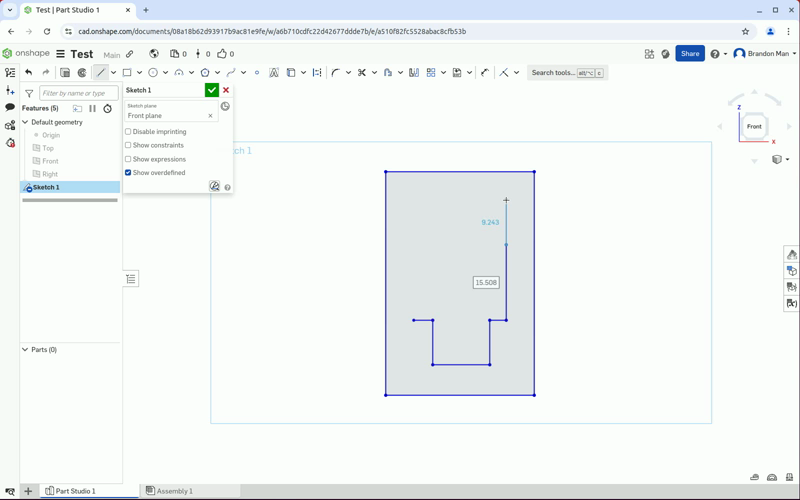
key_up(shift)
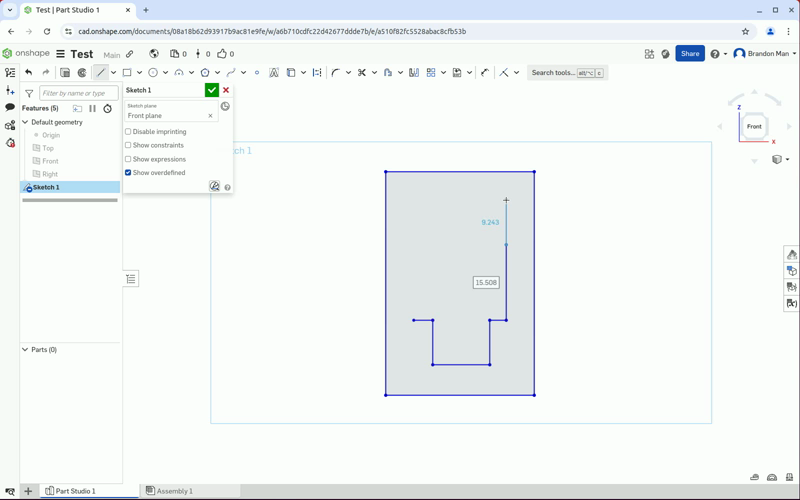
key_down(shift)
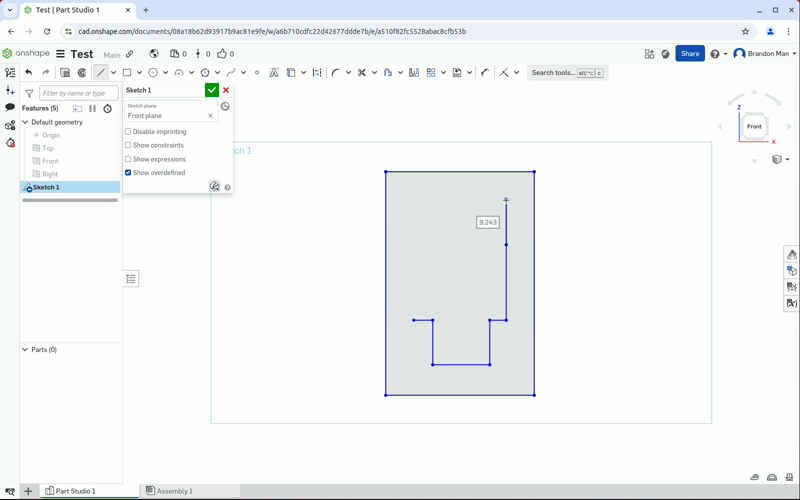
mouse_move(413, 199)
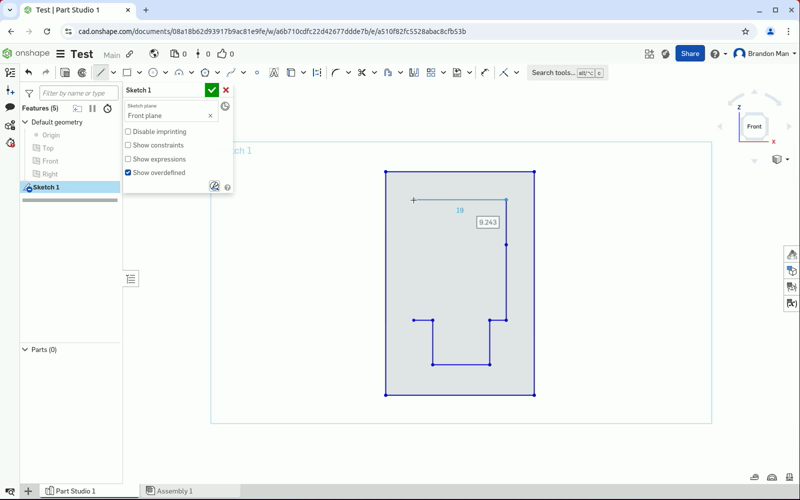
click(413, 199)
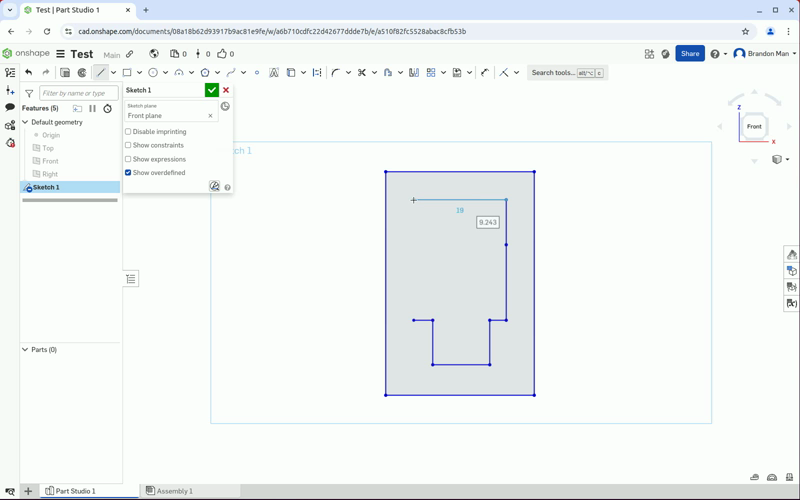
key_up(shift)
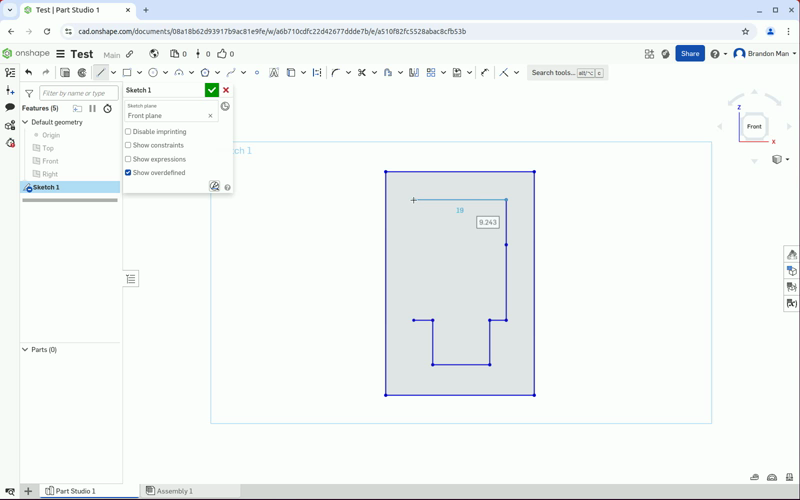
key_down(shift)
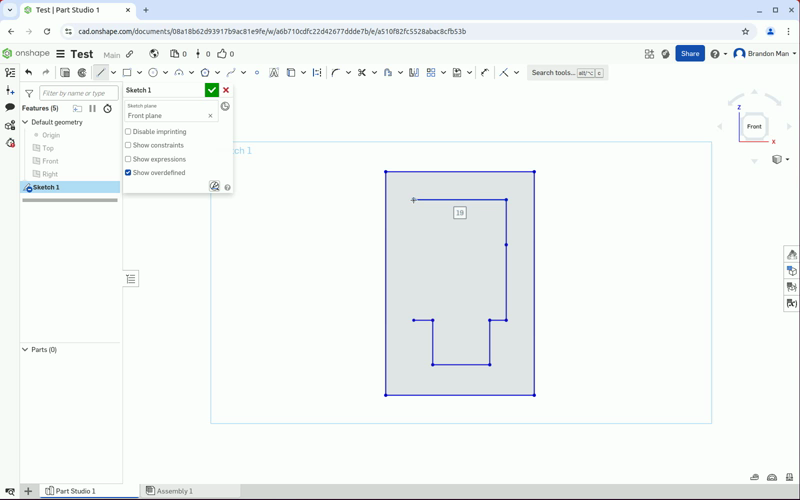
mouse_move(444, 199)
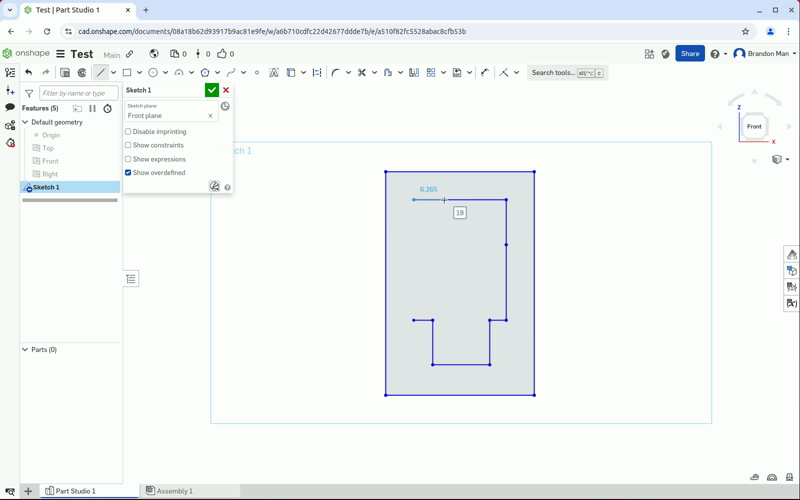
mouse_move(413, 244)
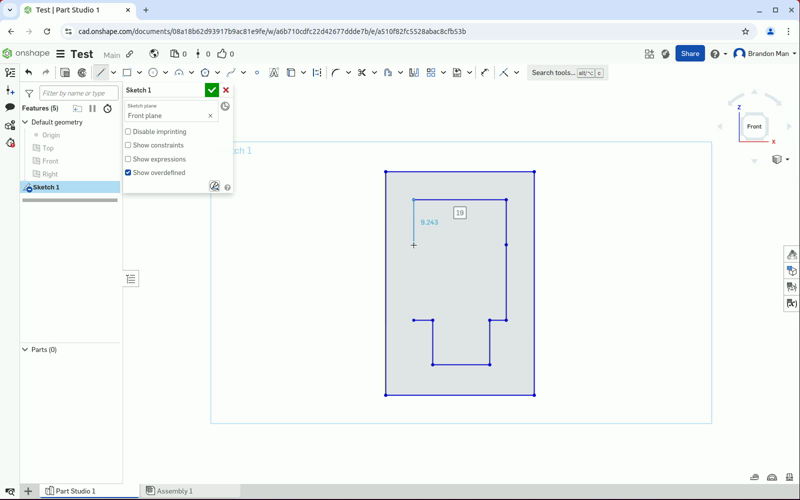
click(413, 244)
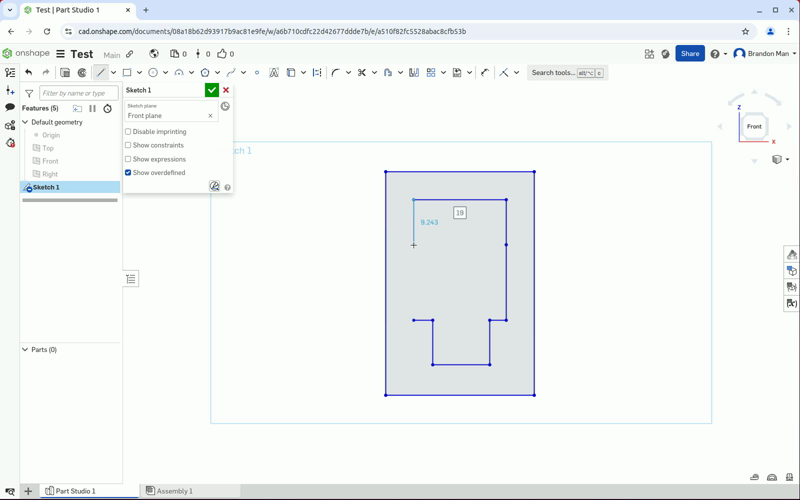
key_up(shift)
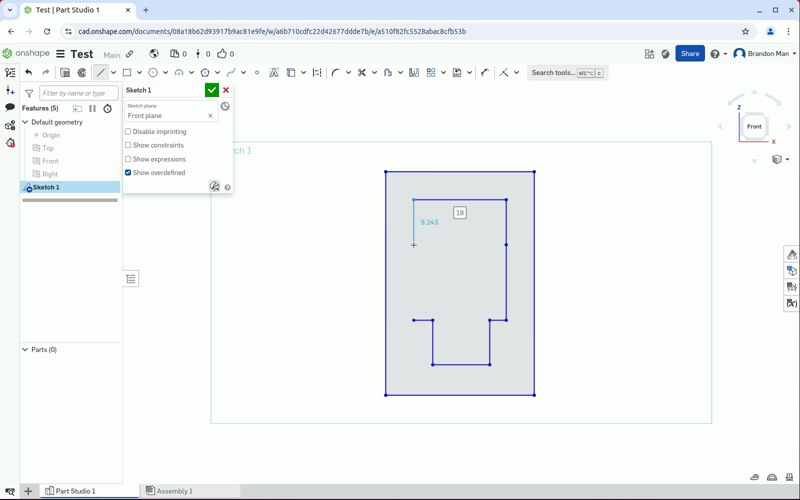
key_down(shift)
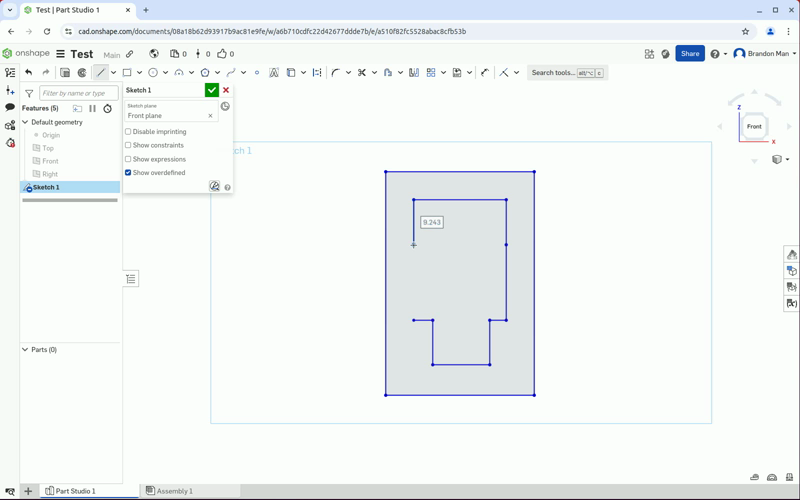
mouse_move(413, 320)
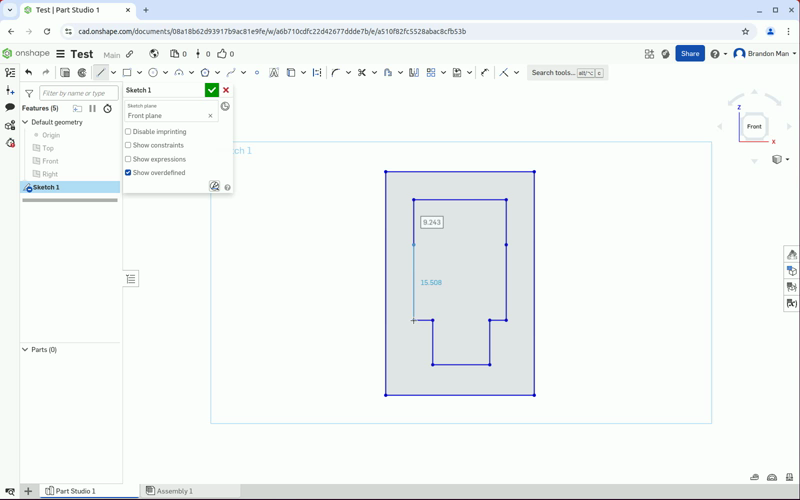
key_up(shift)
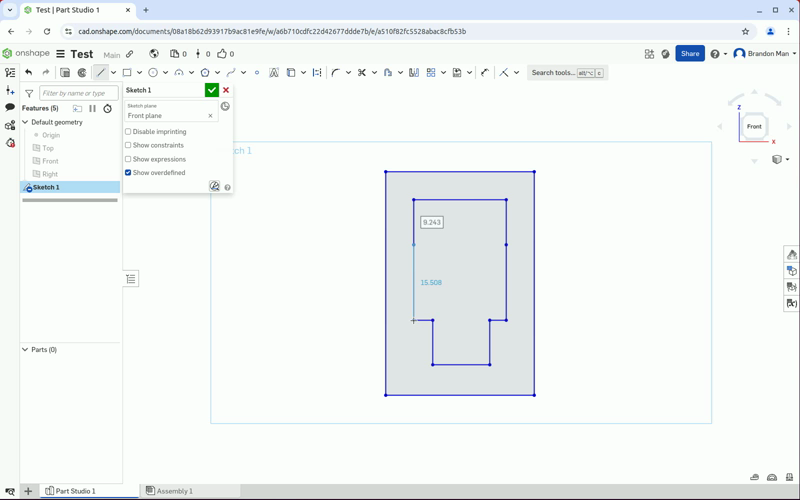
click(413, 320)
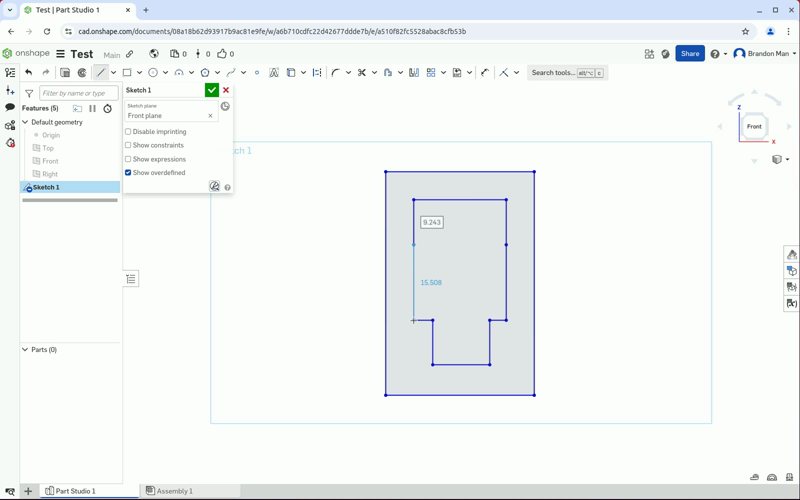
key(esc)
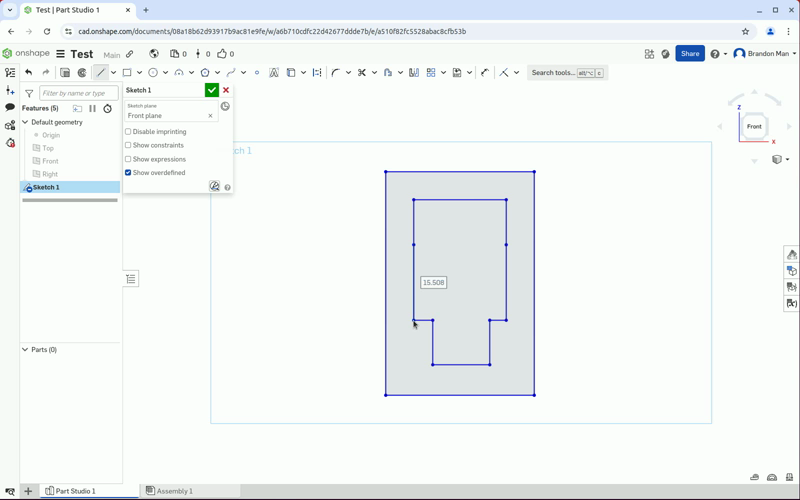
mouse_move(519, 329)
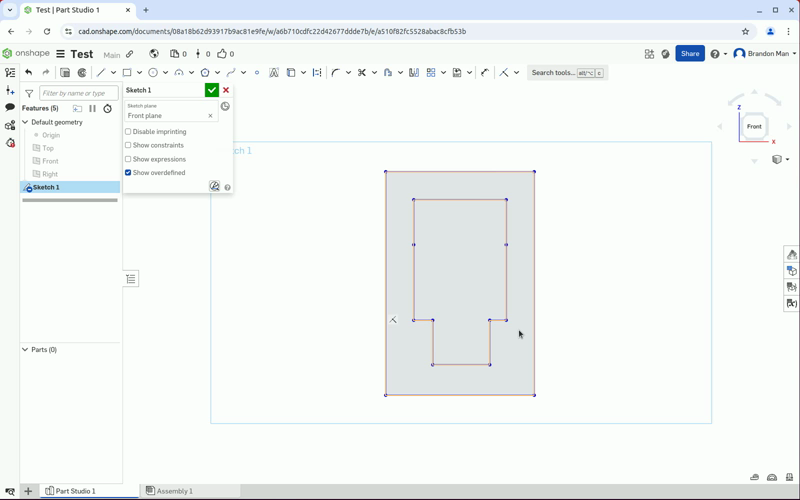
click(519, 329)
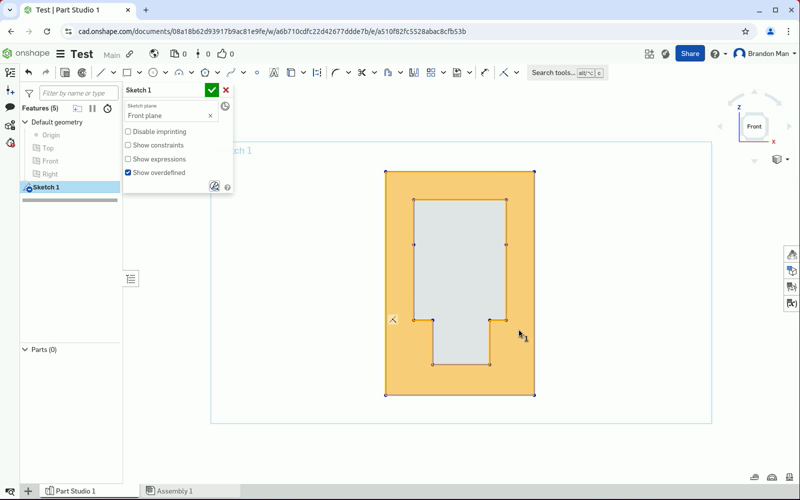
mouse_move(73, 352)
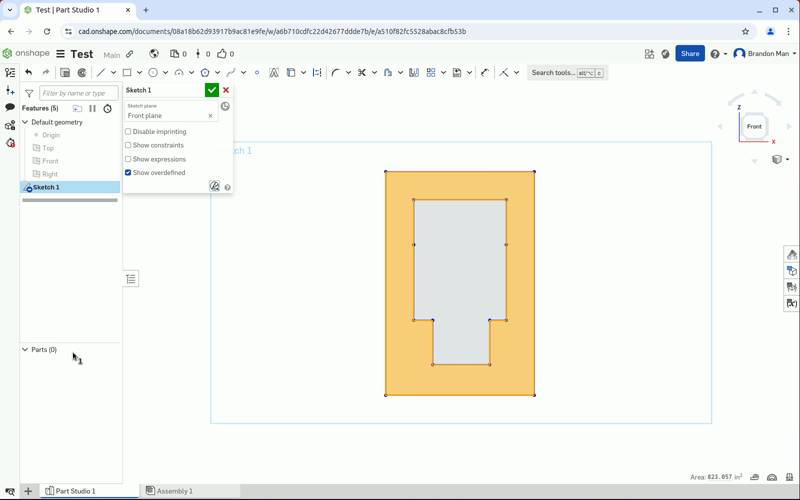
key(shift+y)
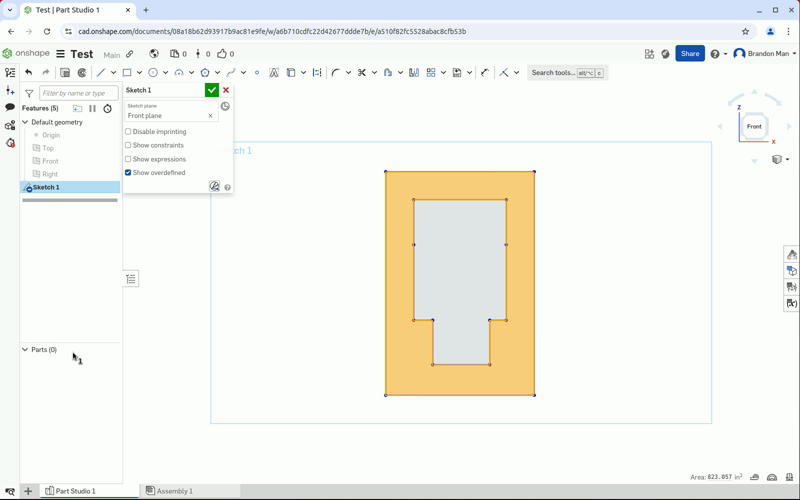
key(shift+e)
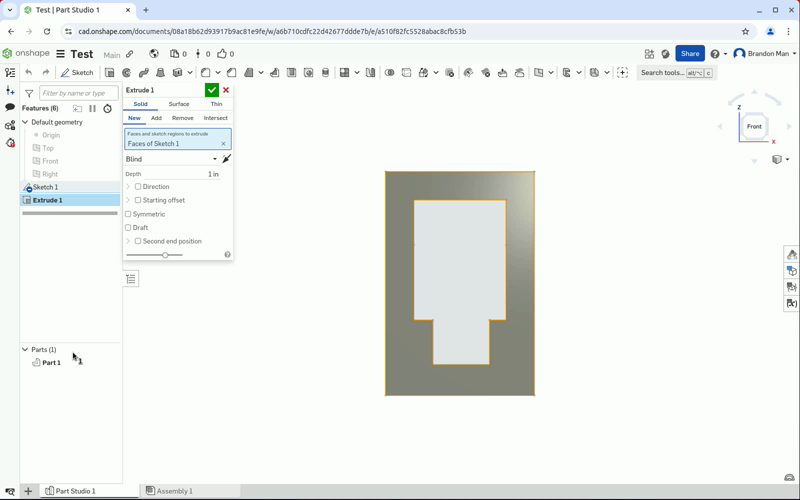
mouse_move(143, 106)
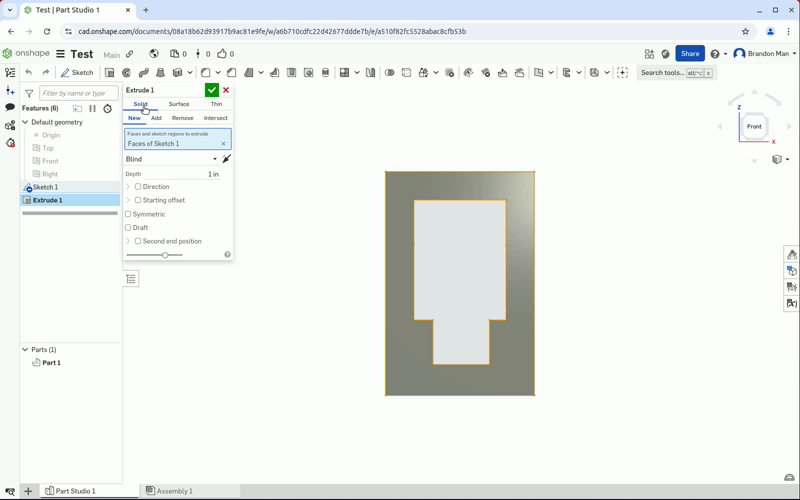
click(143, 106)
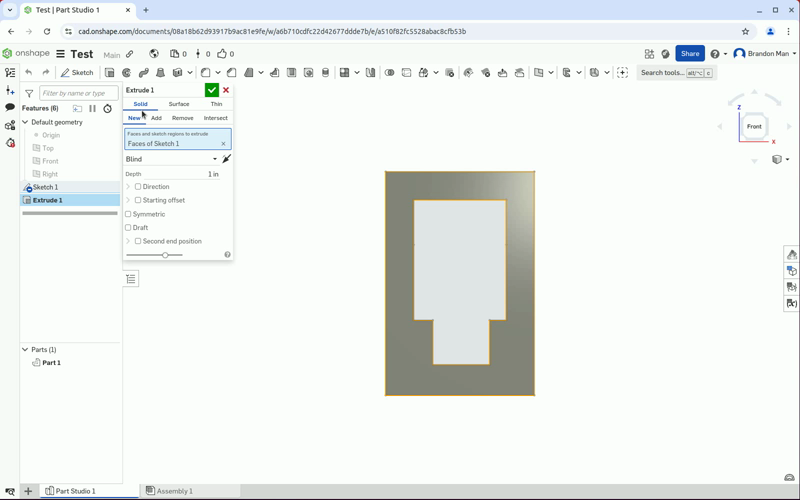
mouse_move(137, 120)
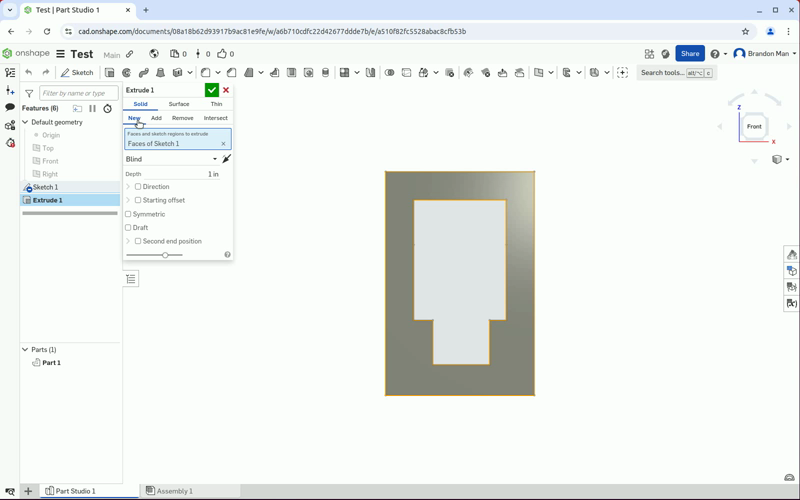
click(137, 120)
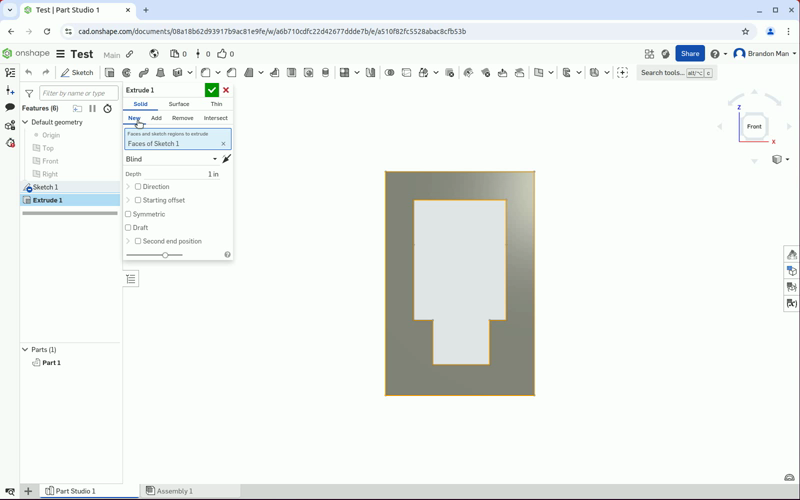
key(tab, 4)
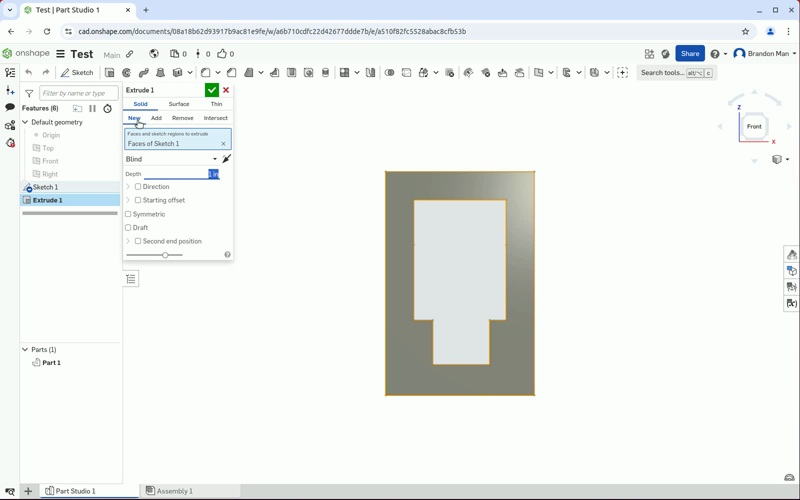
text(7.703)
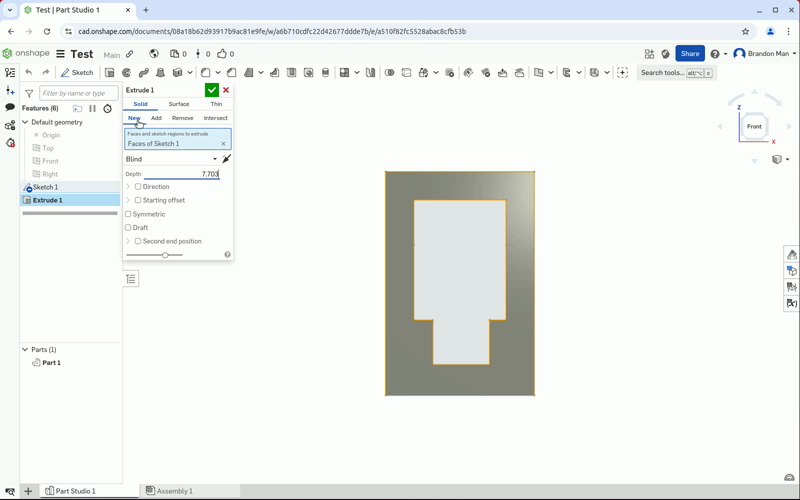
key(enter)
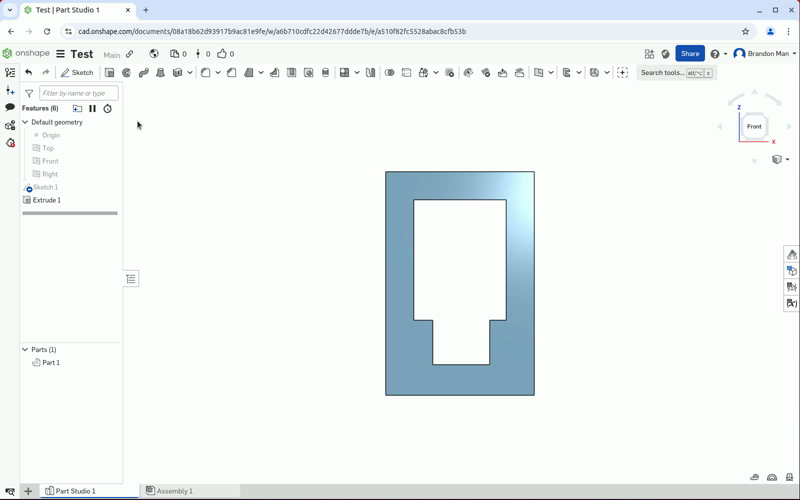
key(shift+h)
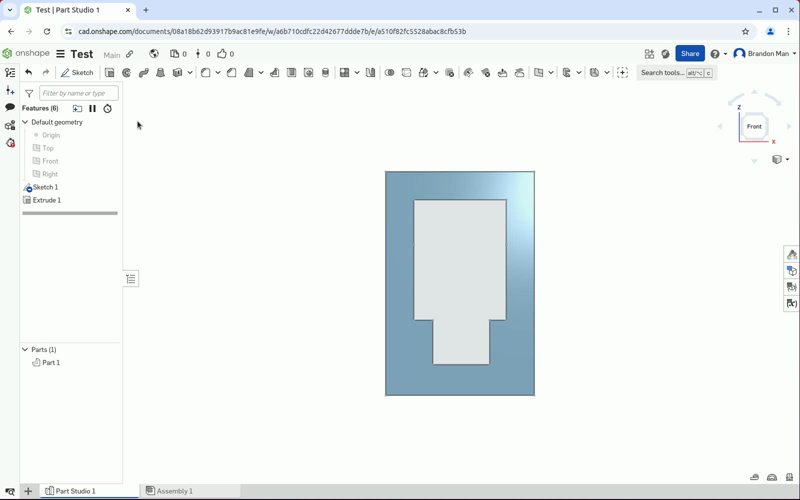
key(shift+h)
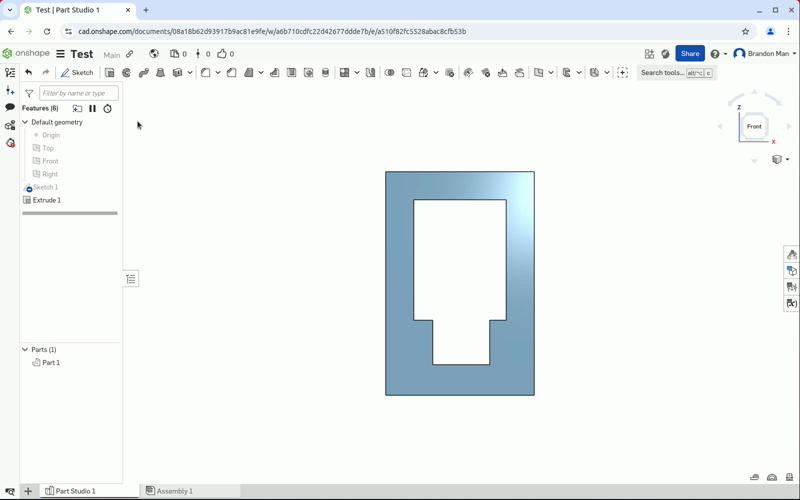
mouse_move(73, 189)
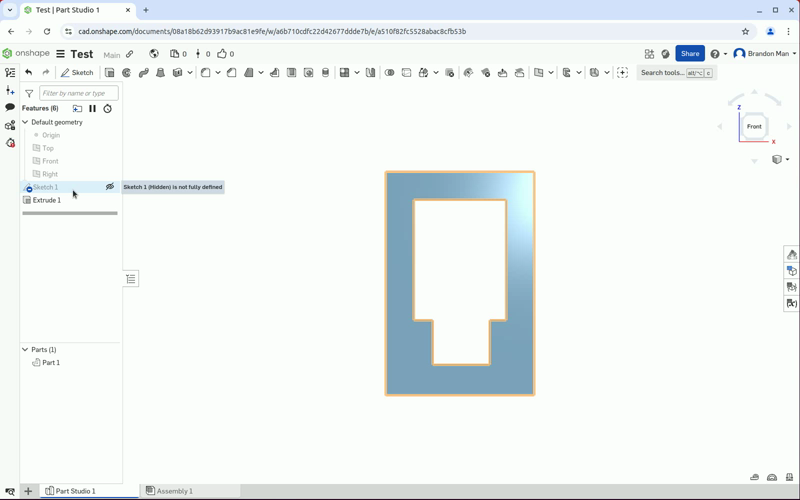
click(73, 189)
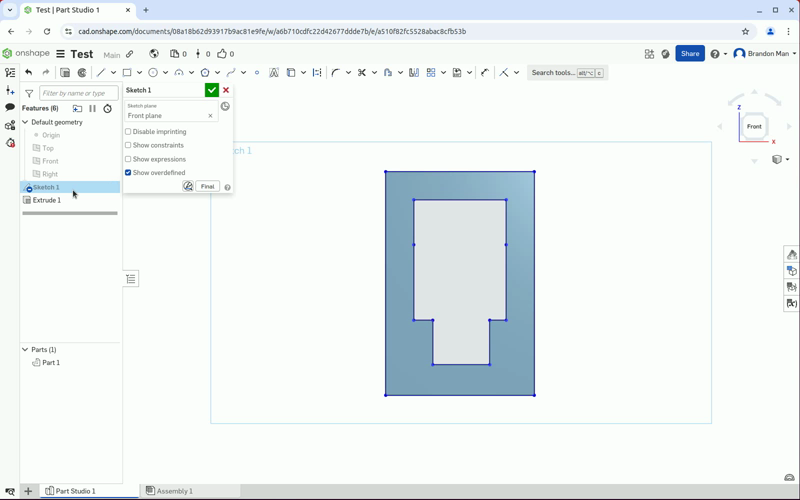
mouse_move(229, 92)
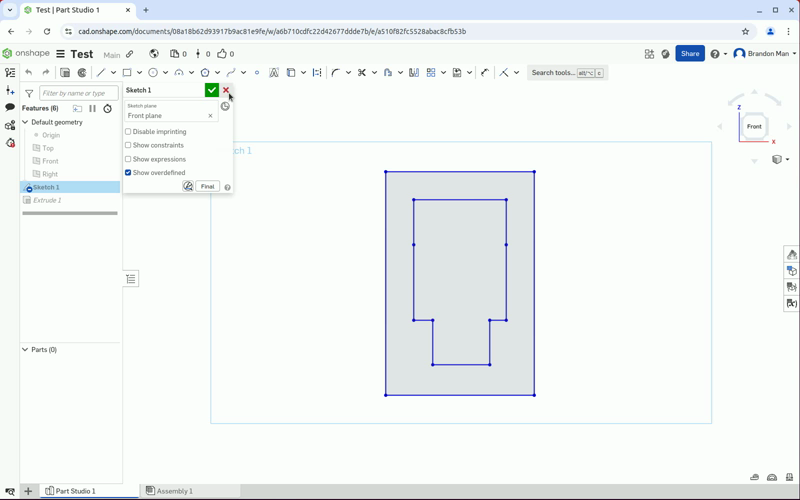
click(229, 92)
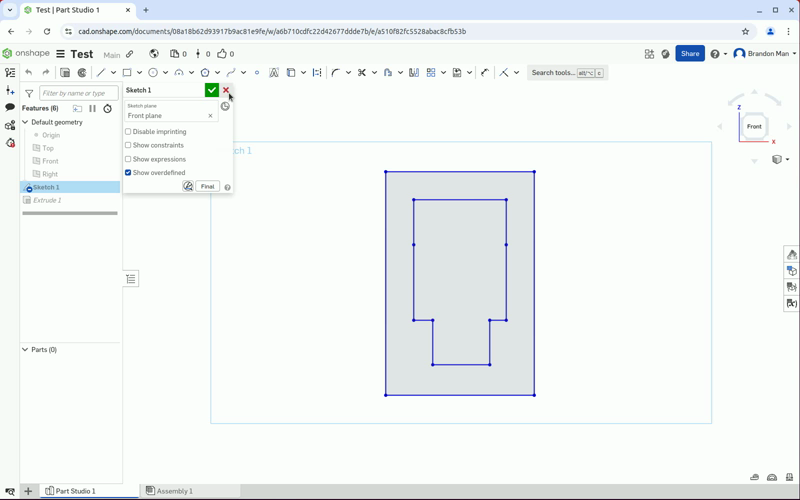
key(shift+s)
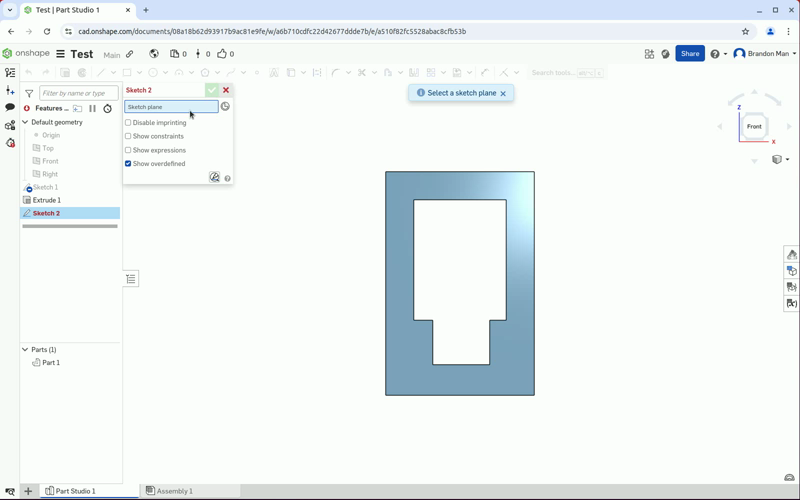
mouse_move(73, 163)
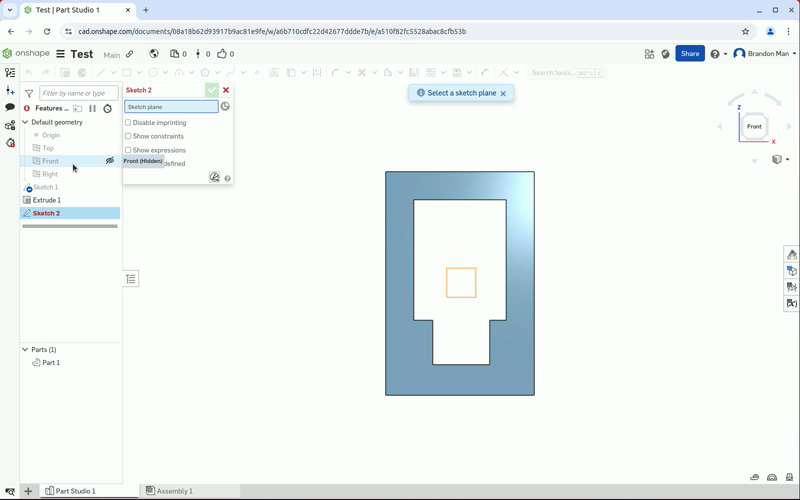
click(73, 163)
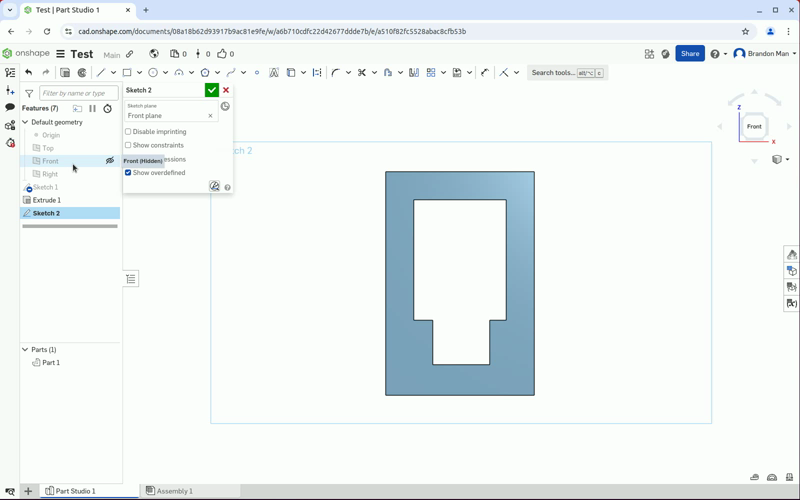
mouse_move(73, 352)
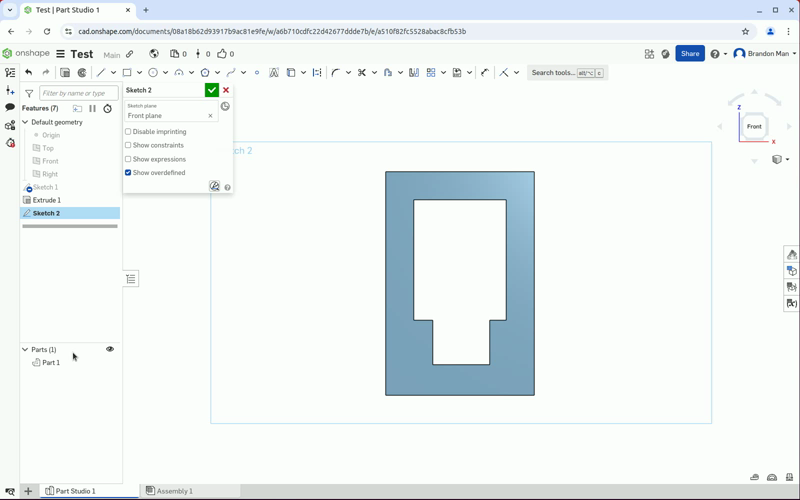
key(y)
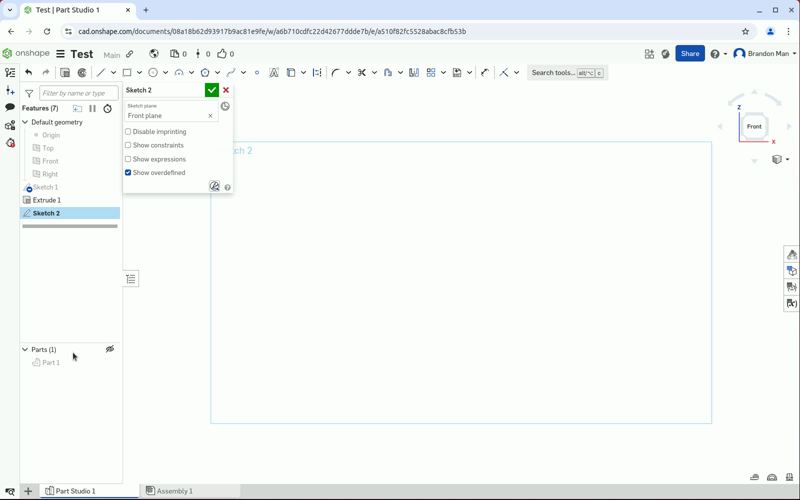
key(l)
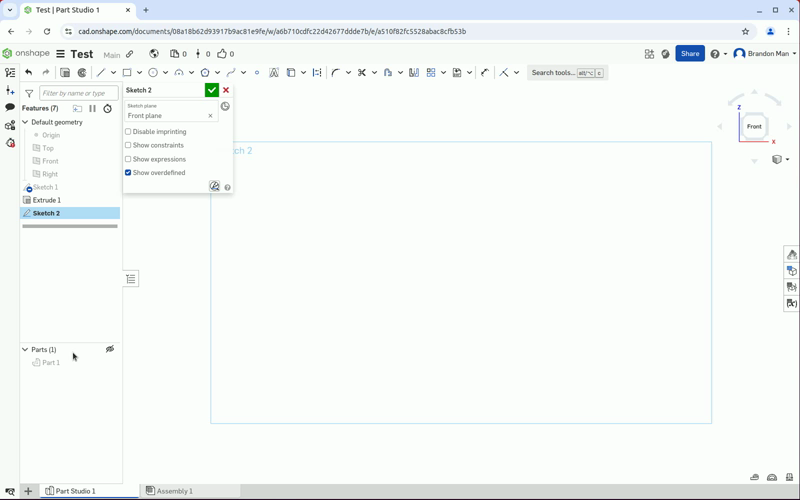
key_down(shift)
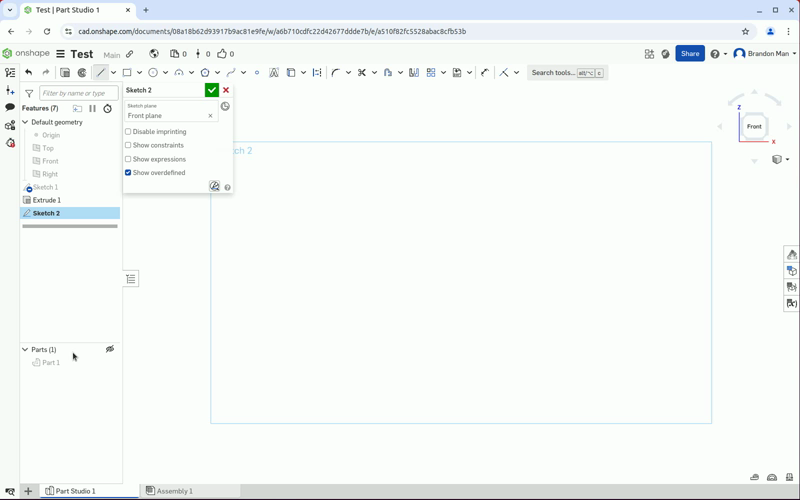
mouse_move(413, 243)
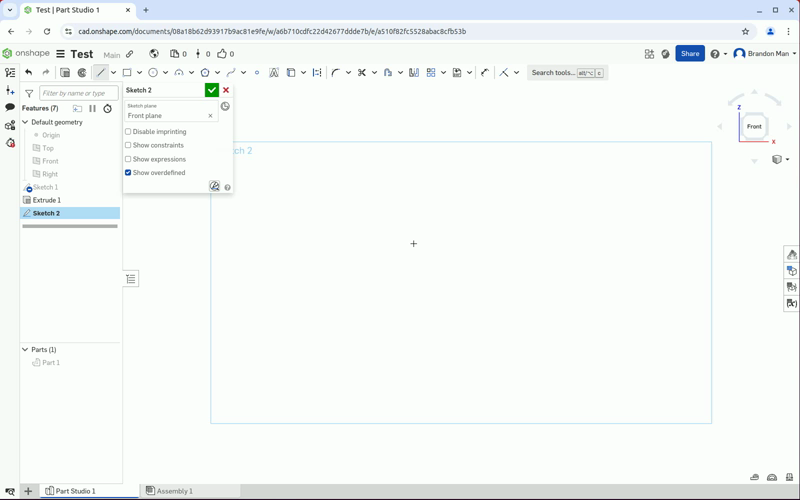
click(413, 243)
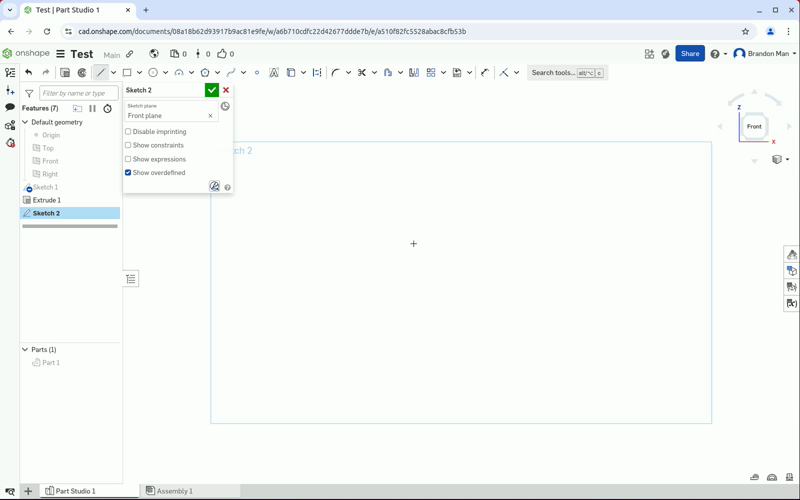
key_up(shift)
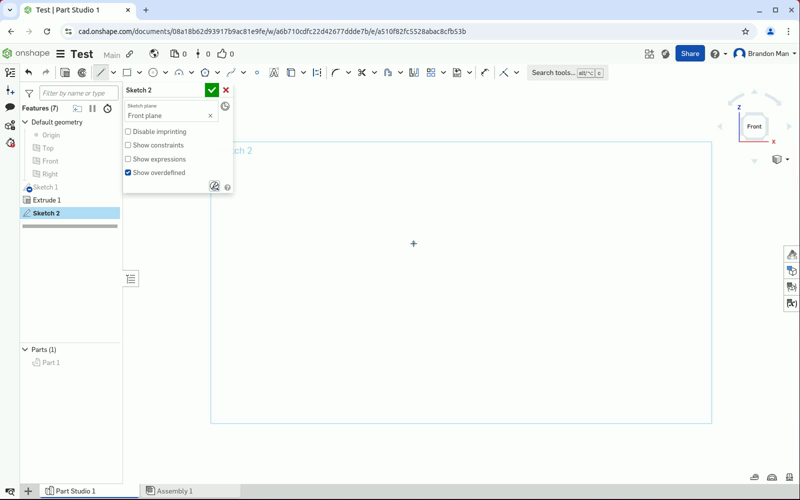
key_down(shift)
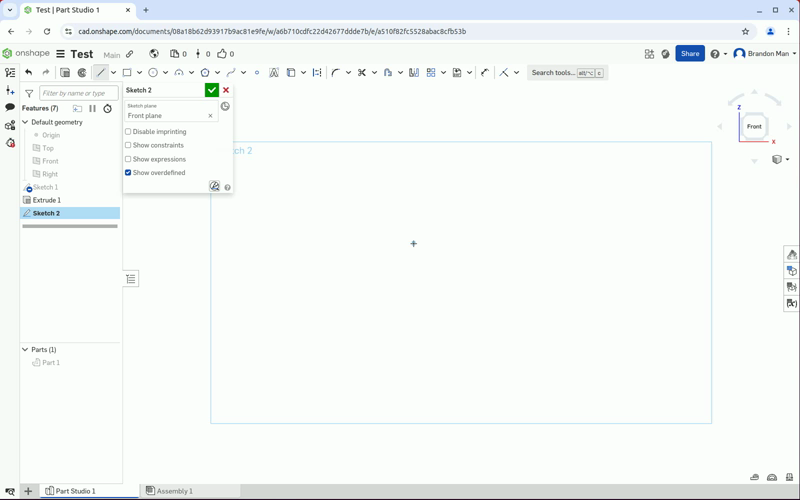
mouse_move(506, 243)
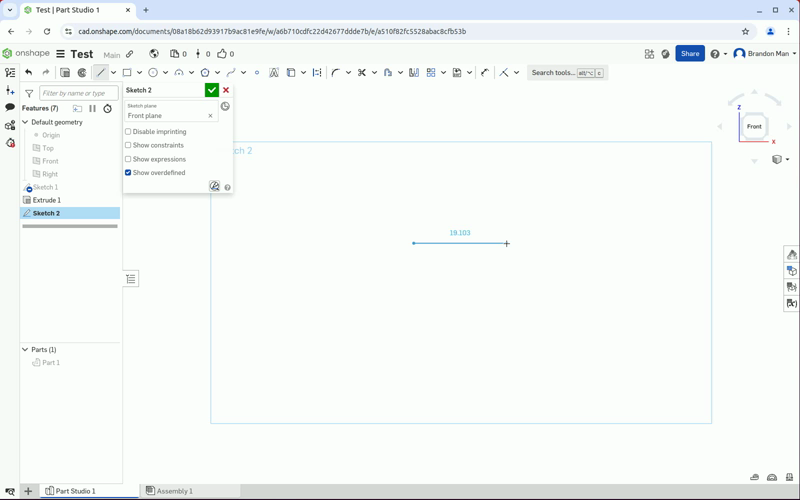
click(506, 243)
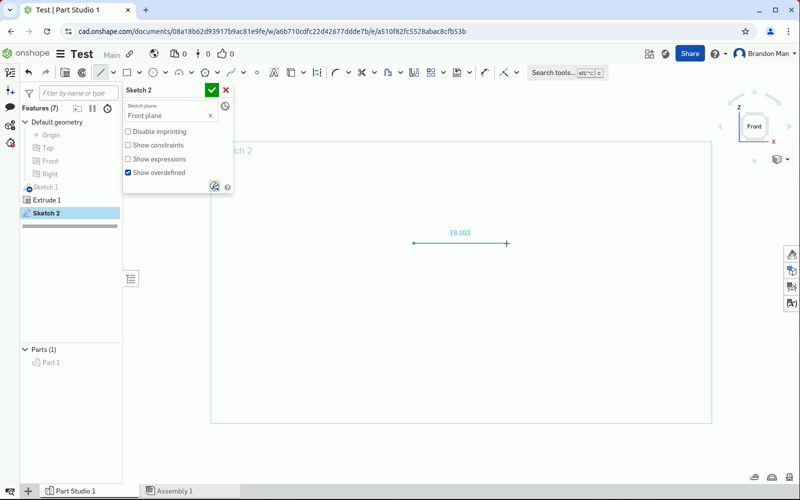
key_up(shift)
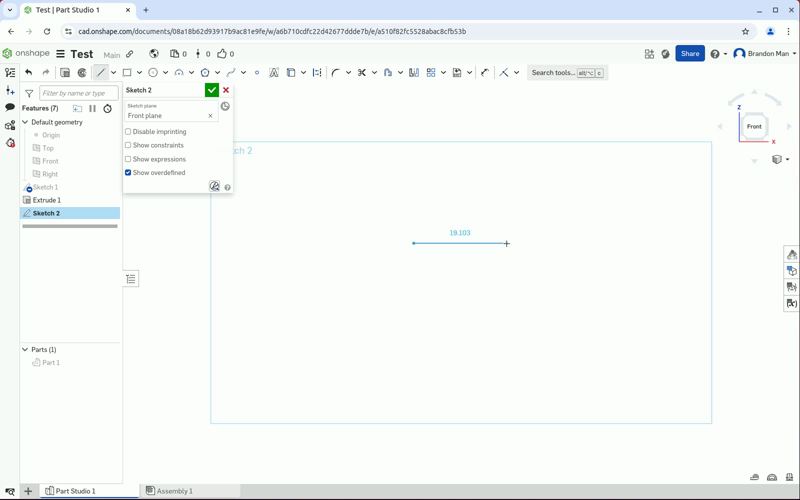
key_down(shift)
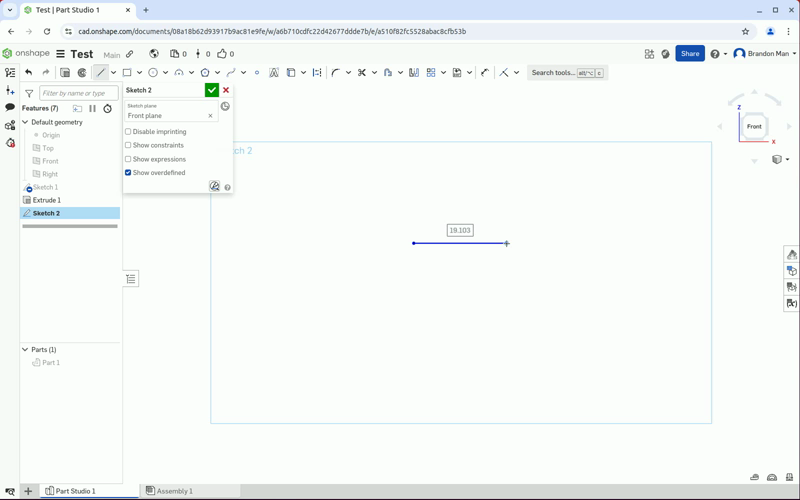
mouse_move(536, 243)
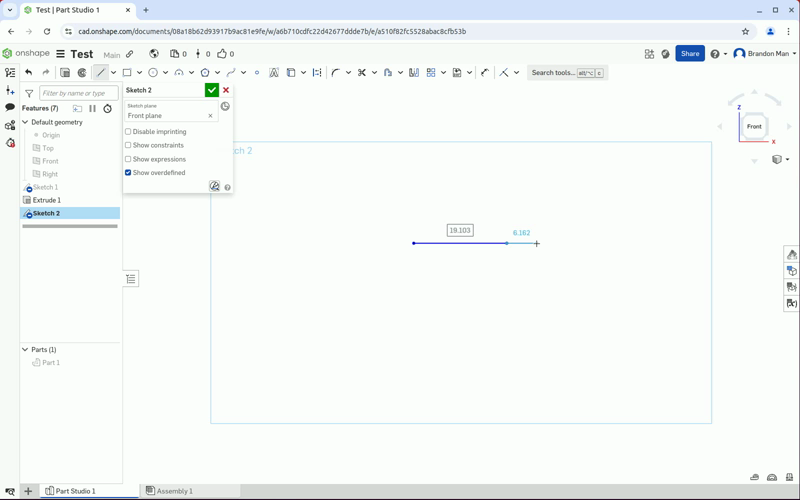
mouse_move(506, 199)
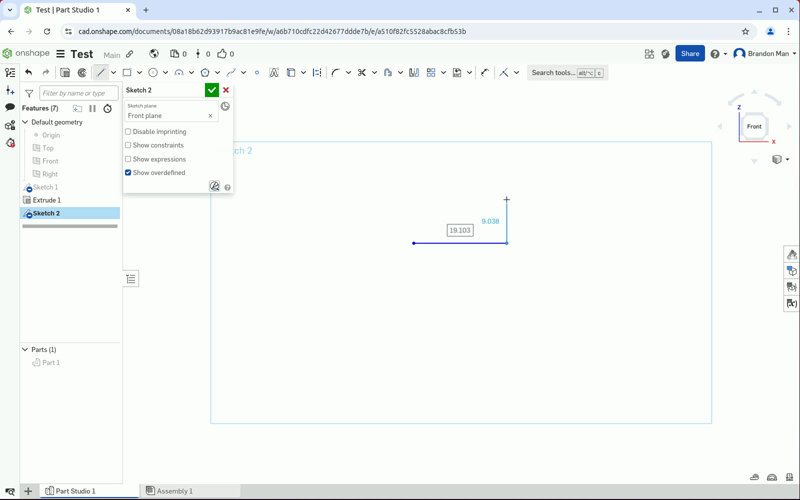
click(506, 199)
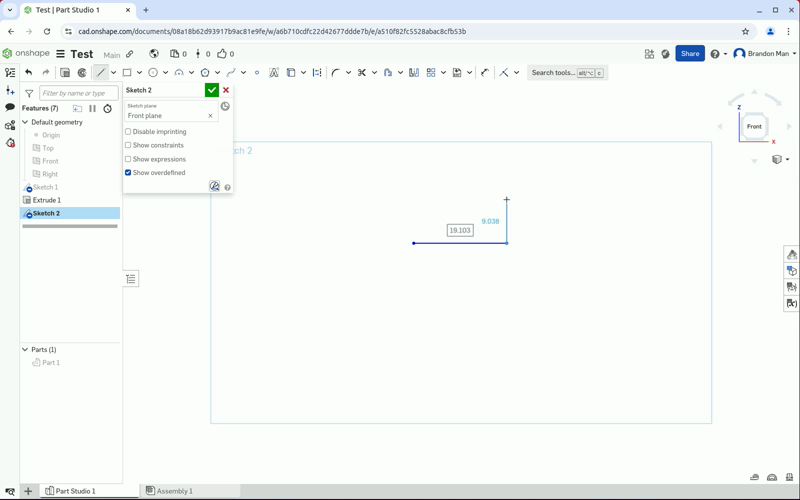
key_up(shift)
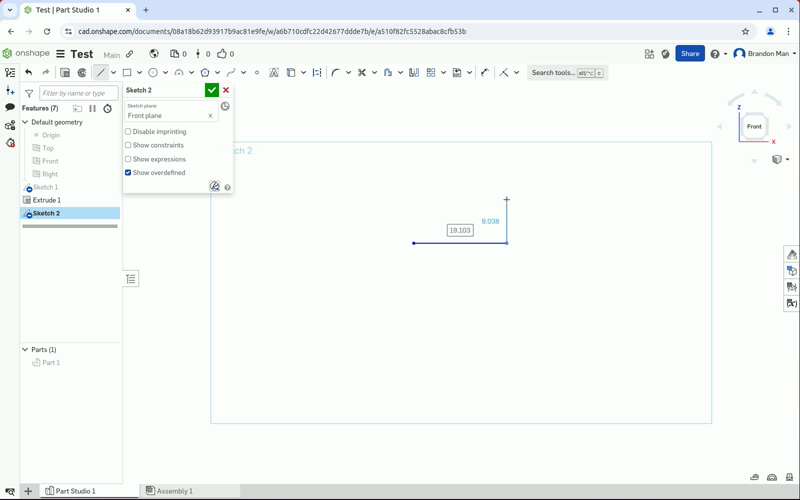
key_down(shift)
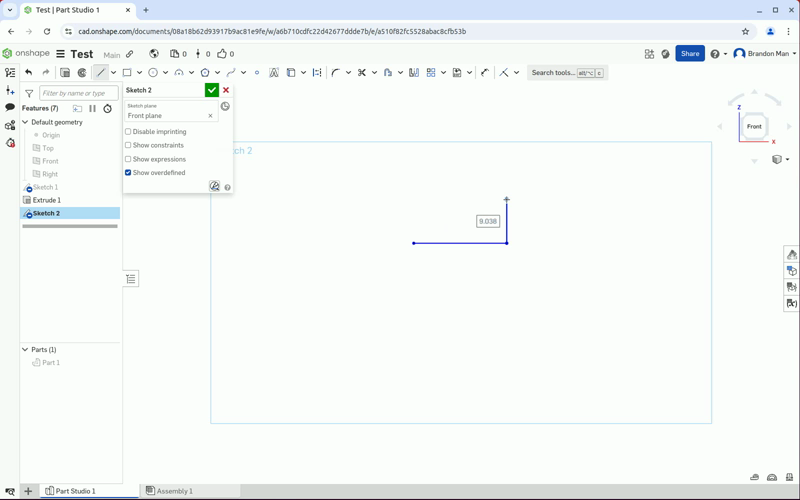
mouse_move(413, 199)
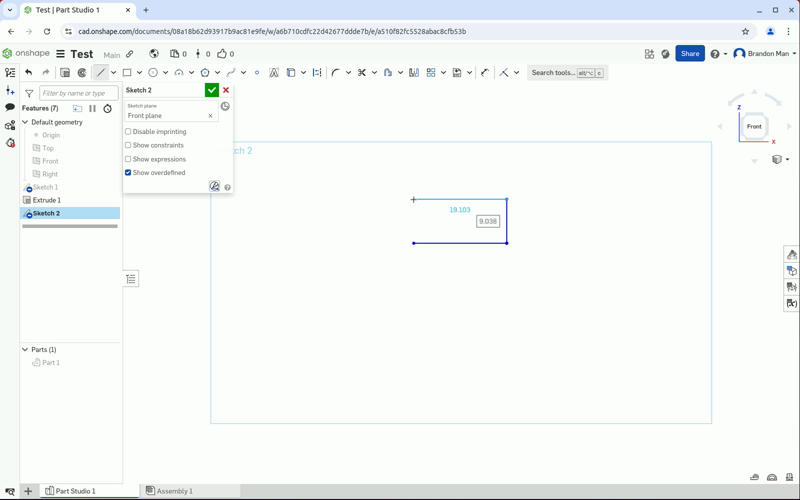
click(413, 199)
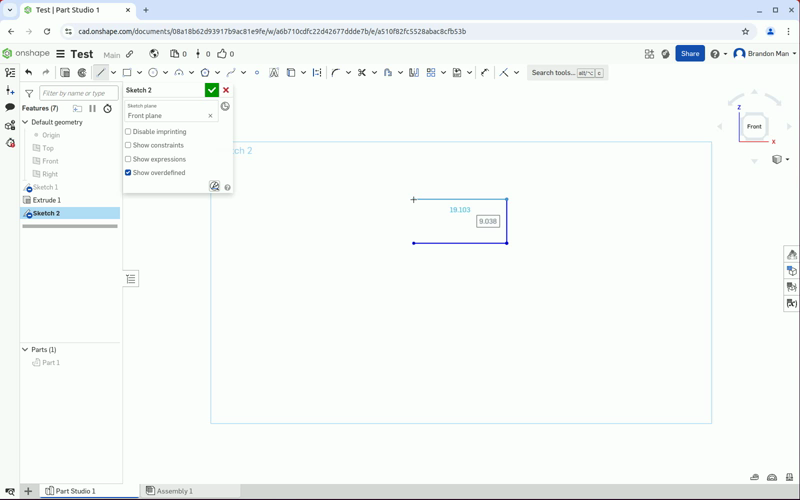
key_up(shift)
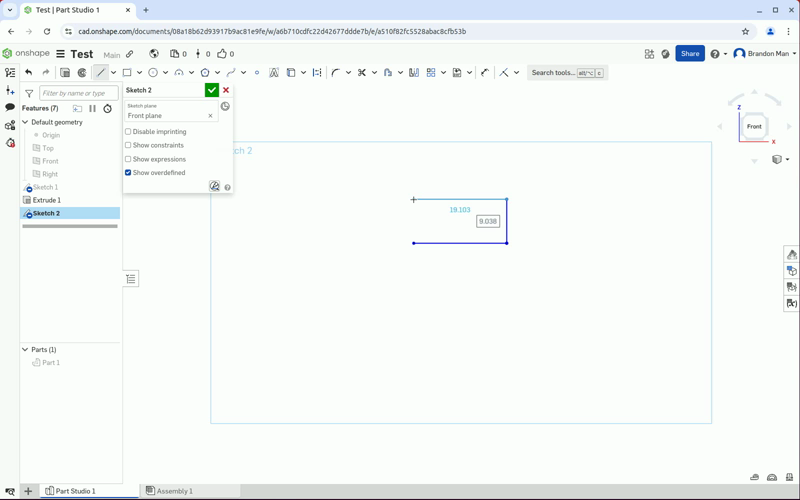
mouse_move(444, 199)
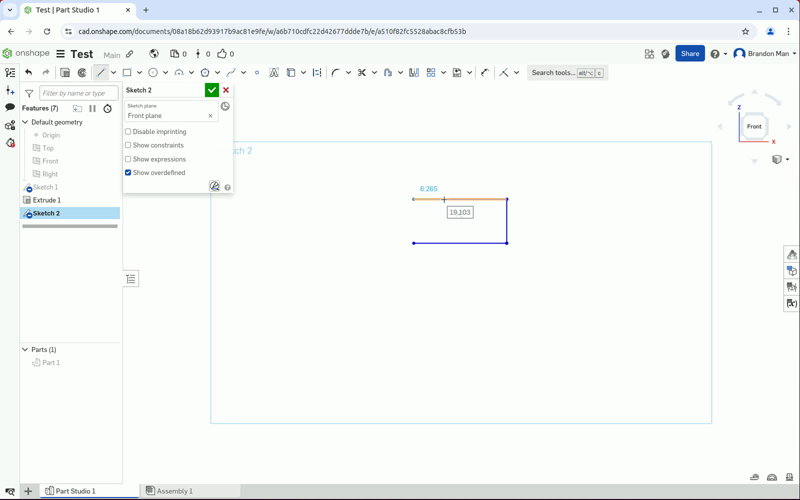
key_down(shift)
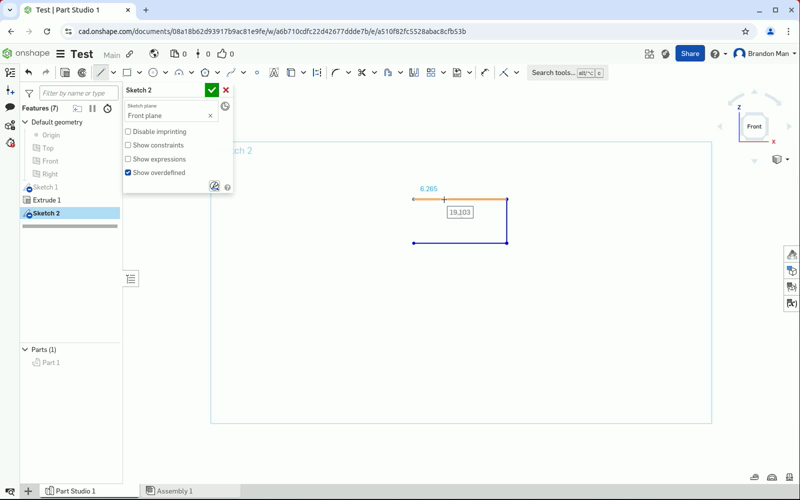
mouse_move(413, 243)
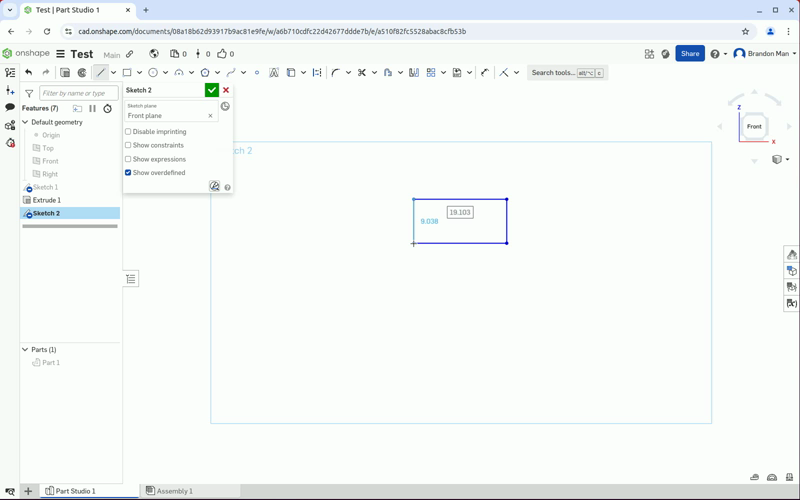
key_up(shift)
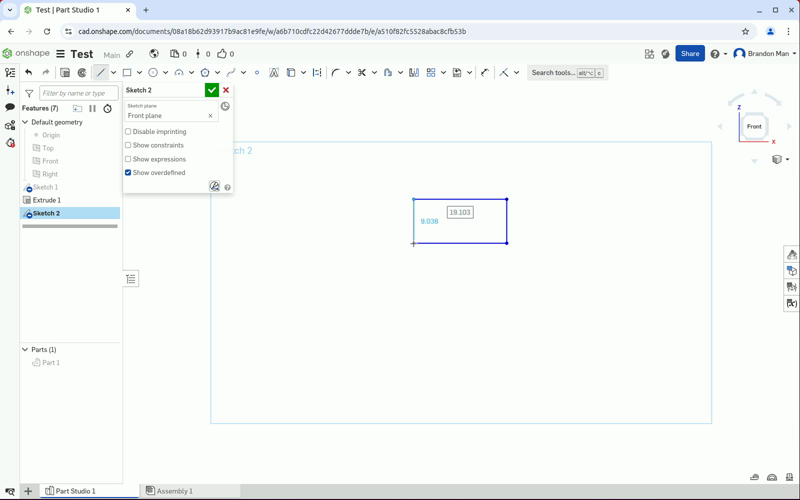
click(413, 243)
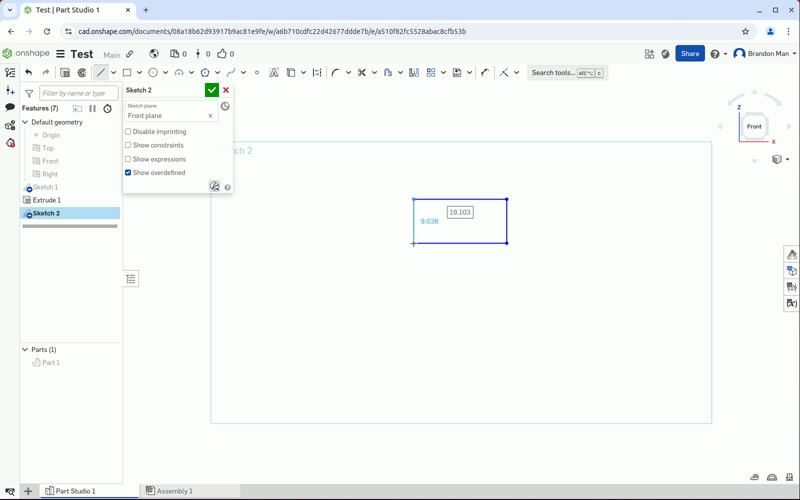
key(esc)
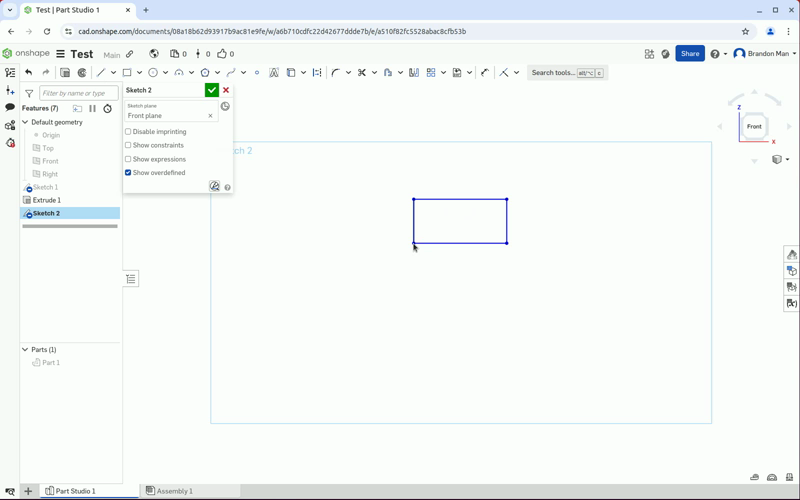
mouse_move(476, 228)
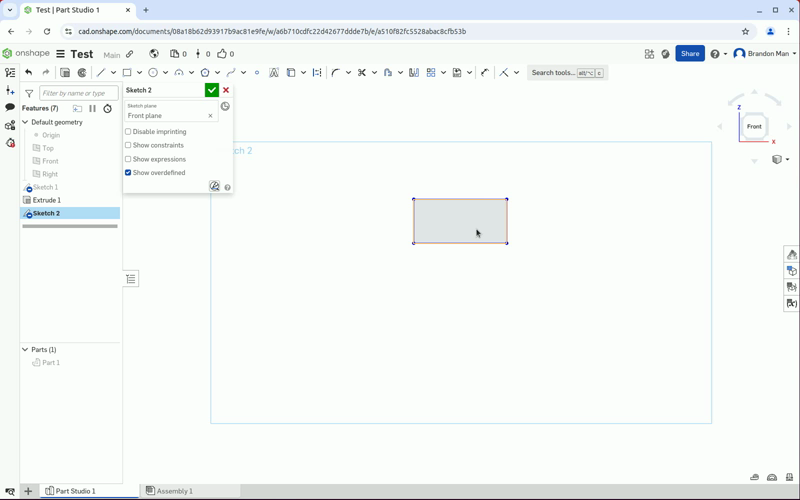
click(476, 228)
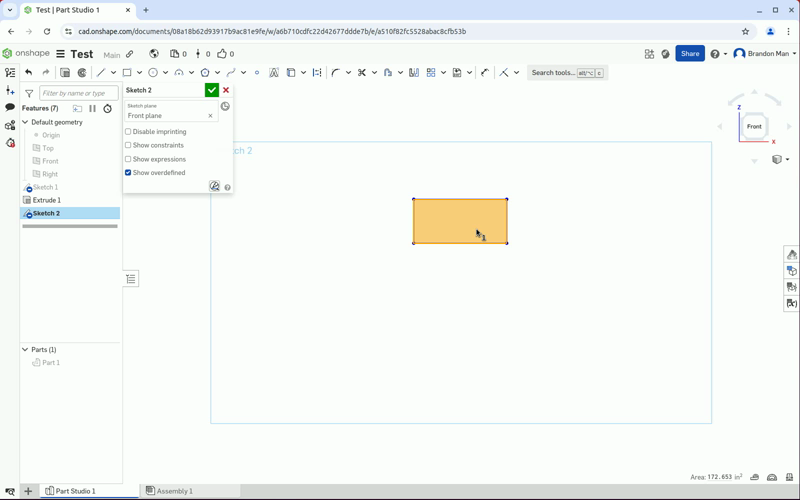
mouse_move(73, 352)
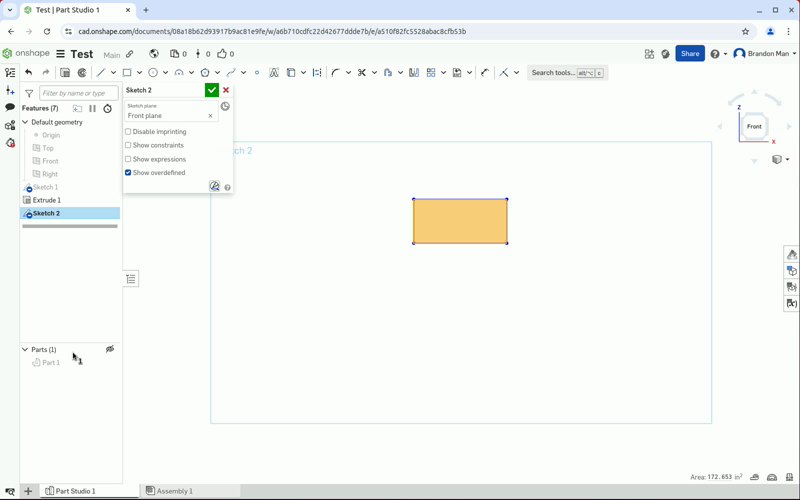
key(shift+y)
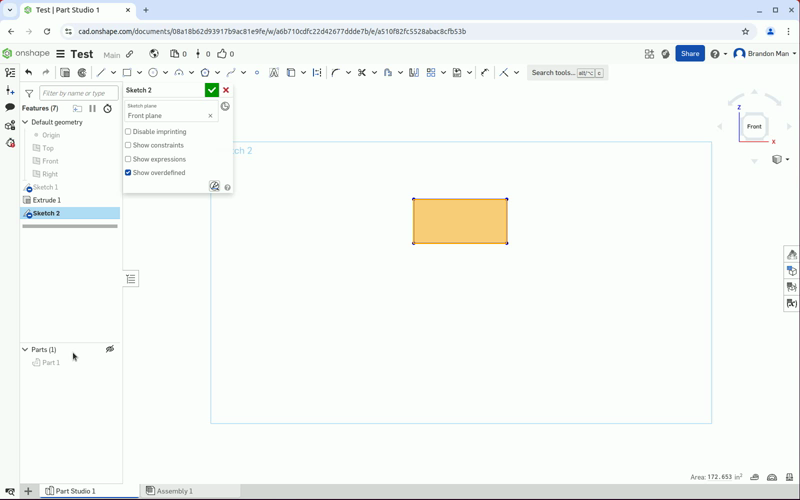
key(shift+e)
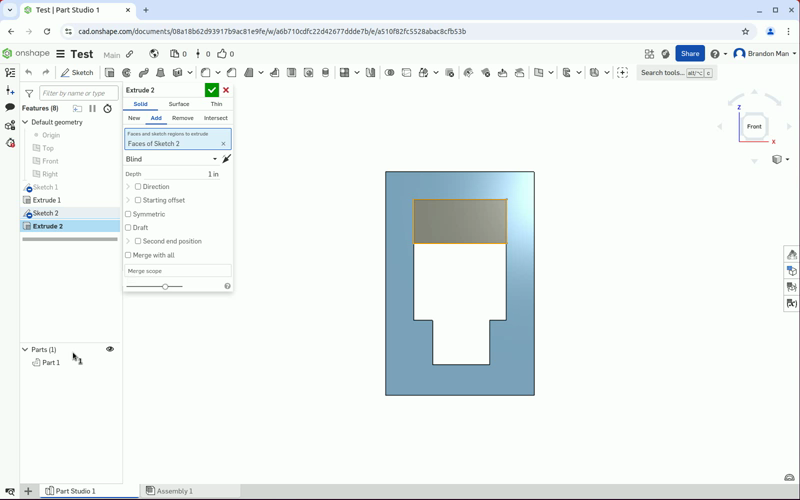
mouse_move(143, 106)
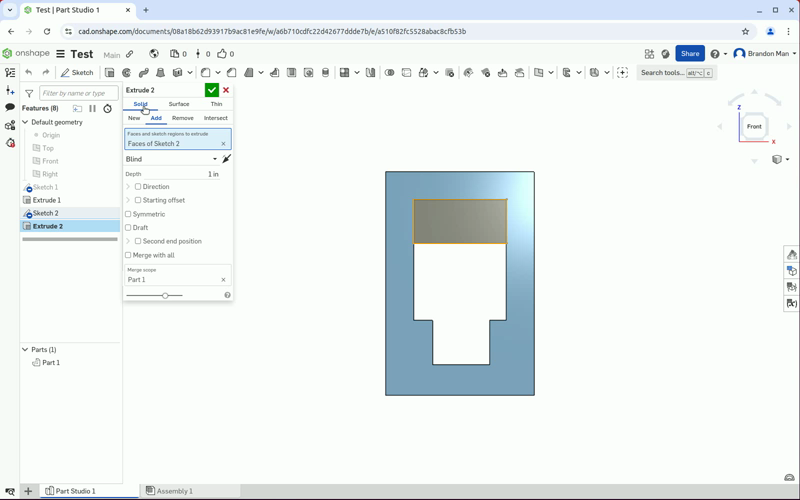
click(143, 106)
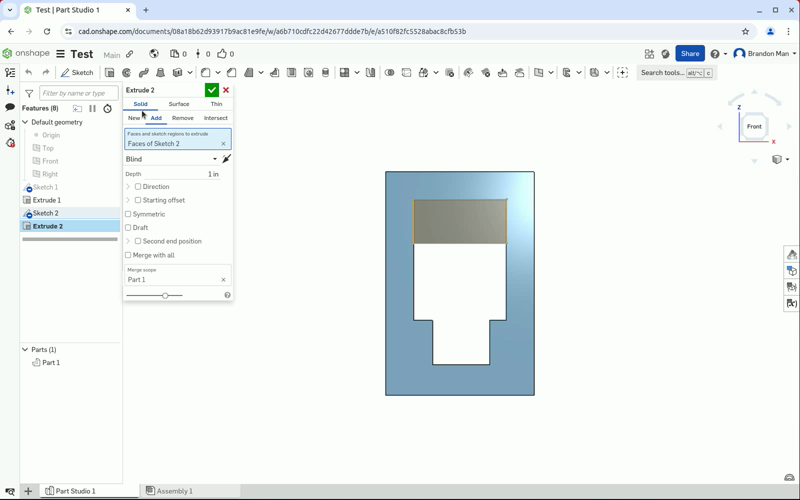
mouse_move(137, 120)
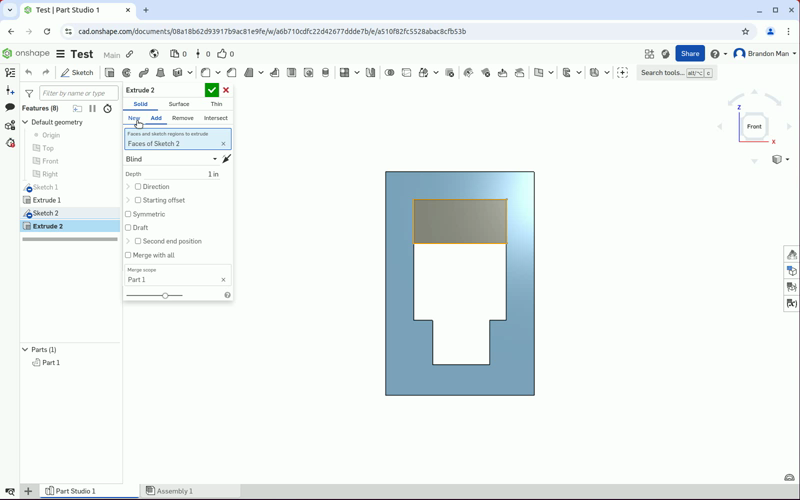
click(137, 120)
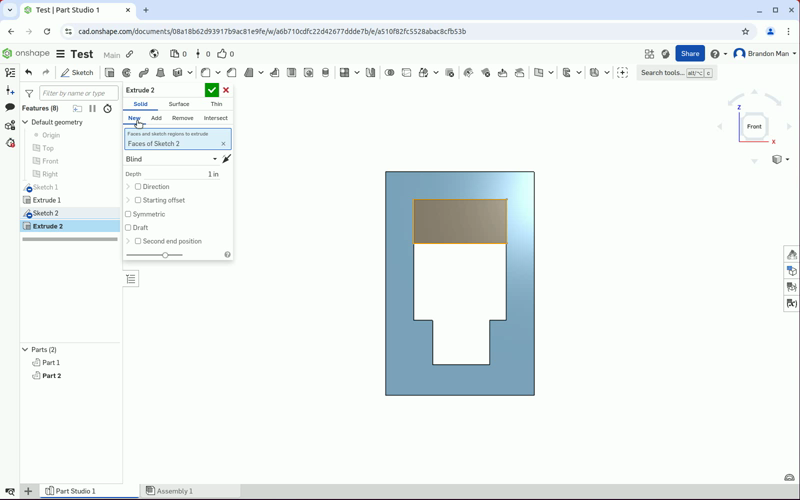
key(tab, 4)
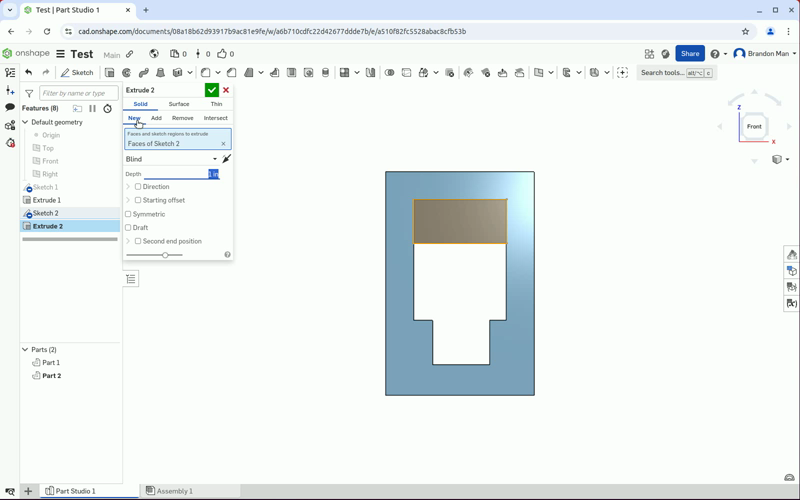
text(7.703)
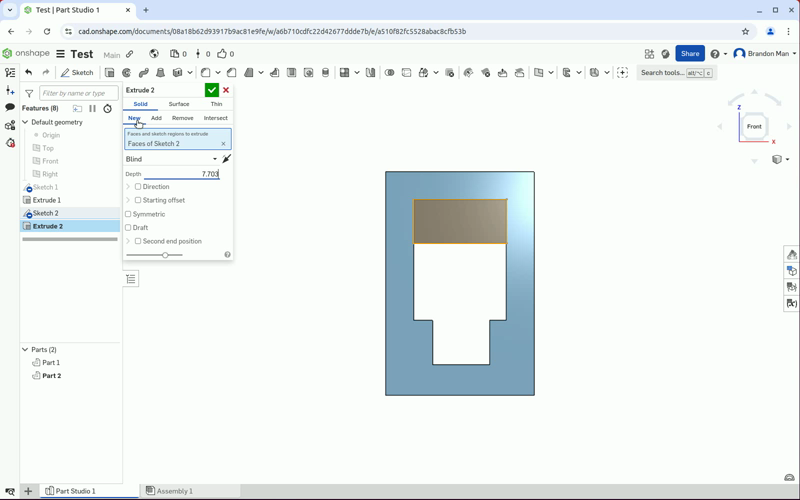
key(enter)
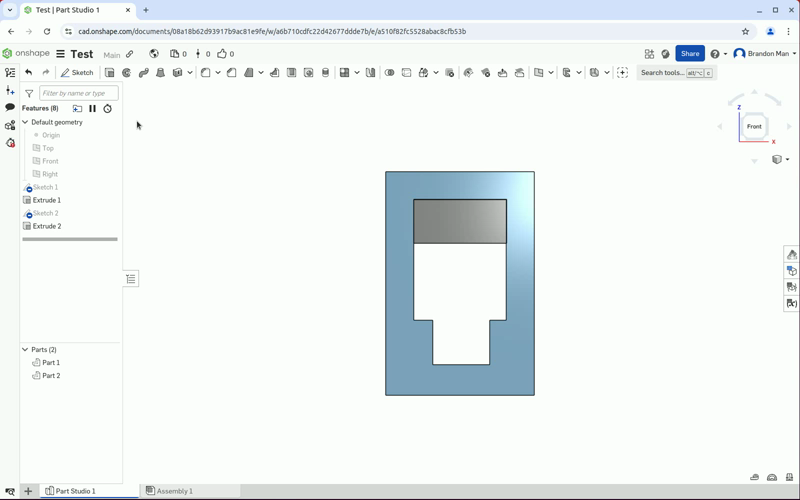
key(shift+h)
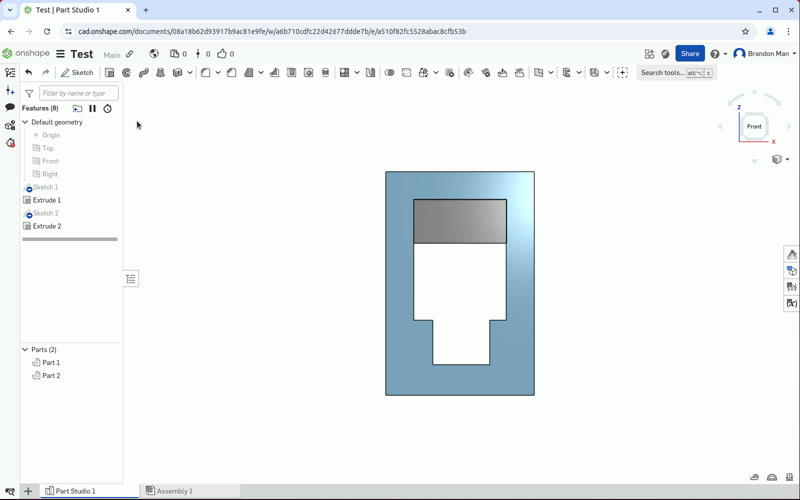
key(shift+h)
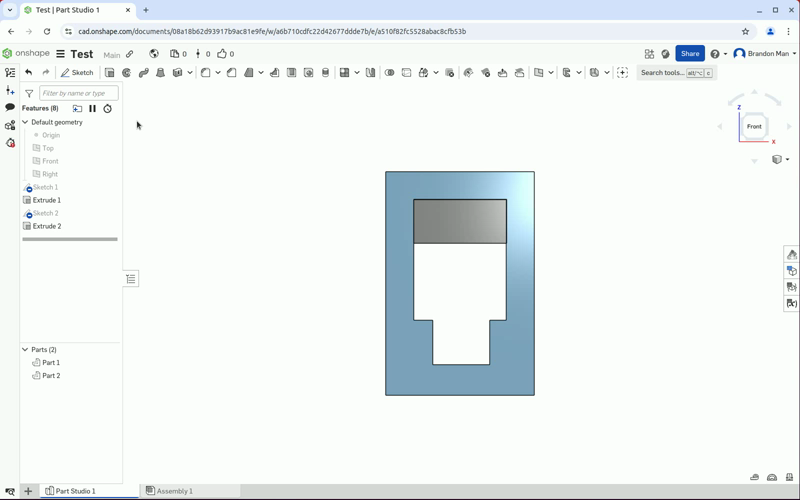
mouse_move(73, 189)
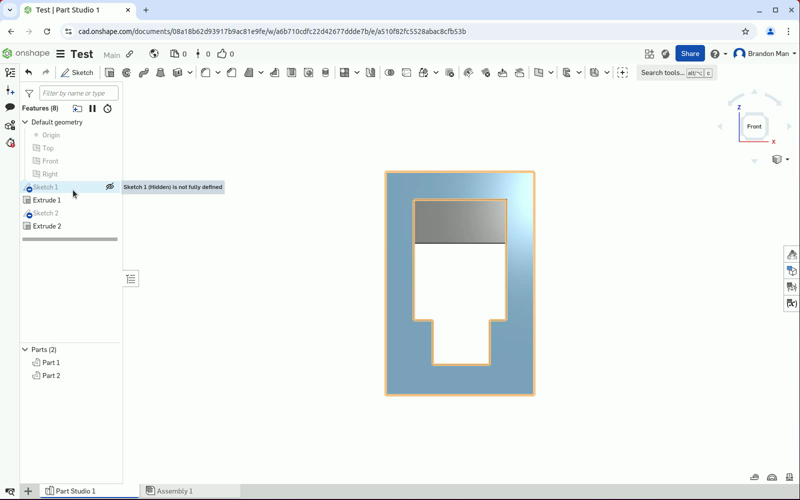
click(73, 189)
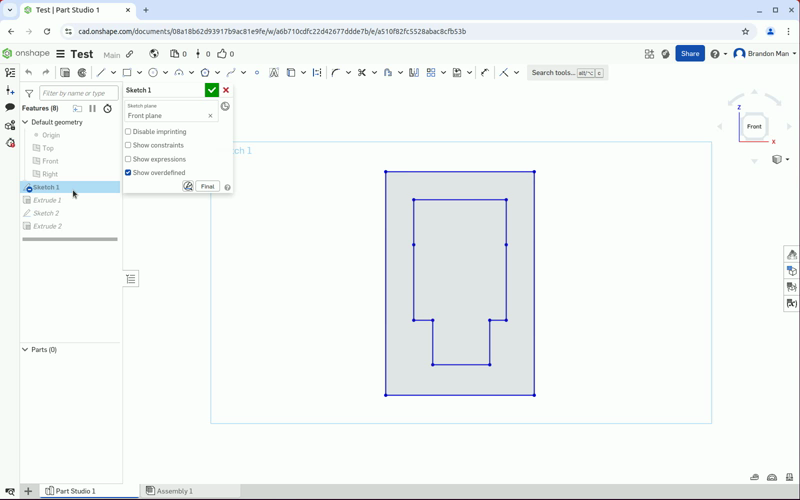
mouse_move(229, 92)
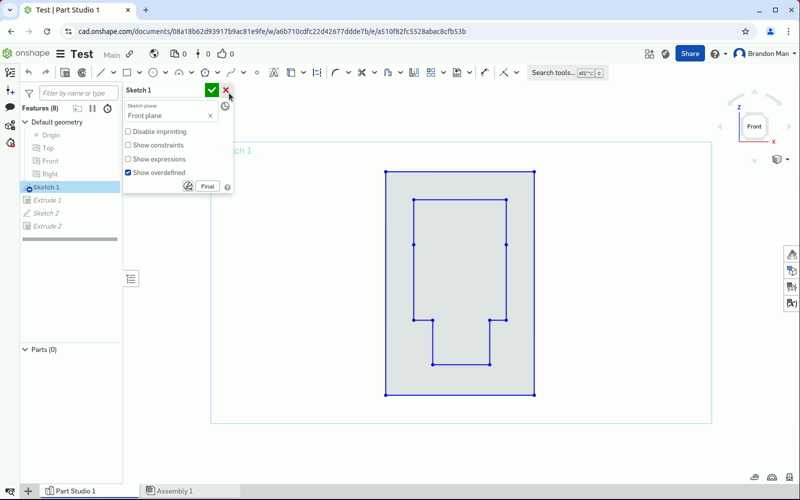
click(229, 92)
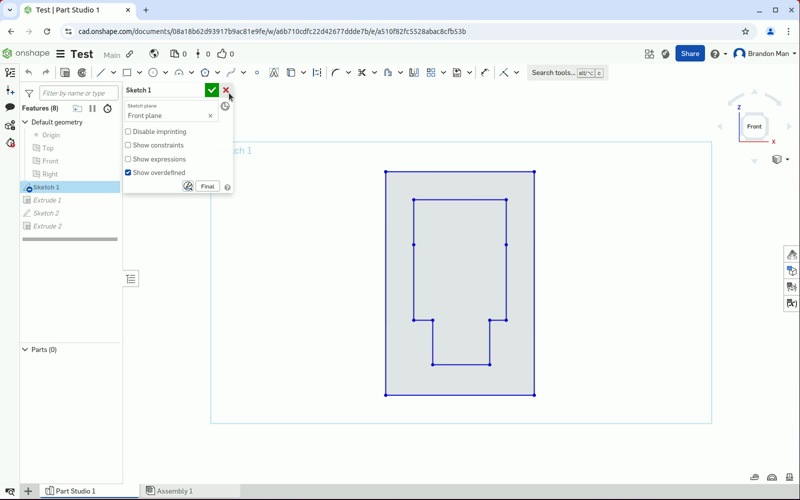
key(shift+s)
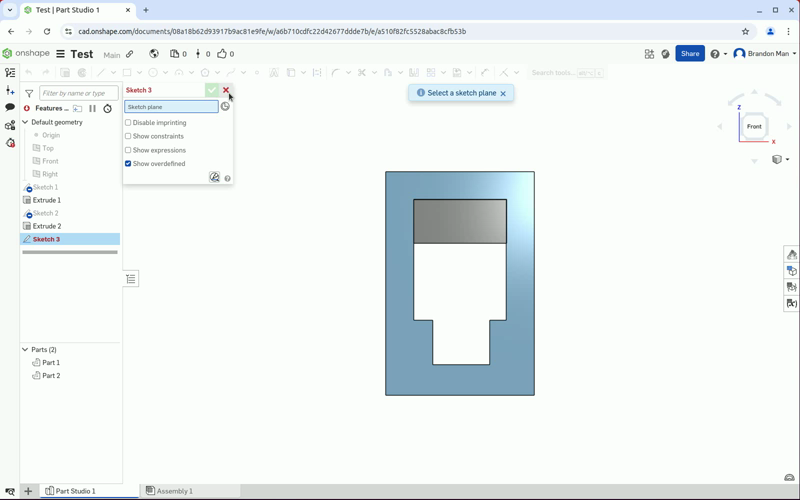
mouse_move(73, 163)
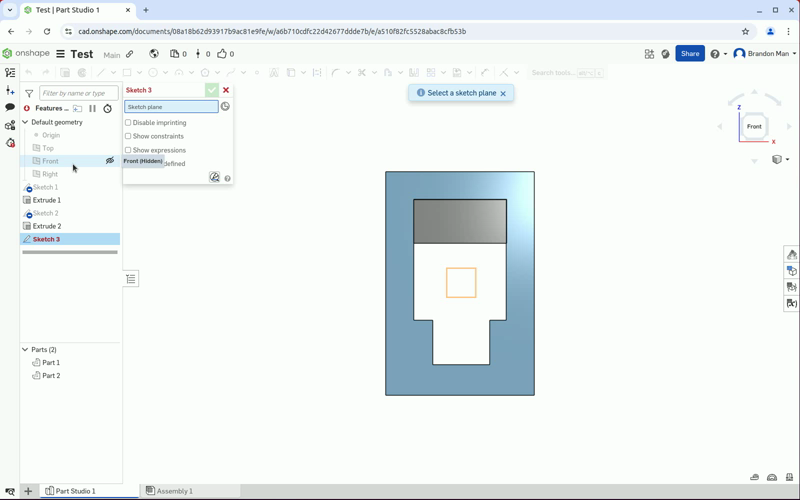
click(73, 163)
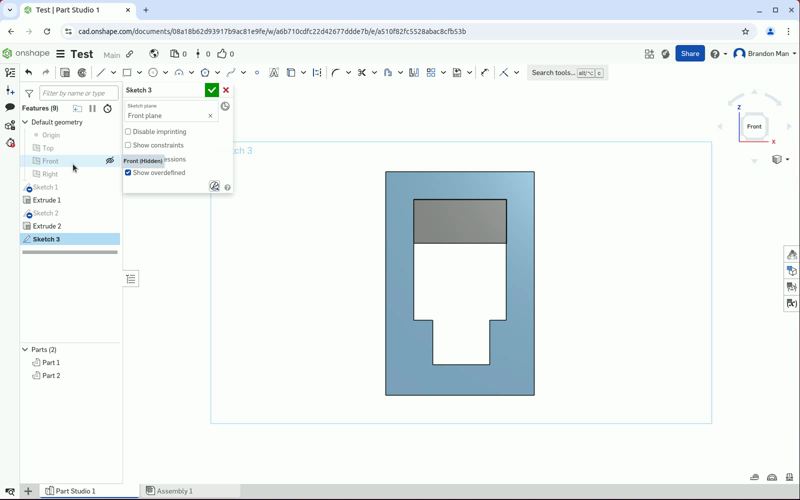
mouse_move(73, 352)
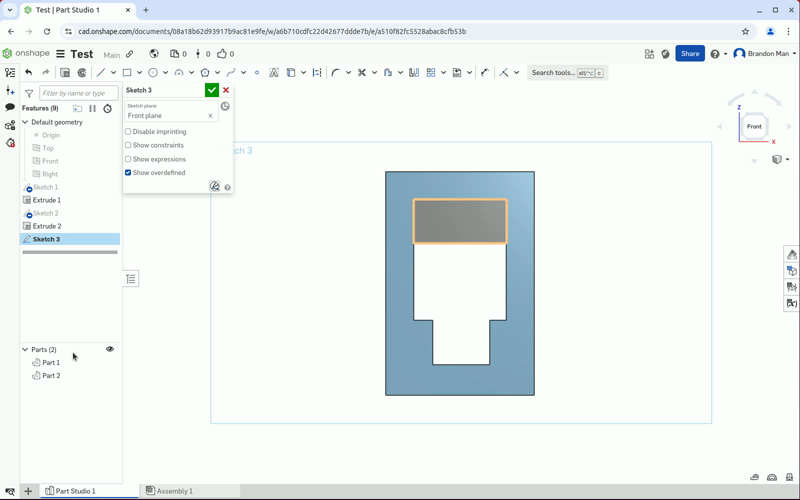
key(y)
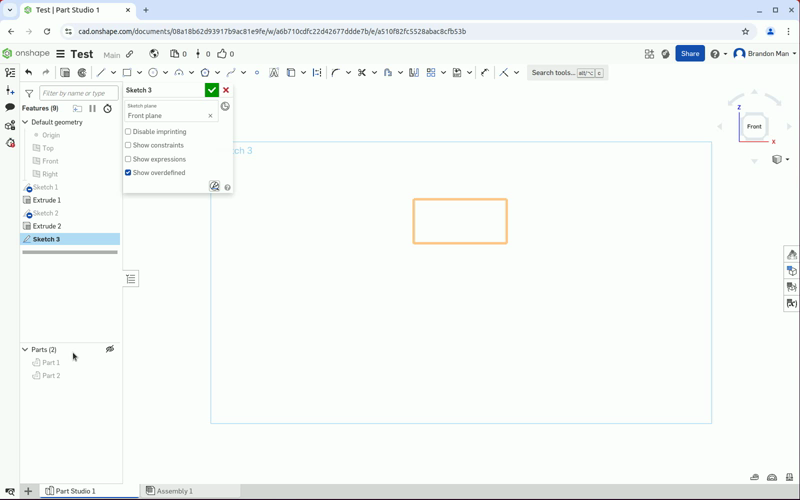
key(l)
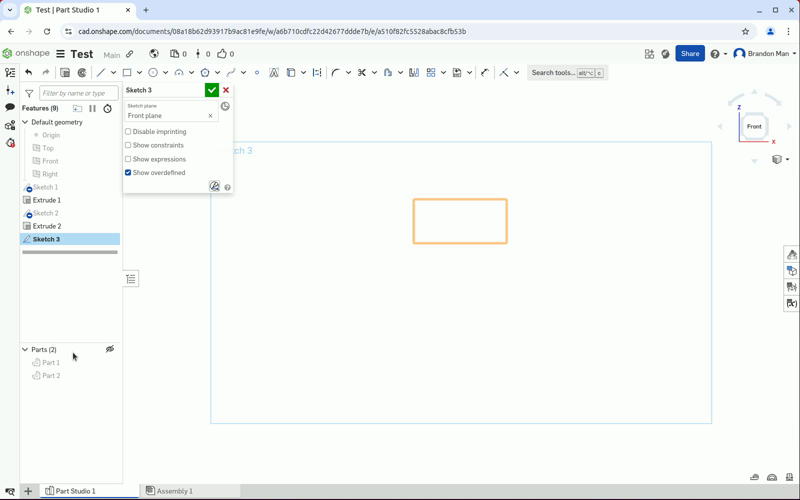
key_down(shift)
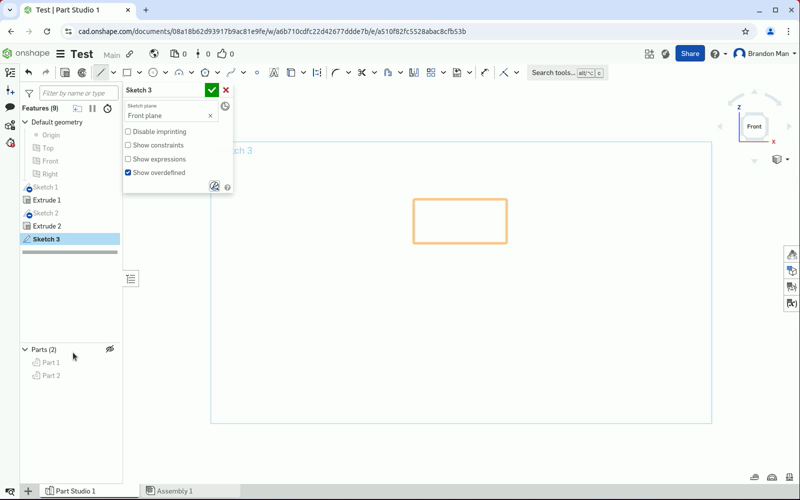
mouse_move(432, 363)
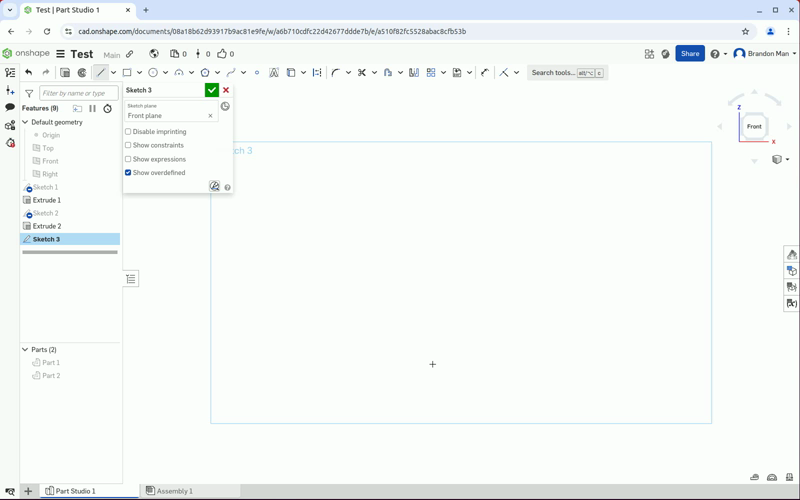
click(432, 363)
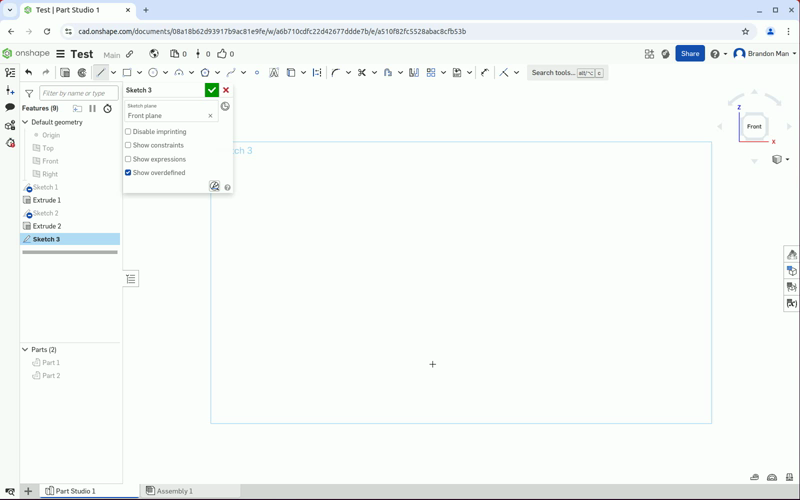
key_up(shift)
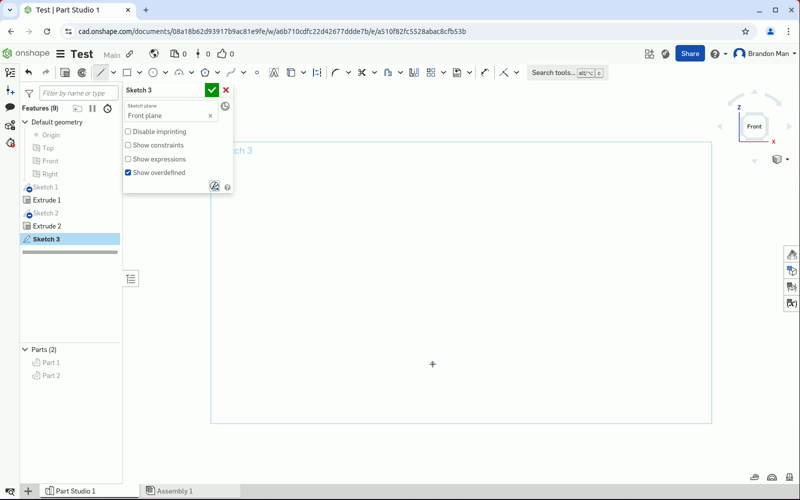
key_down(shift)
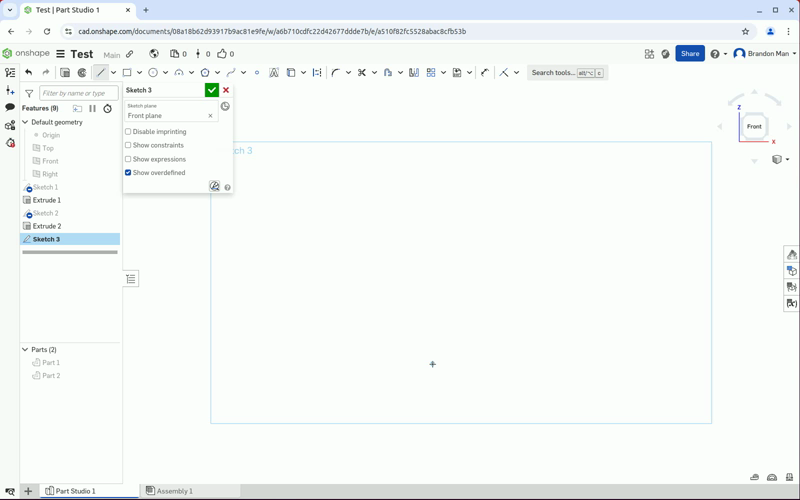
mouse_move(462, 363)
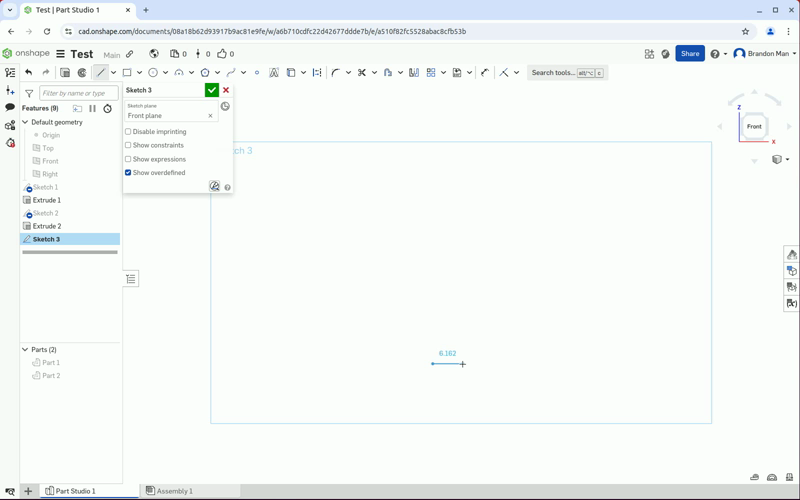
mouse_move(490, 363)
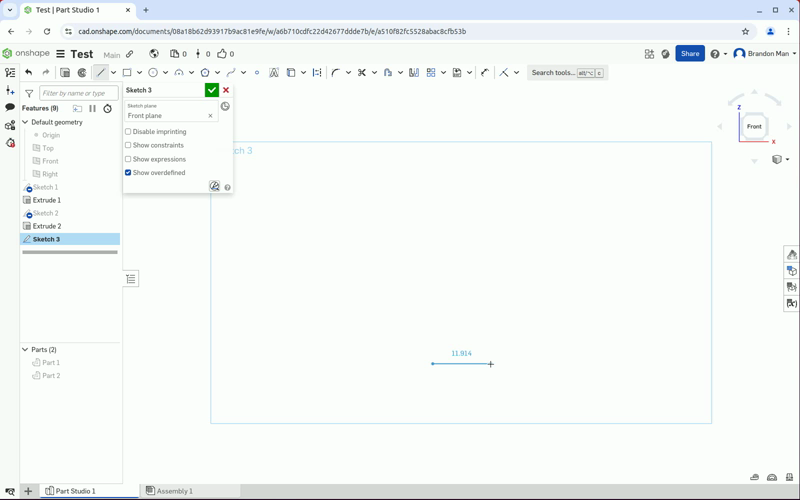
click(490, 363)
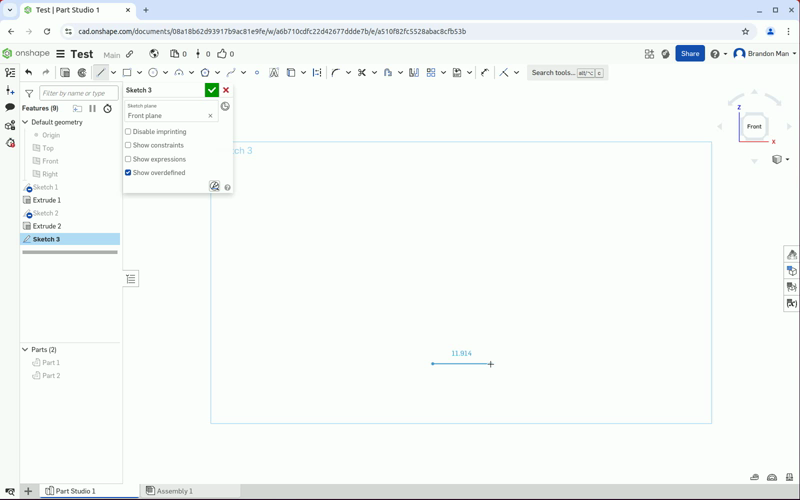
key_up(shift)
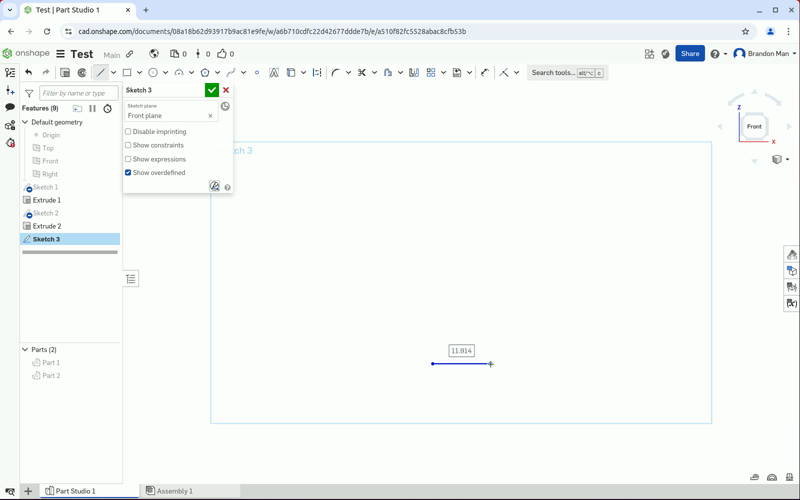
key_down(shift)
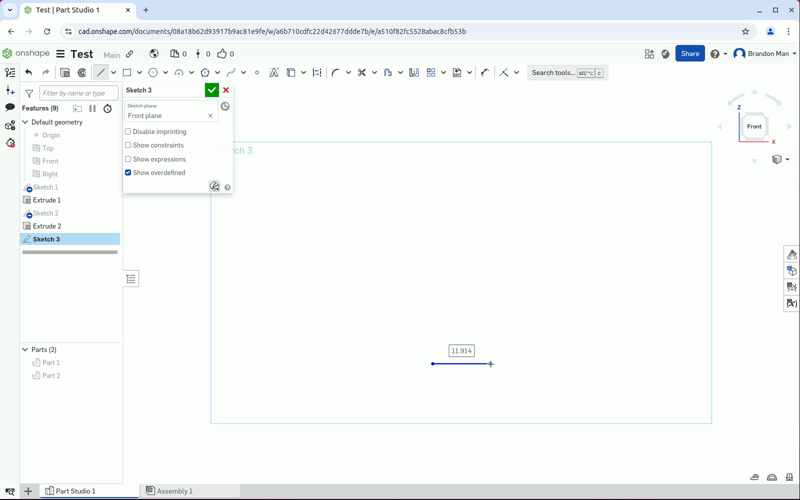
mouse_move(520, 363)
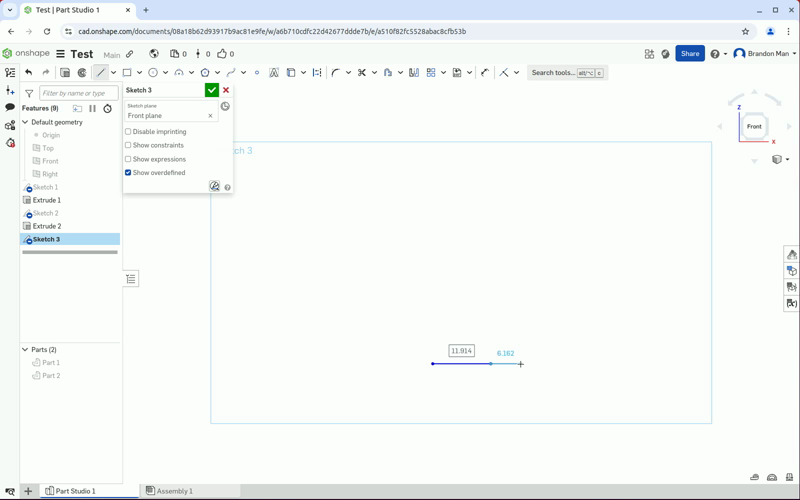
mouse_move(490, 319)
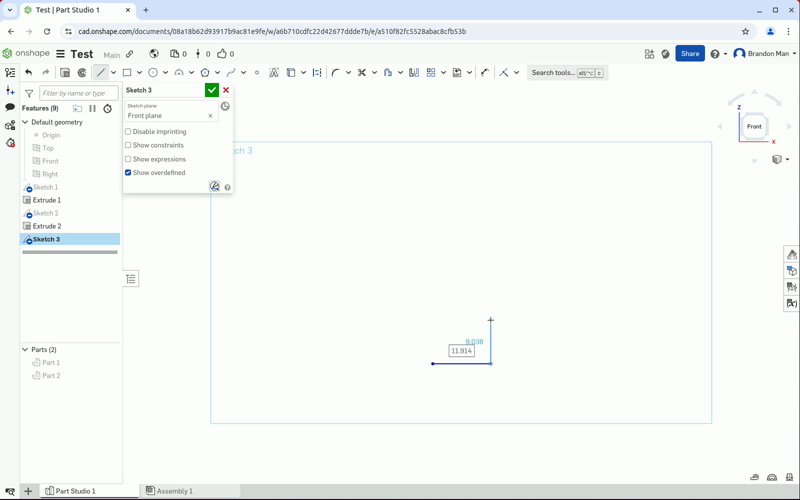
click(490, 319)
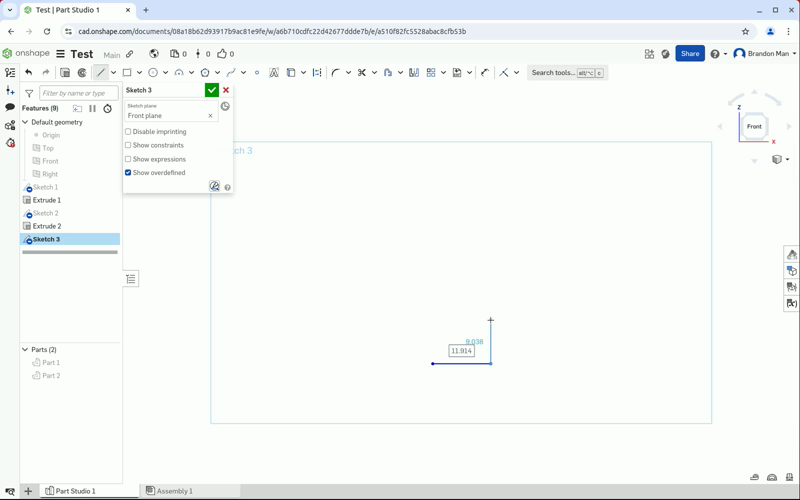
key_up(shift)
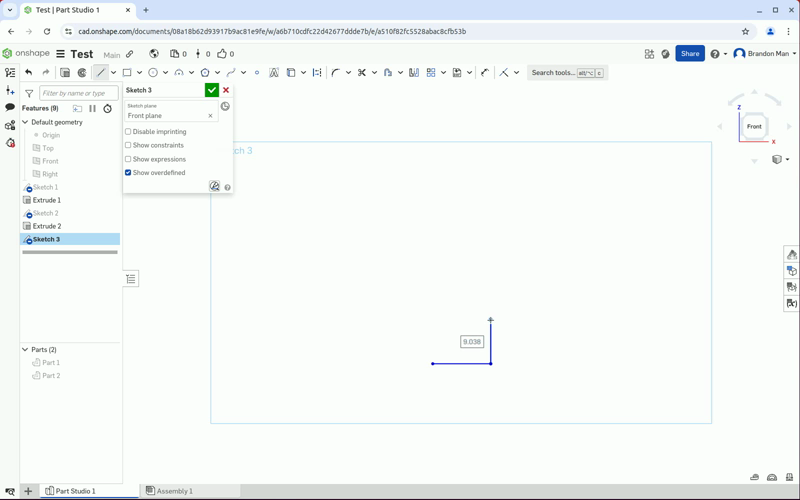
key_down(shift)
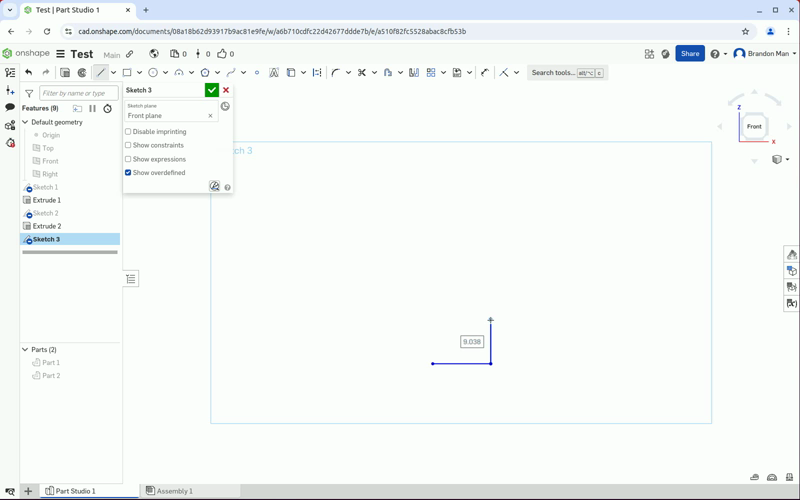
mouse_move(520, 319)
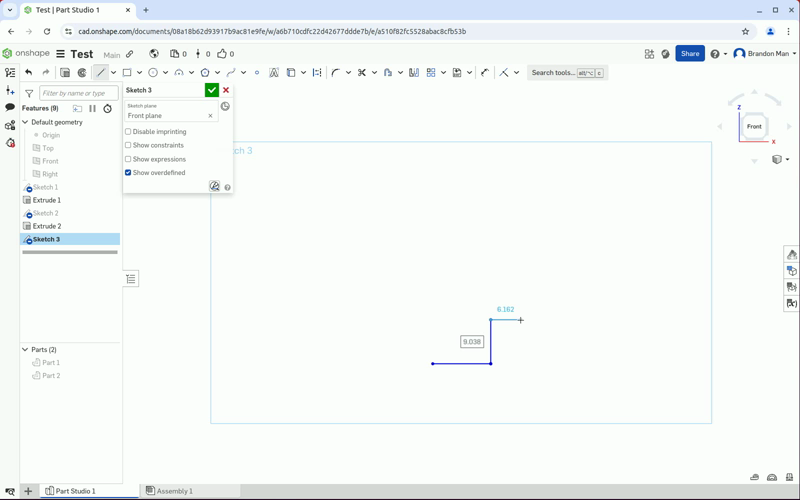
mouse_move(432, 319)
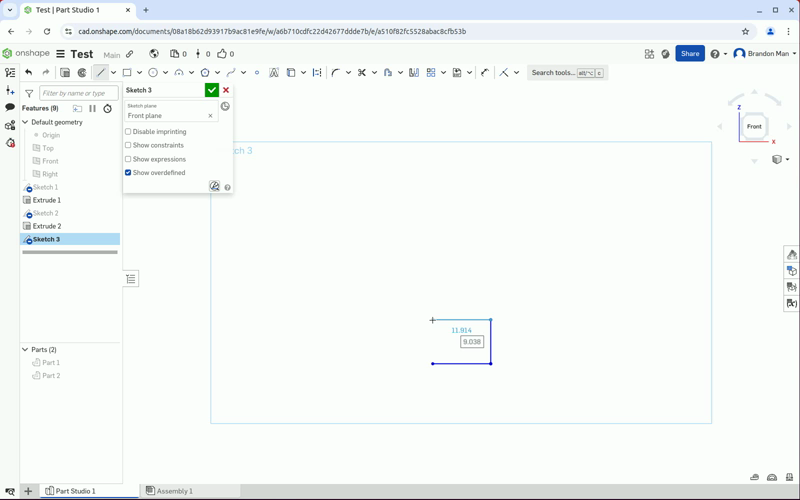
click(432, 319)
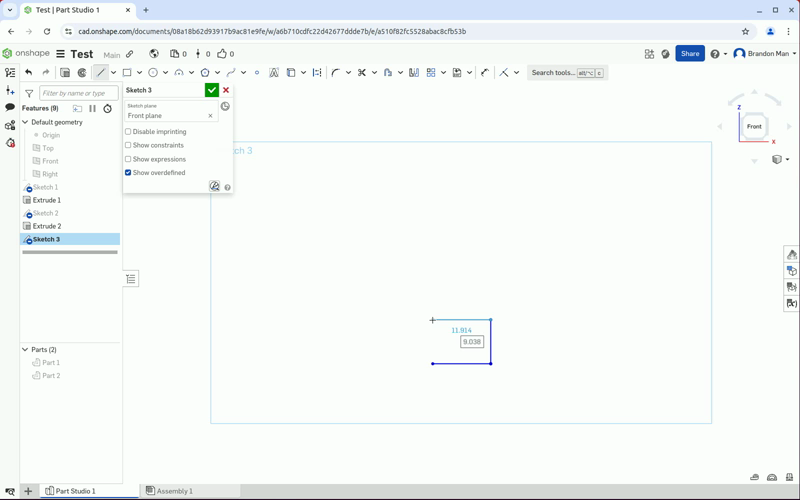
key_up(shift)
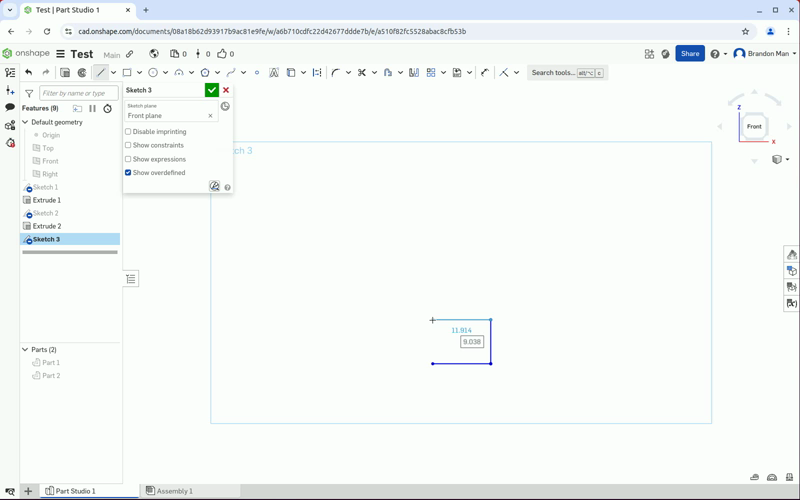
mouse_move(462, 319)
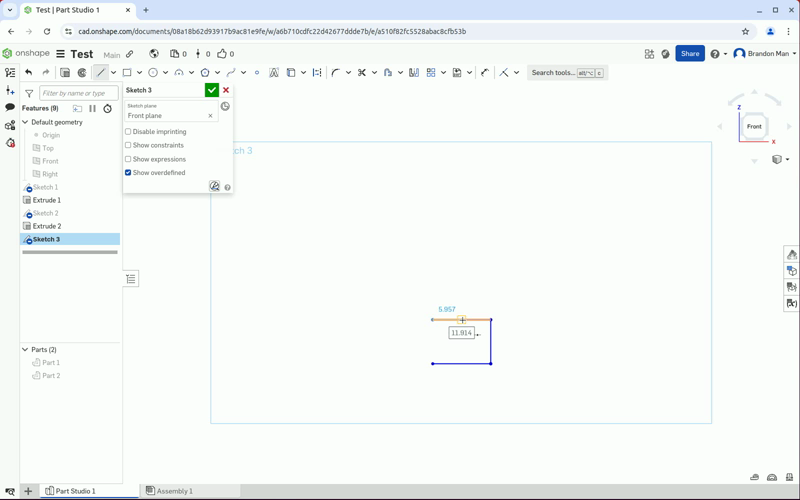
key_down(shift)
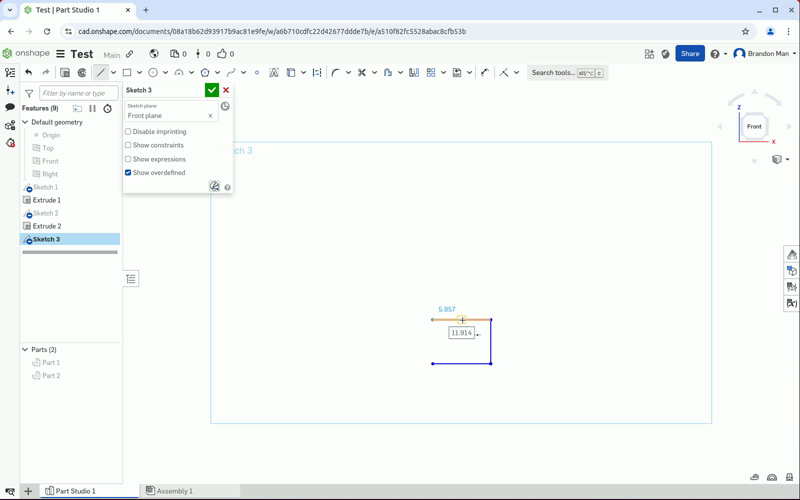
mouse_move(432, 363)
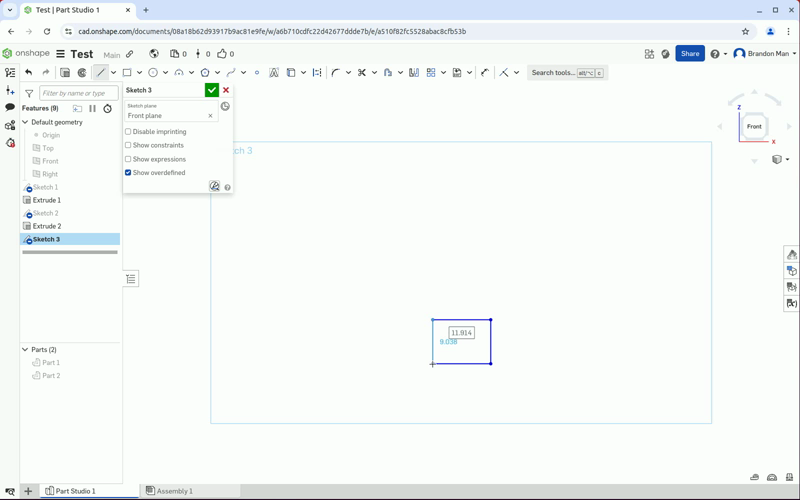
key_up(shift)
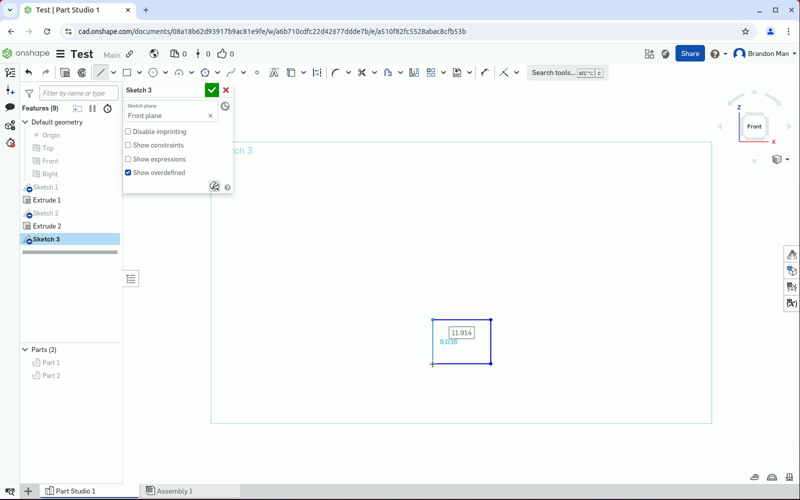
click(432, 363)
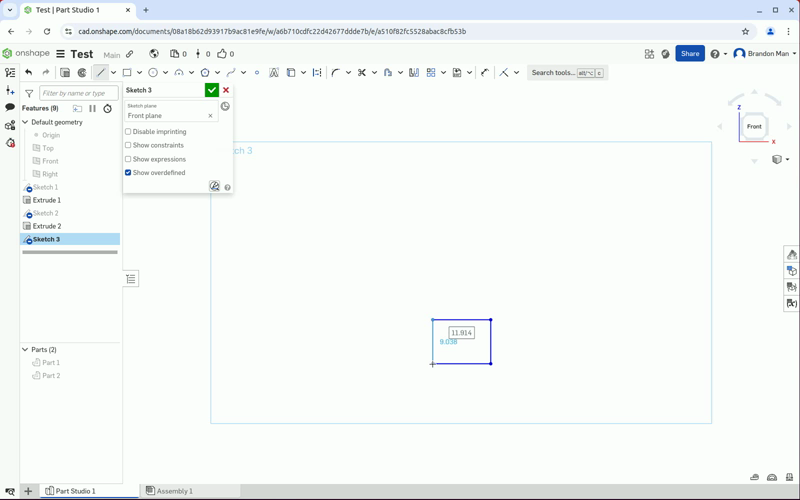
key(esc)
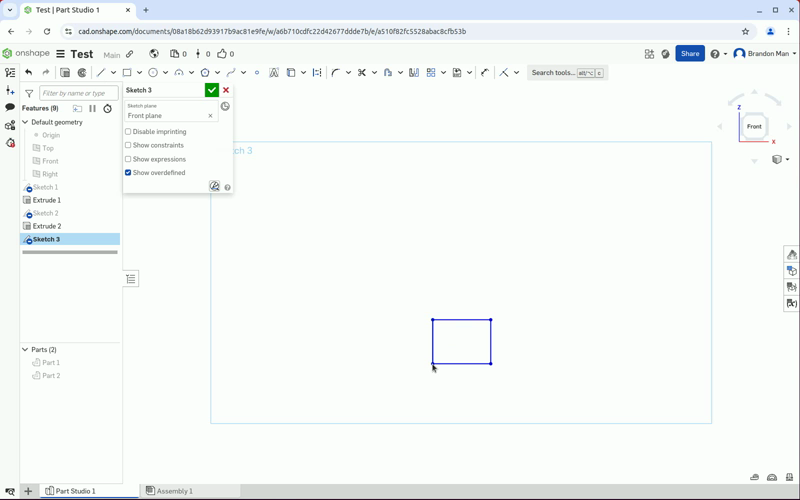
mouse_move(464, 361)
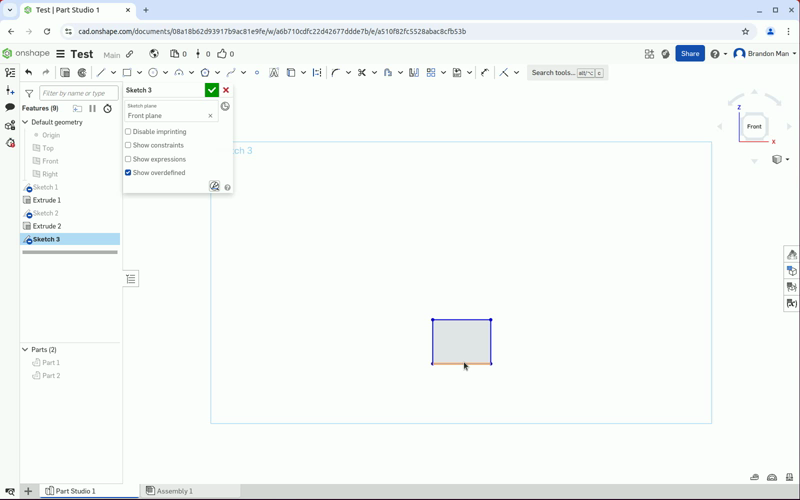
click(464, 361)
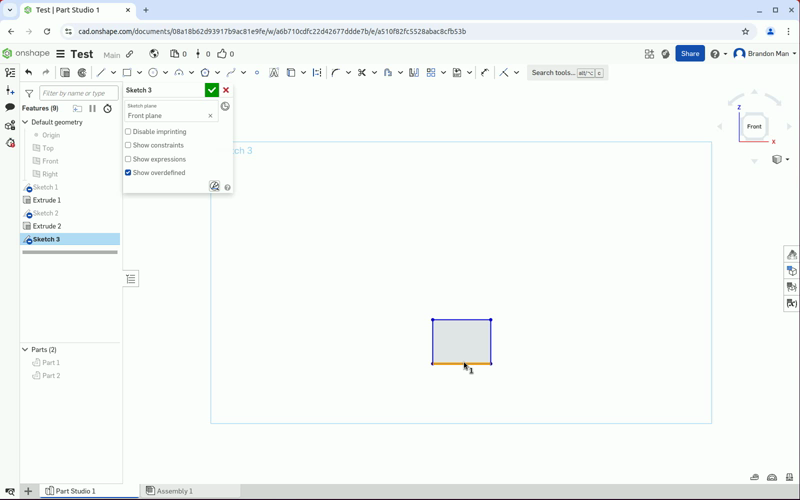
mouse_move(73, 352)
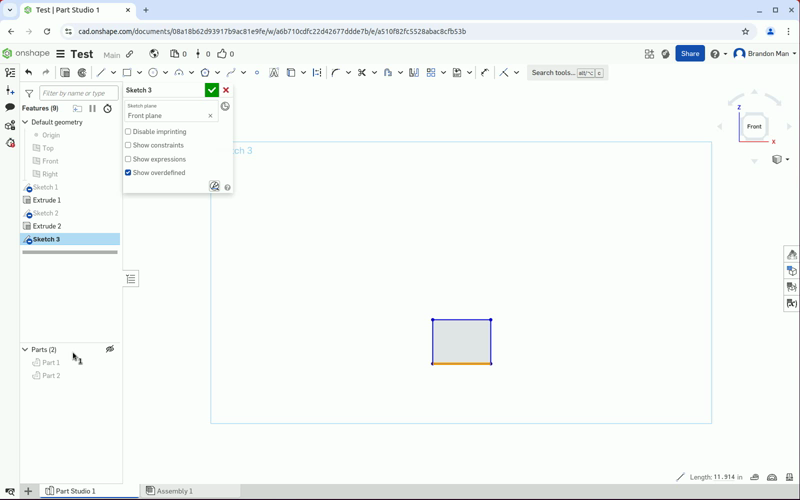
key(shift+y)
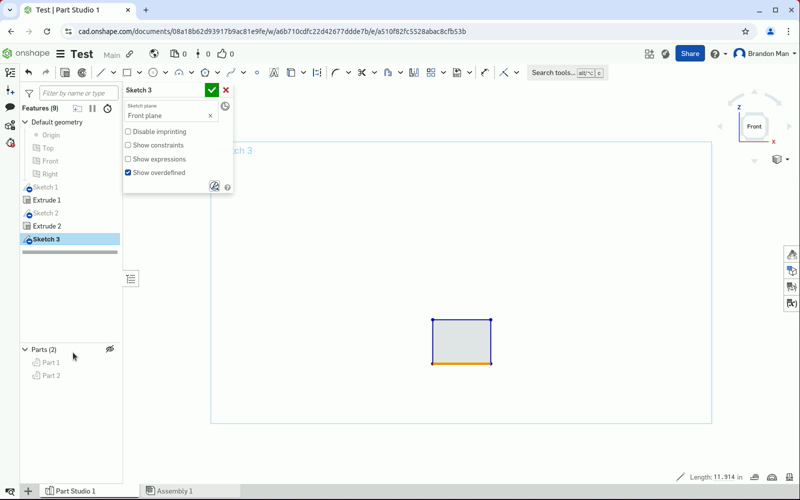
key(shift+e)
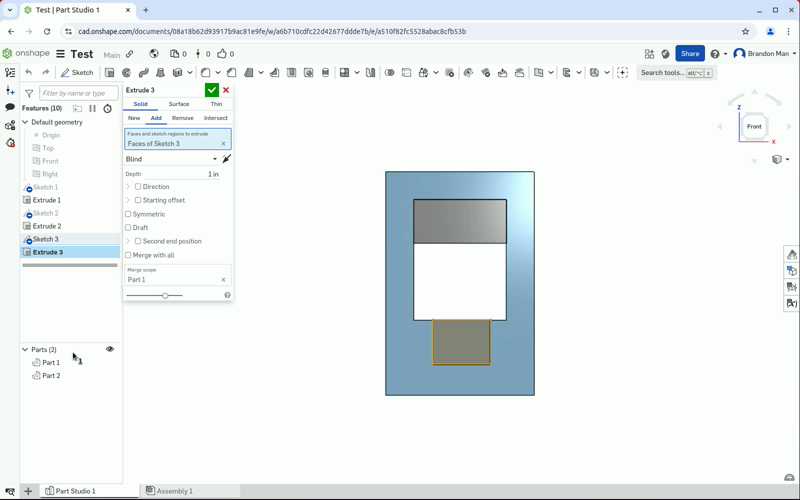
mouse_move(143, 106)
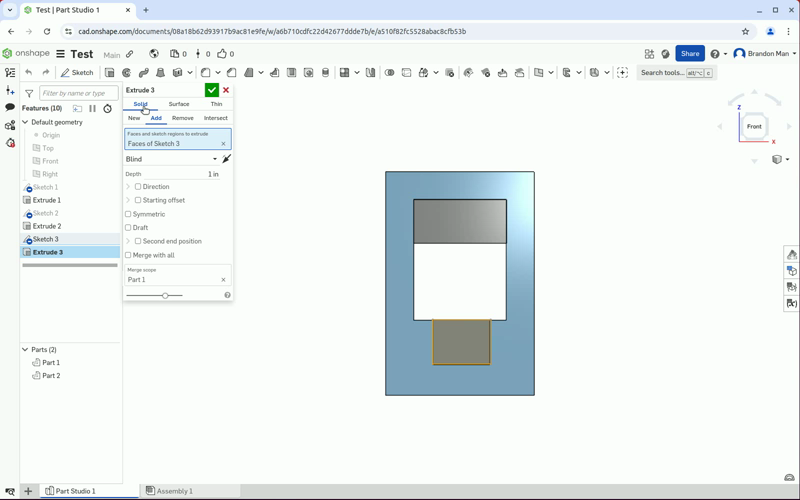
click(143, 106)
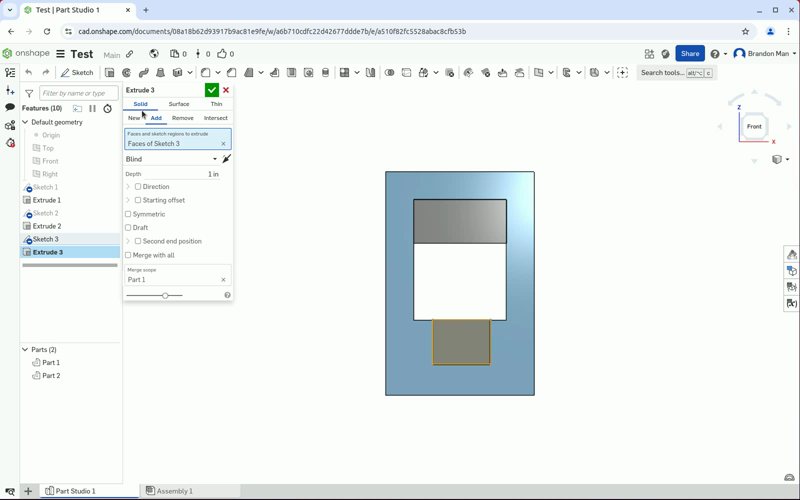
mouse_move(137, 120)
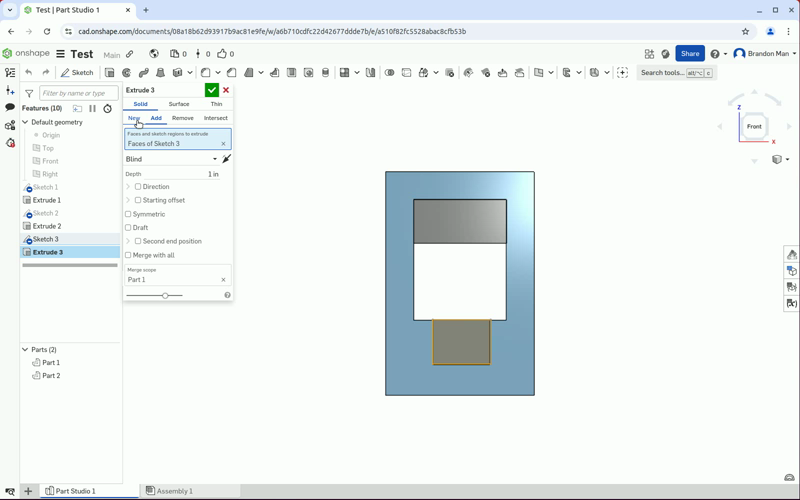
click(137, 120)
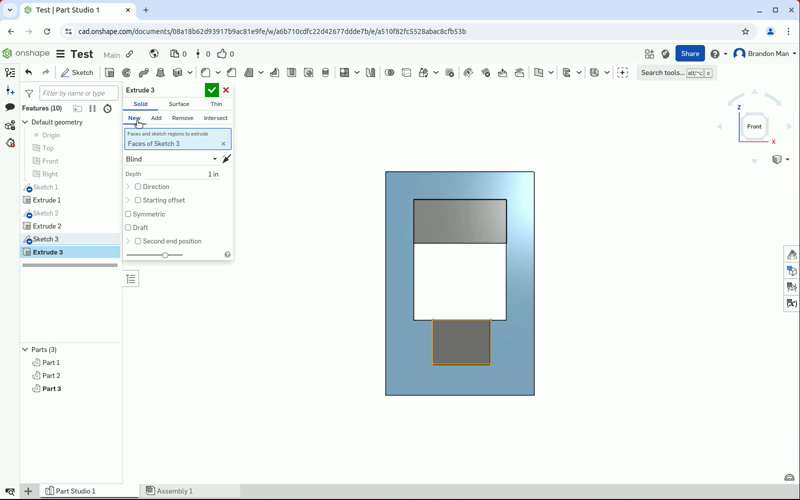
key(tab, 4)
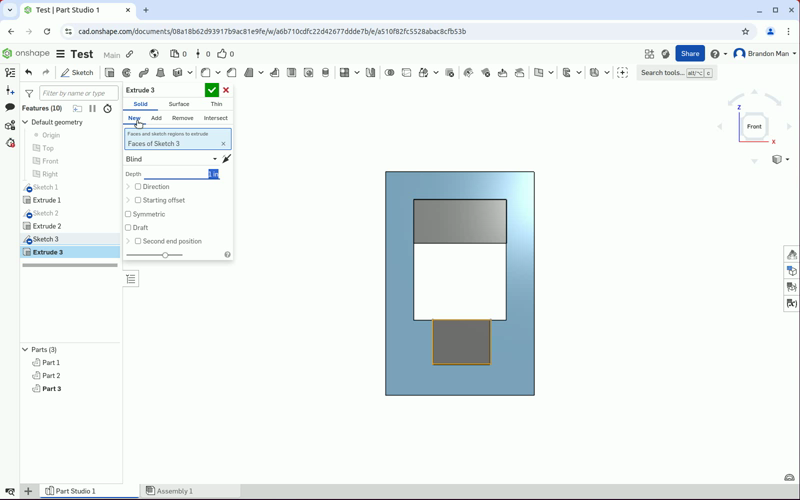
text(7.703)
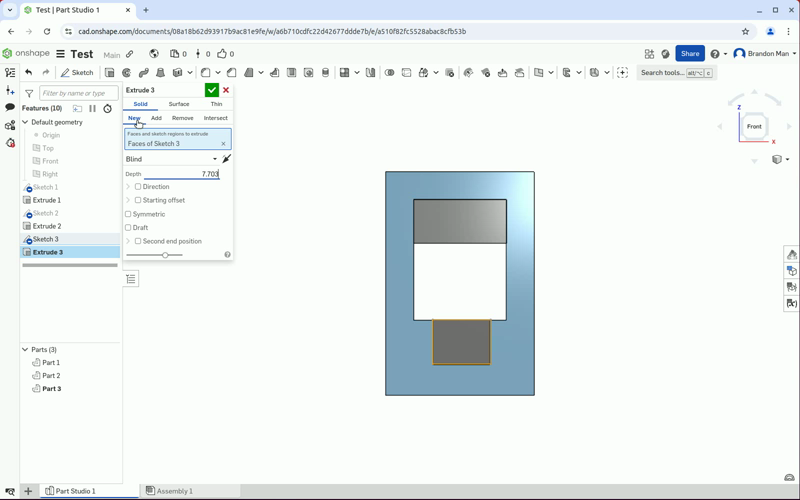
key(enter)
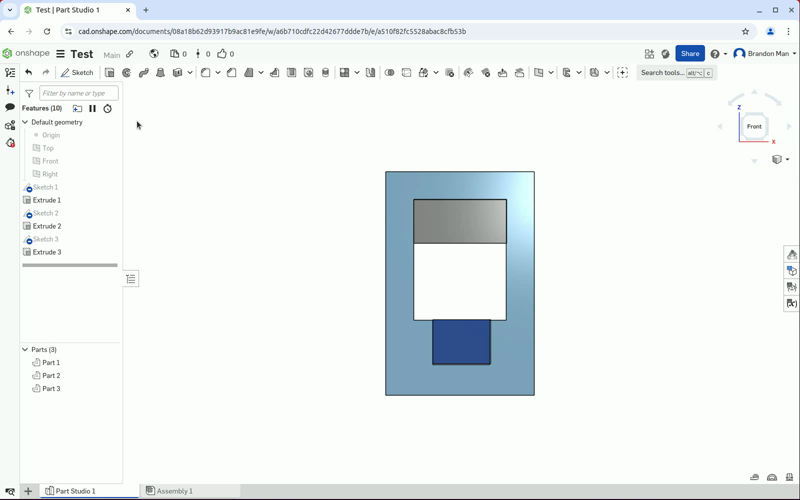
key(shift+h)
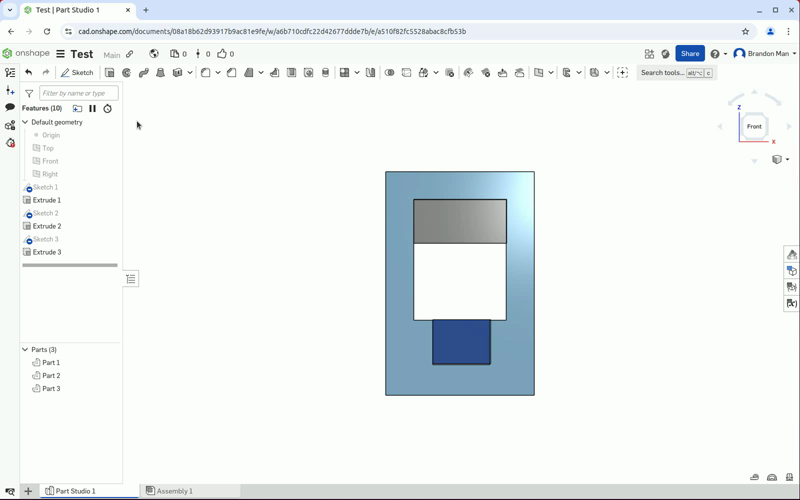
key(shift+h)
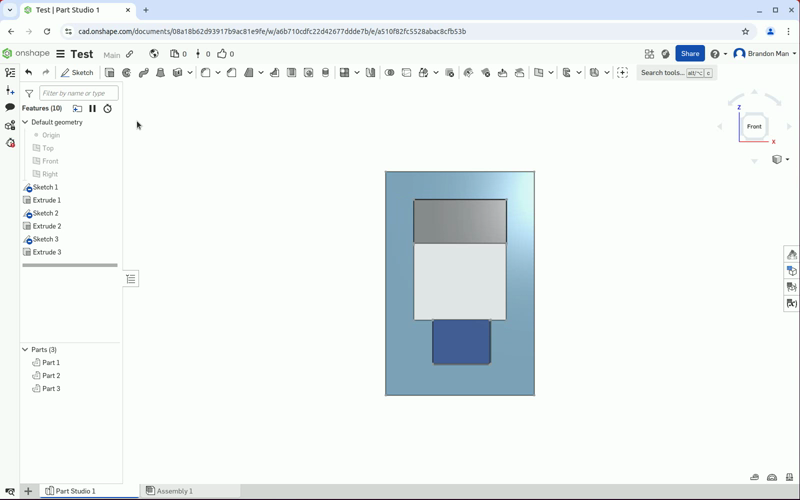
key(shift+7)
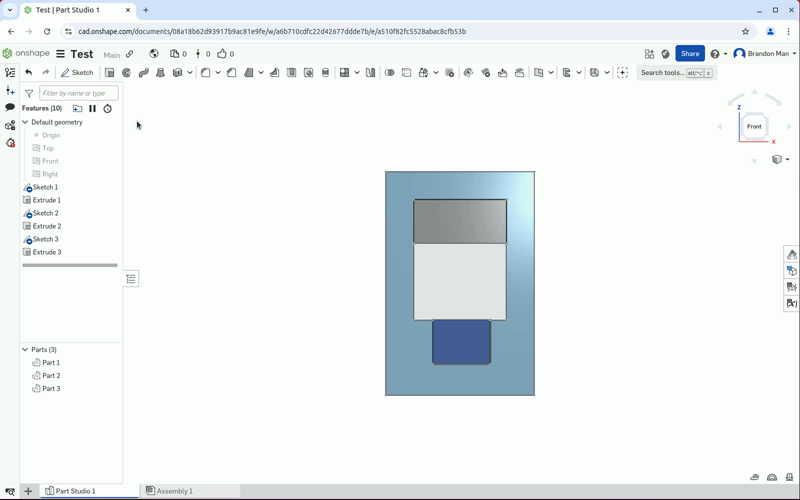
key(left, 2)
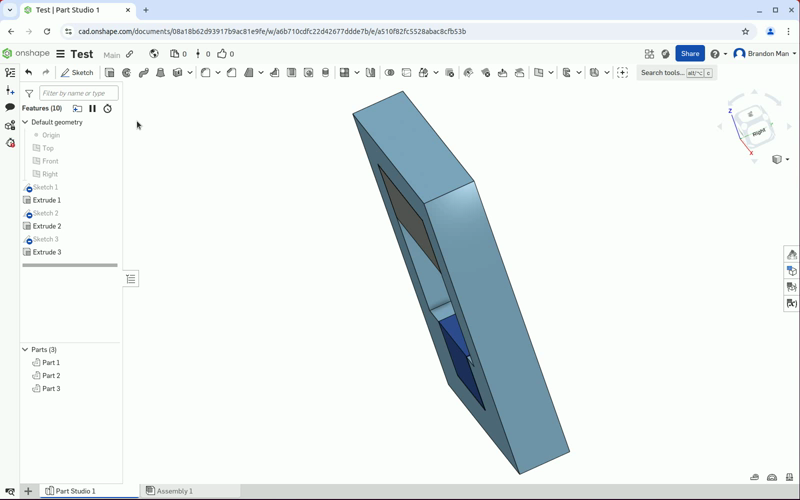
key(down, 2)
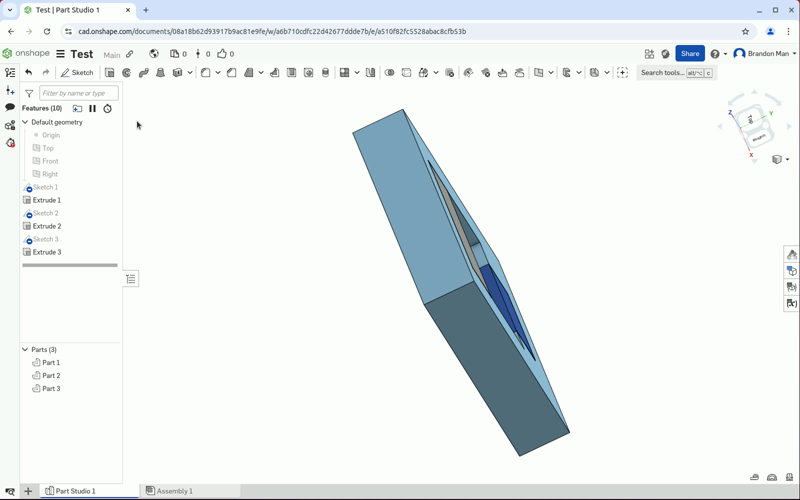
key(up, 2)
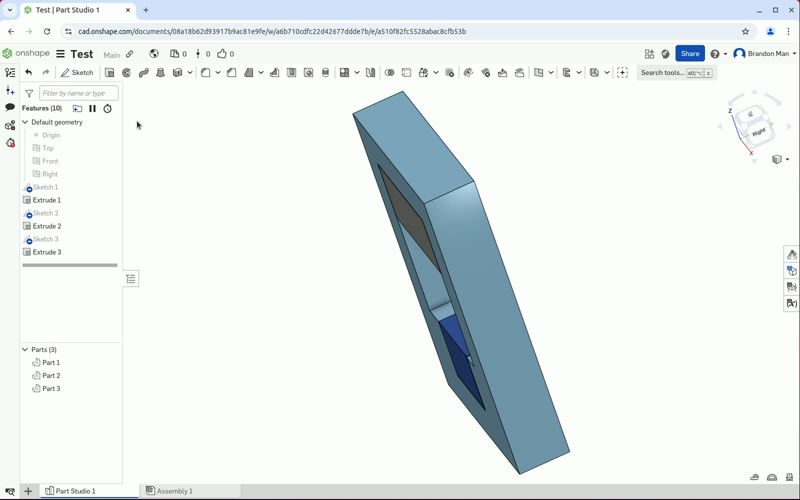
key(right, 2)
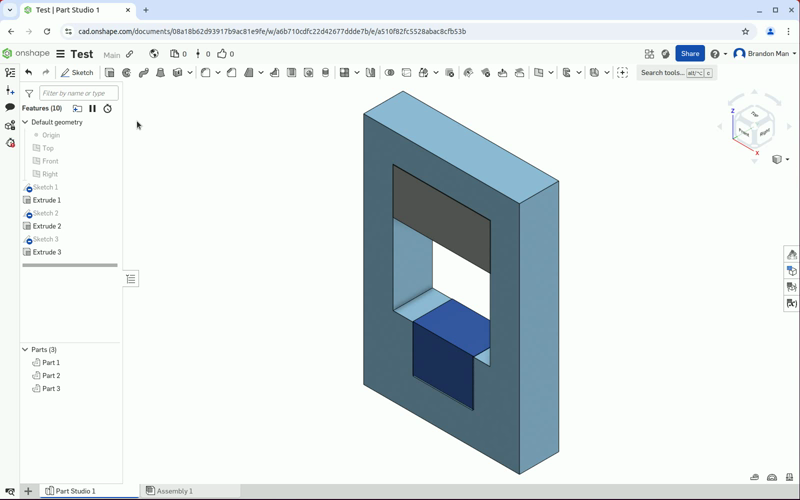
mouse_move(73, 189)
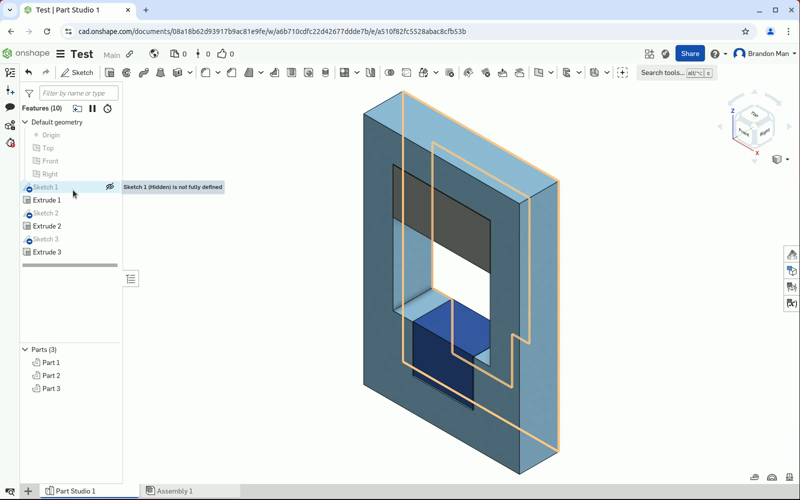
click(73, 189)